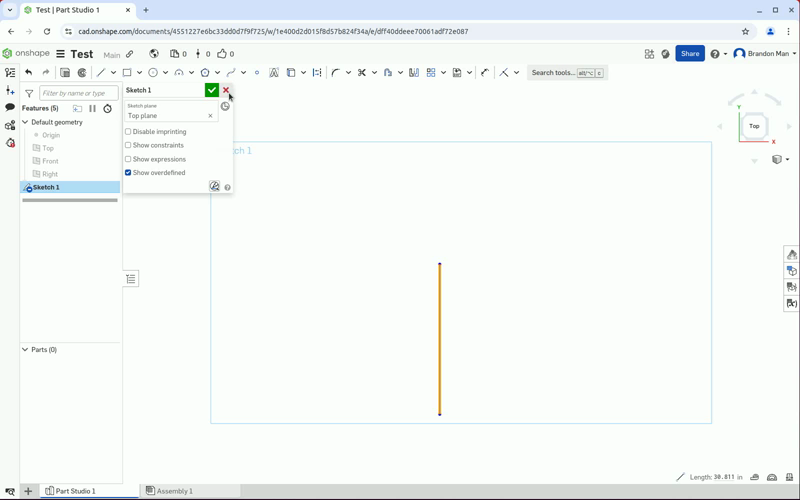
key(shift+h)
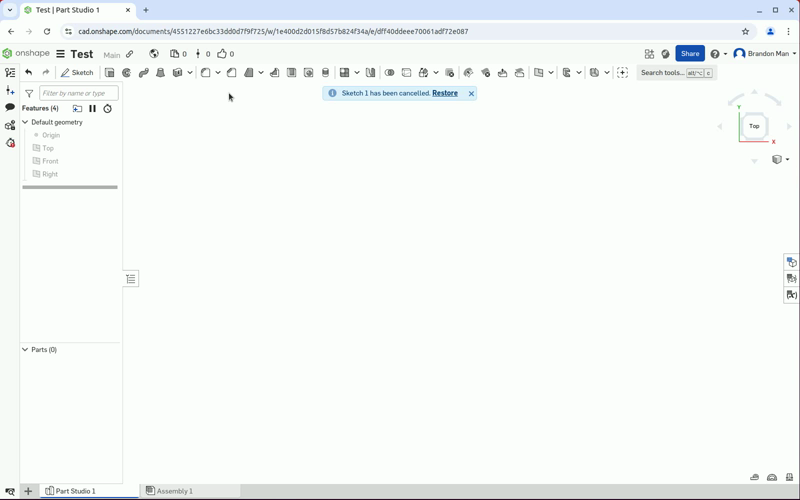
mouse_move(73, 352)
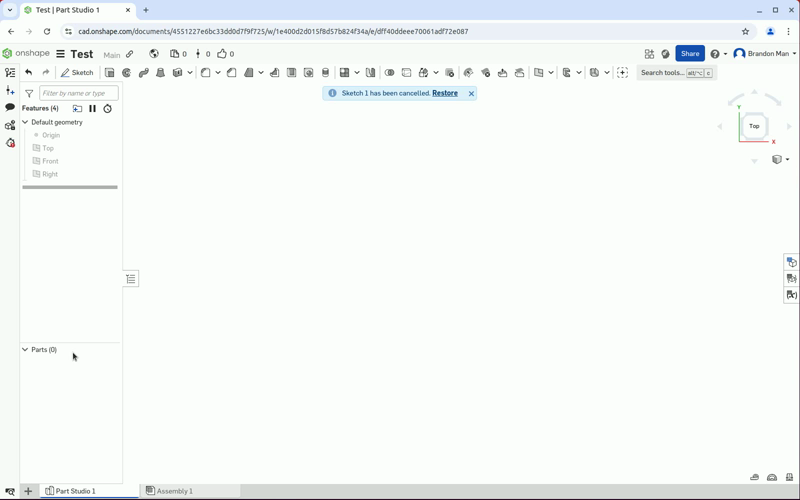
key(y)
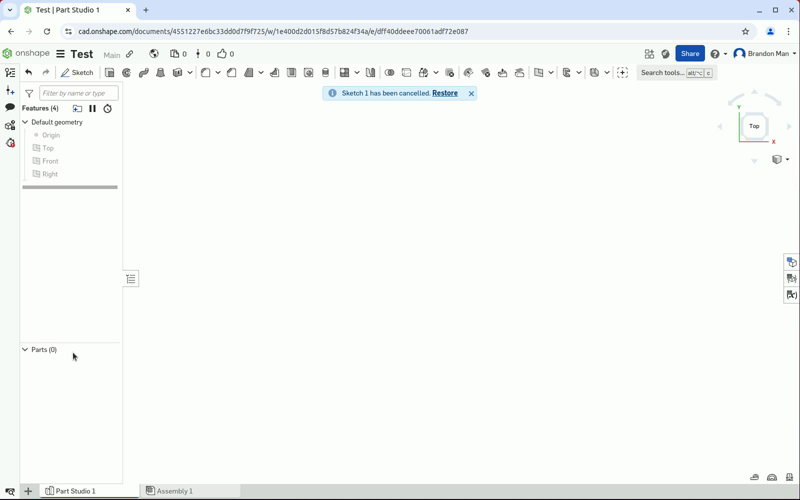
key(shift+p)
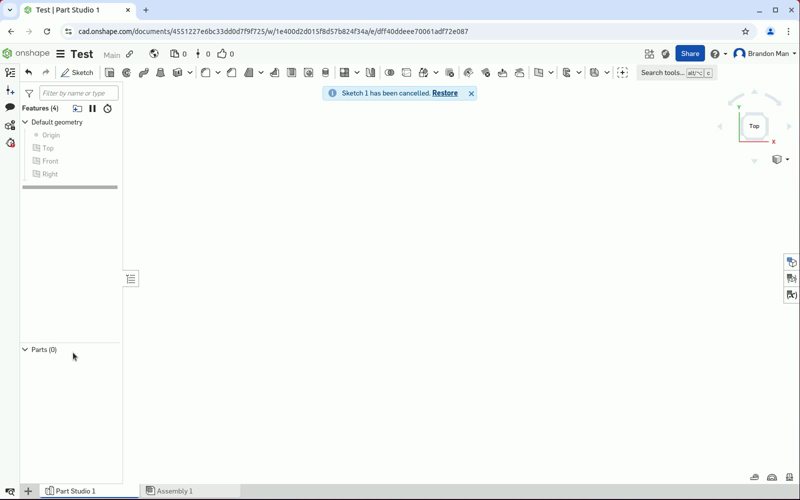
key(space)
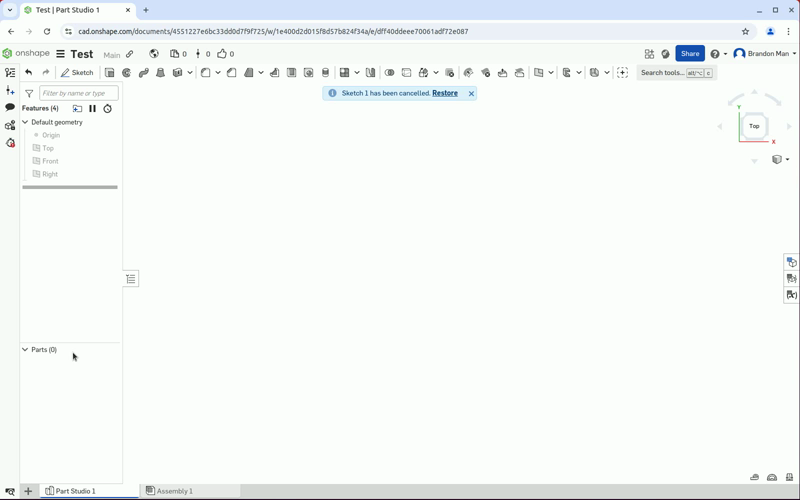
key_down(shift)
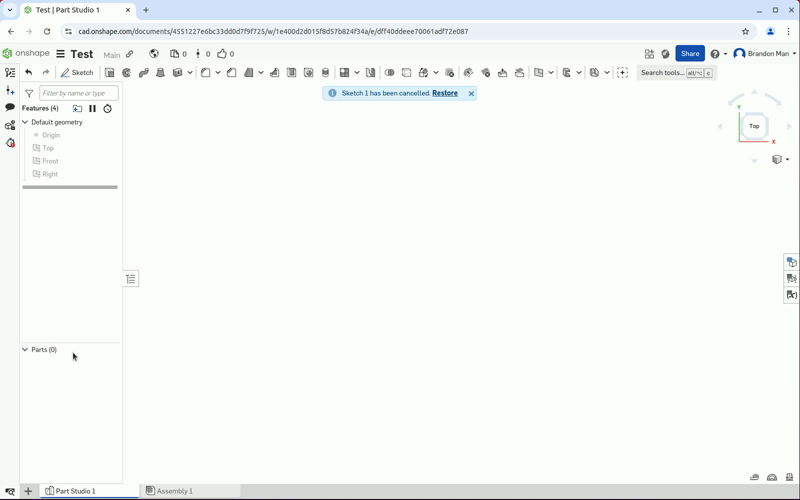
key(up)
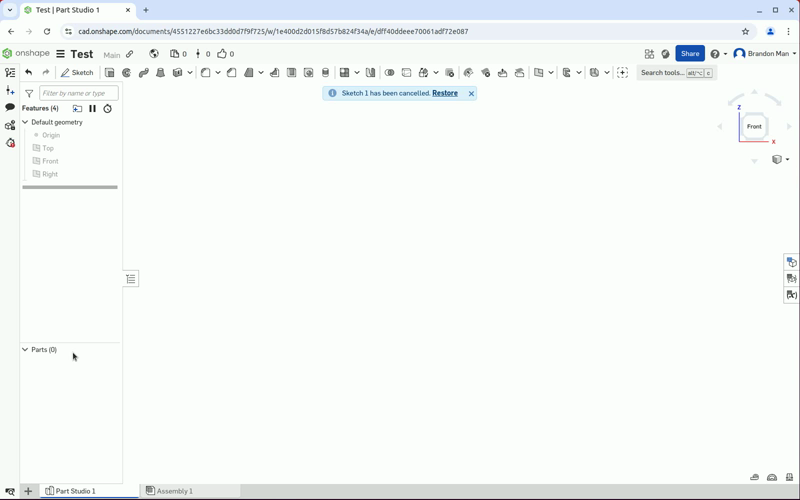
key_up(shift)
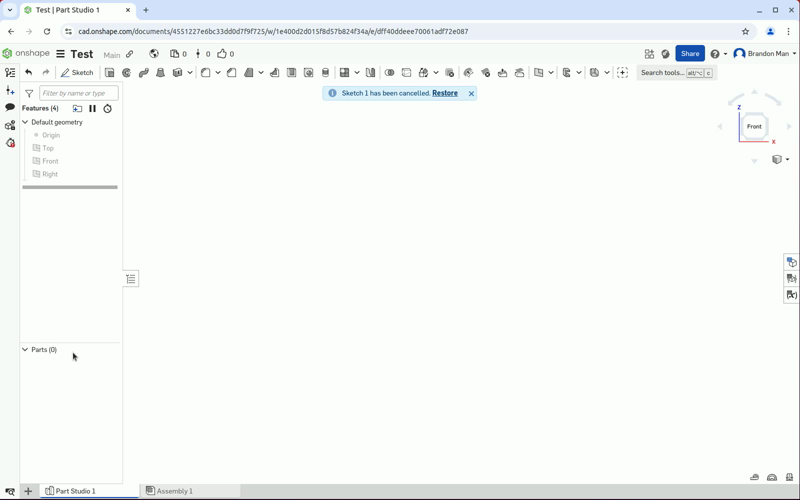
mouse_move(73, 352)
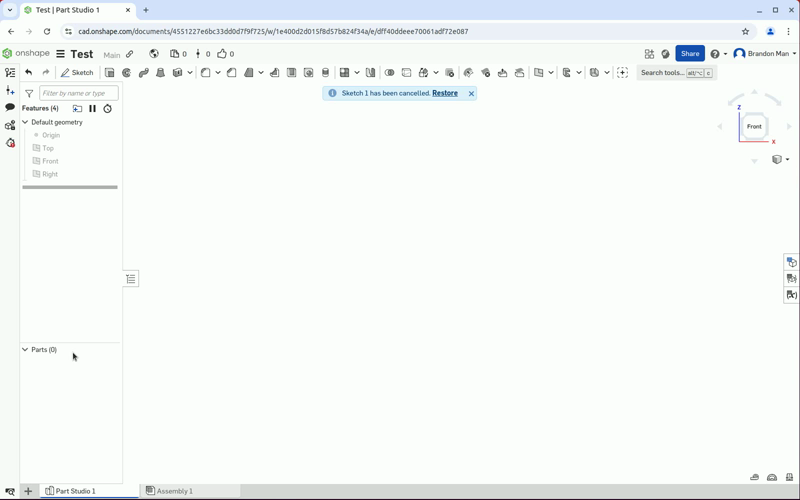
key(shift+y)
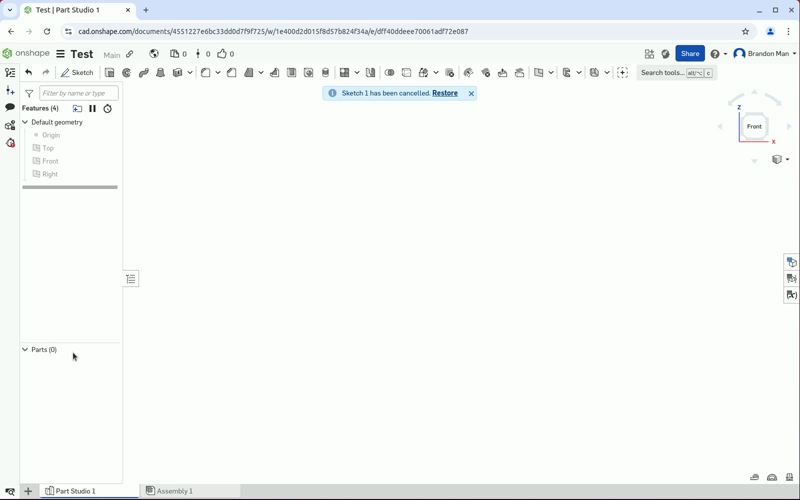
key(shift+s)
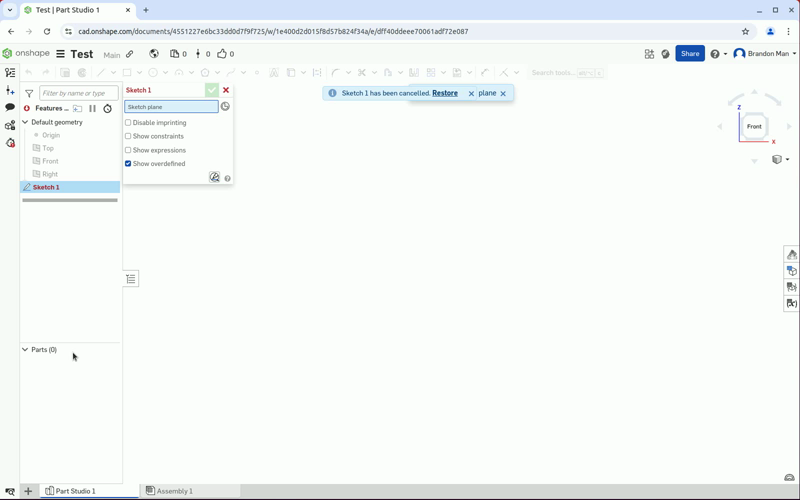
mouse_move(73, 163)
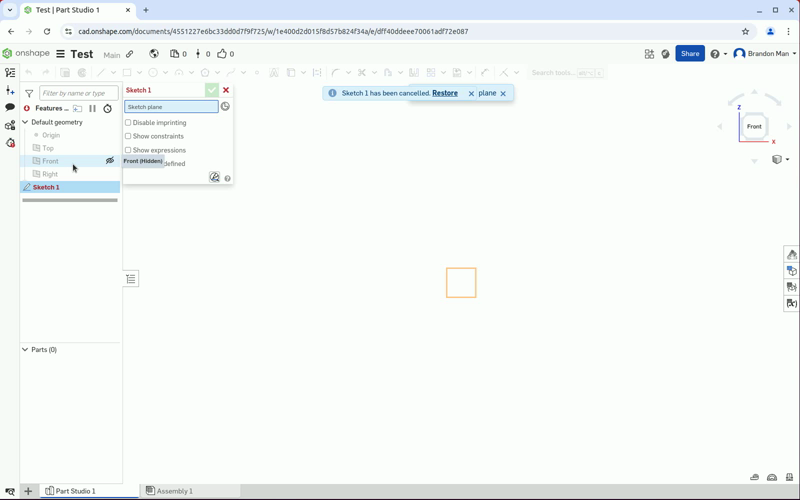
click(73, 163)
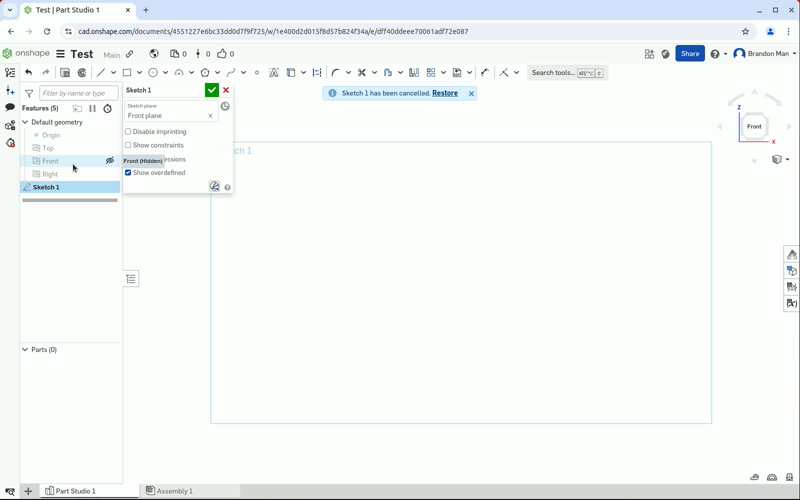
mouse_move(73, 352)
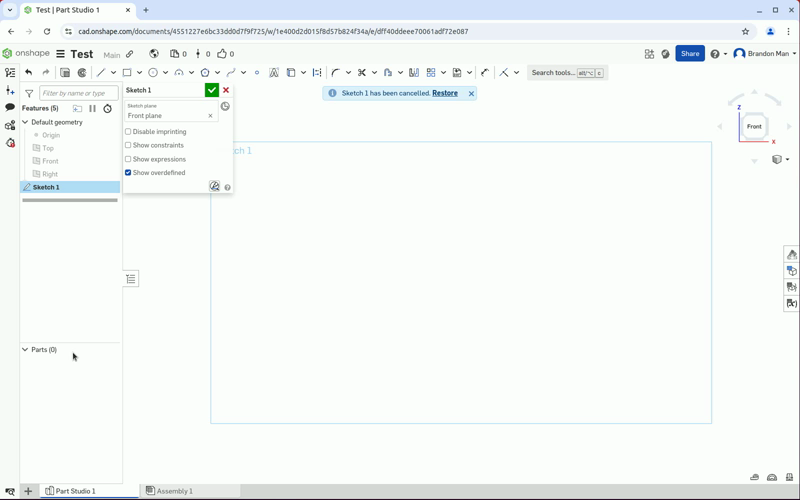
key(y)
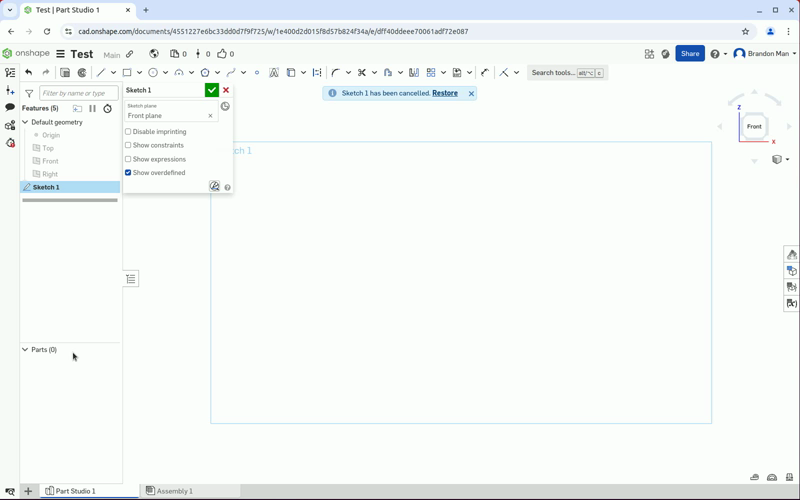
key(l)
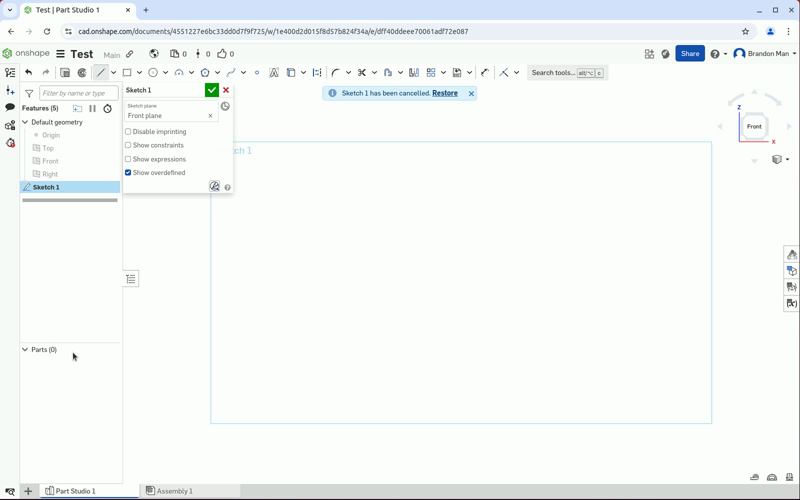
key_down(shift)
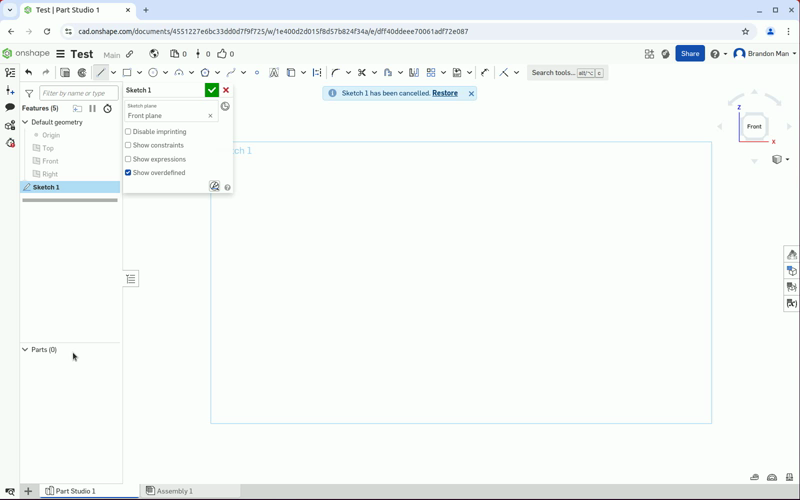
mouse_move(460, 282)
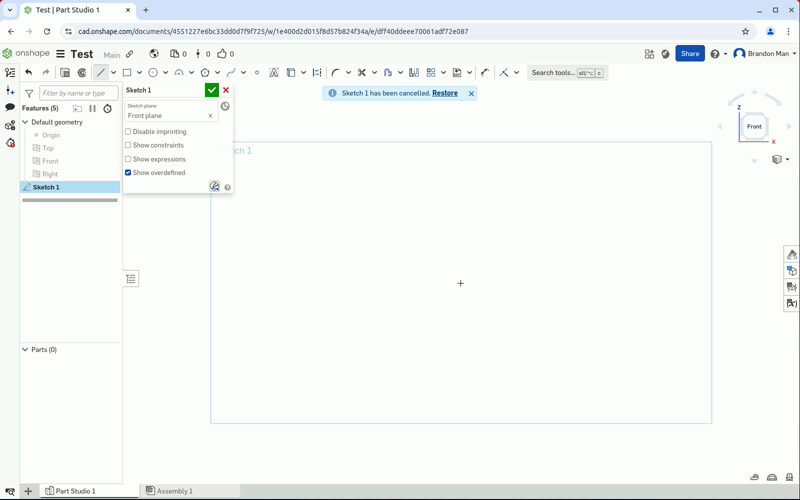
click(460, 282)
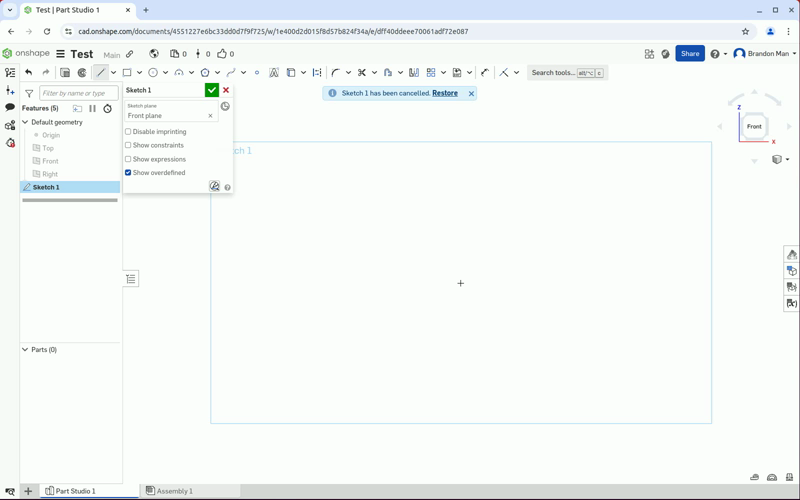
key_up(shift)
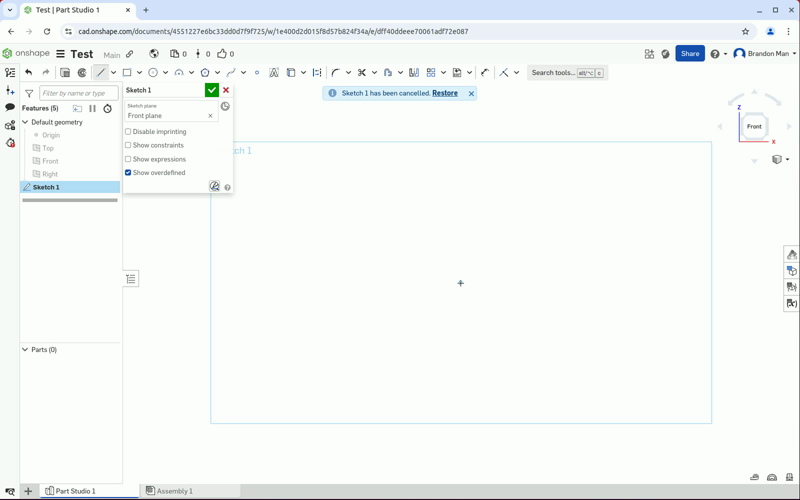
key_down(shift)
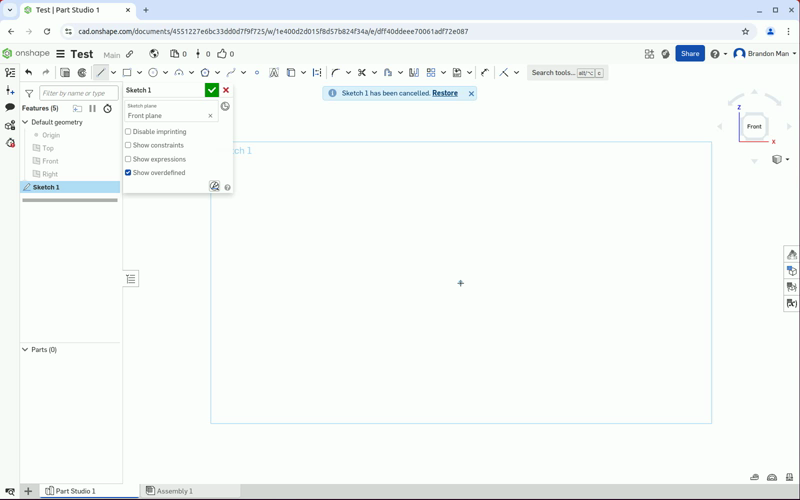
mouse_move(573, 282)
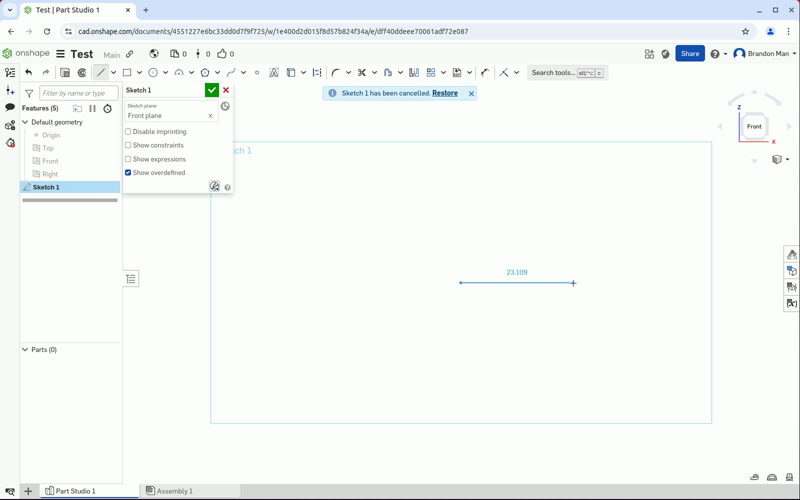
click(573, 282)
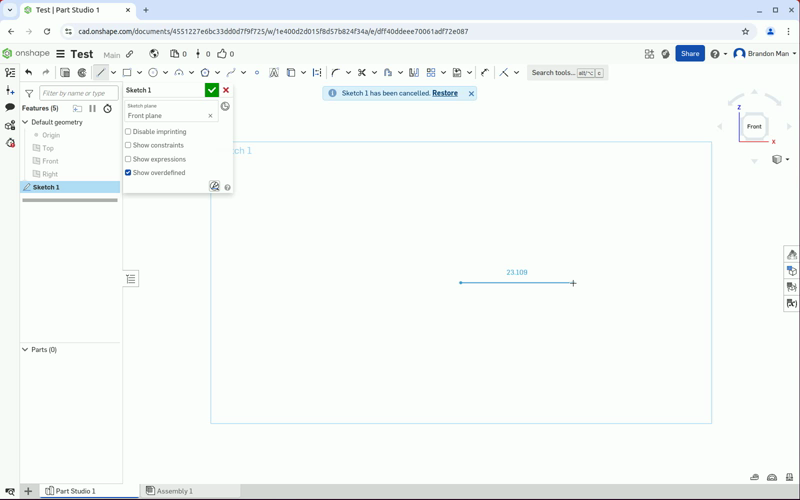
key_up(shift)
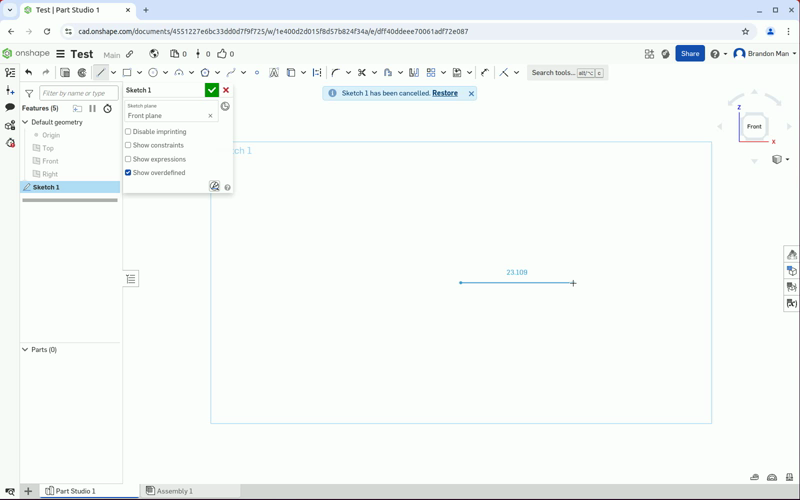
key_down(shift)
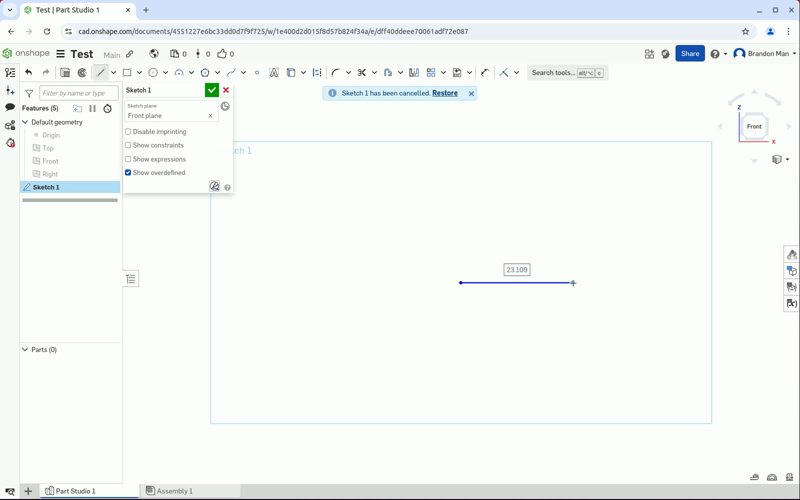
mouse_move(589, 282)
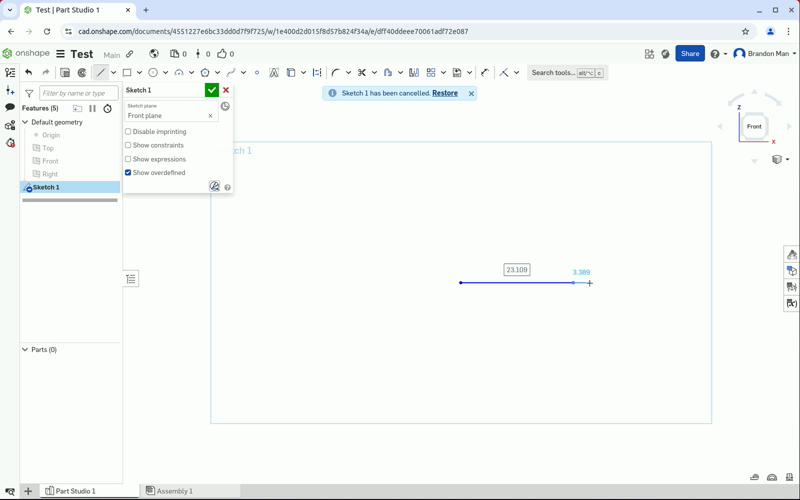
mouse_move(573, 264)
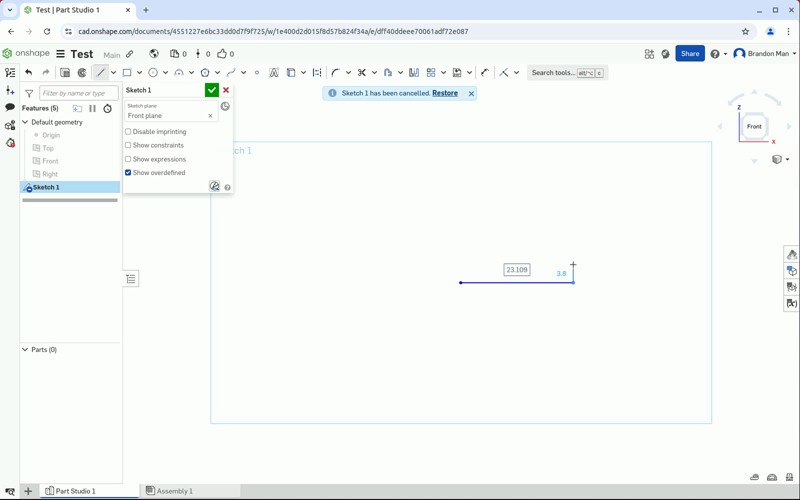
click(573, 264)
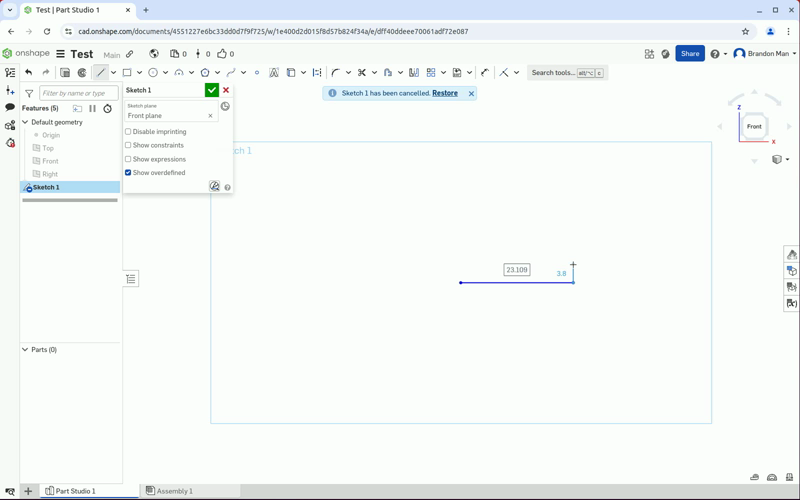
key_up(shift)
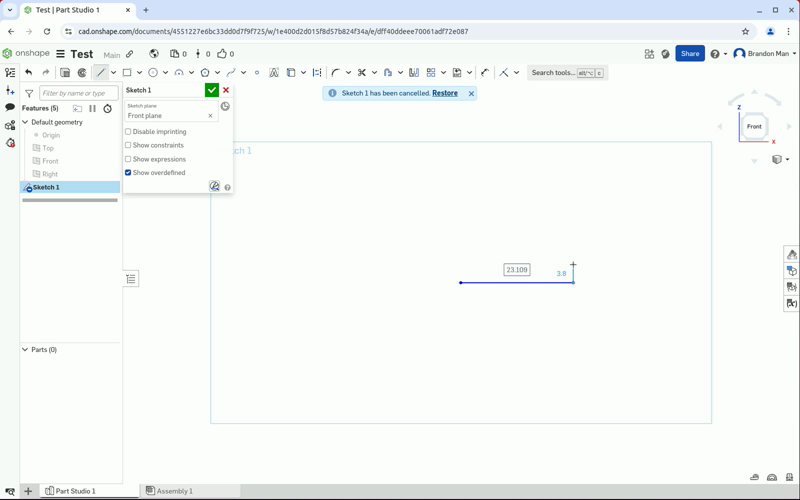
key_down(shift)
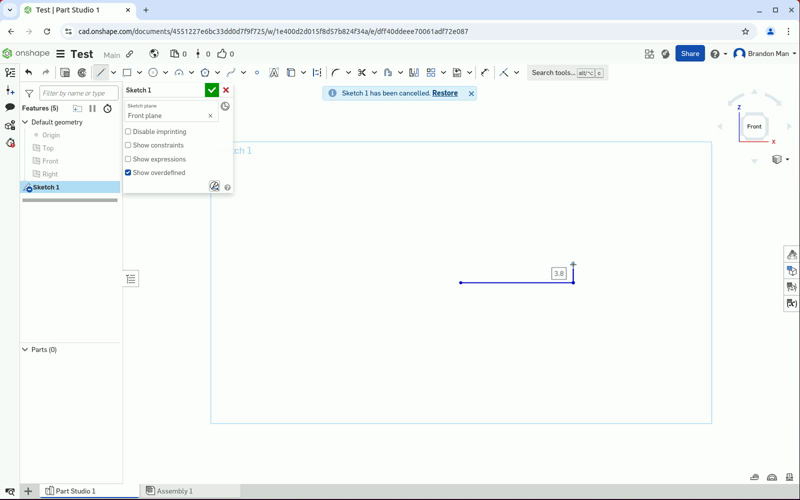
mouse_move(589, 264)
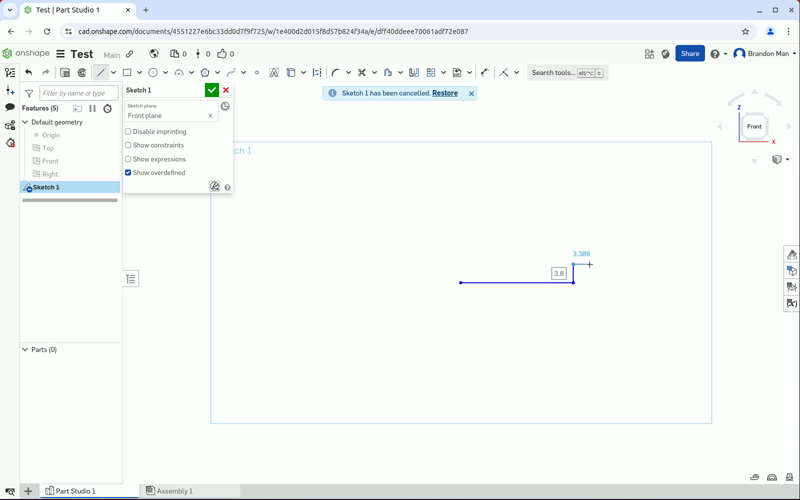
mouse_move(535, 264)
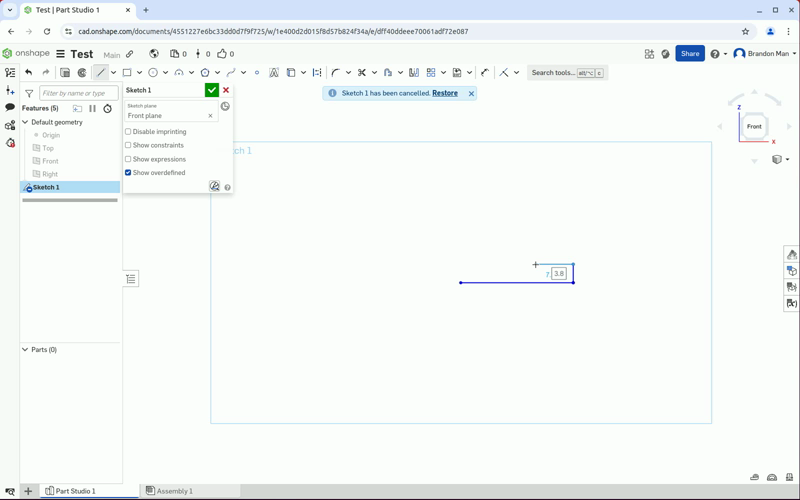
click(535, 264)
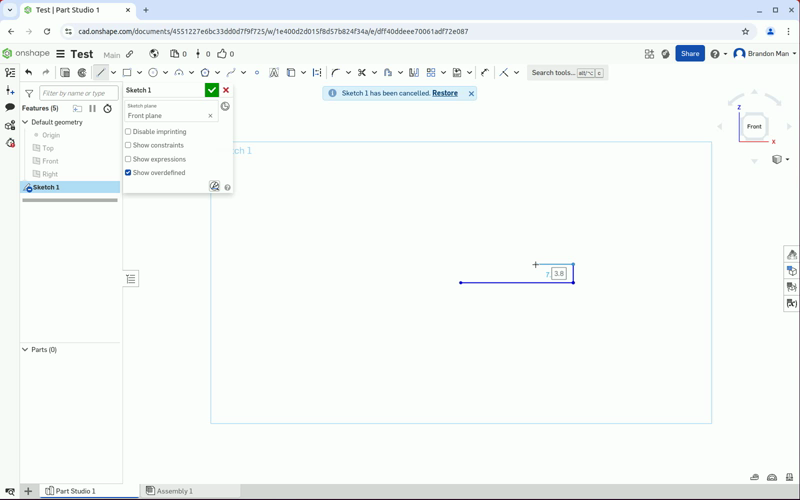
key_up(shift)
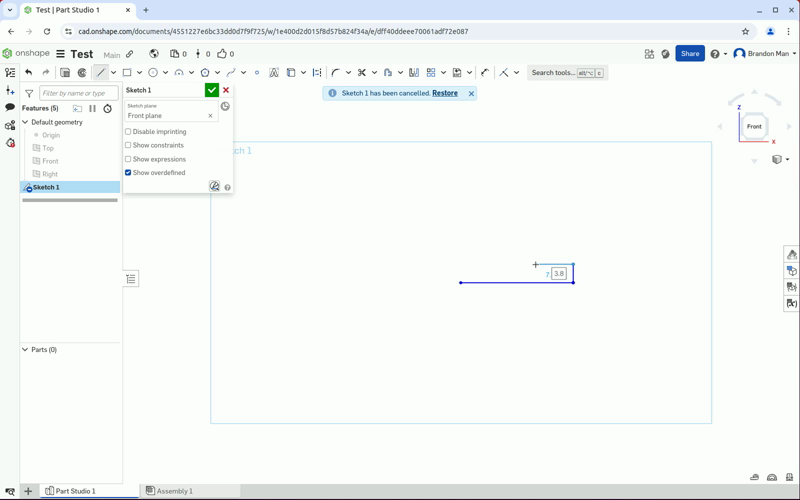
key_down(shift)
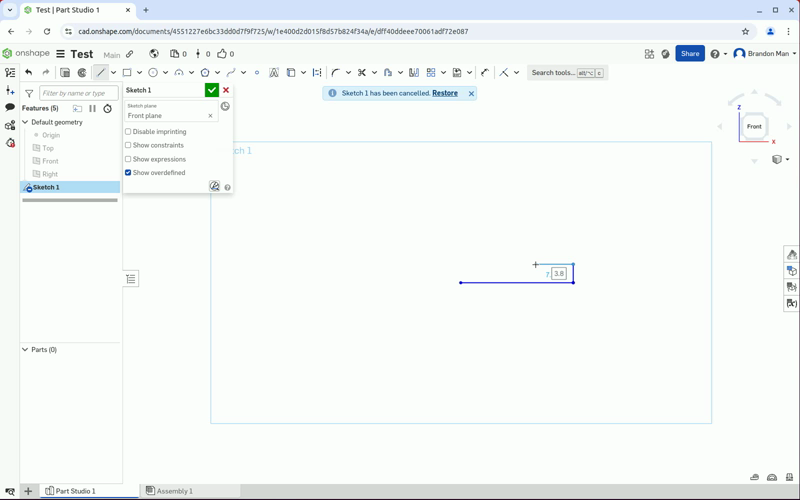
mouse_move(460, 264)
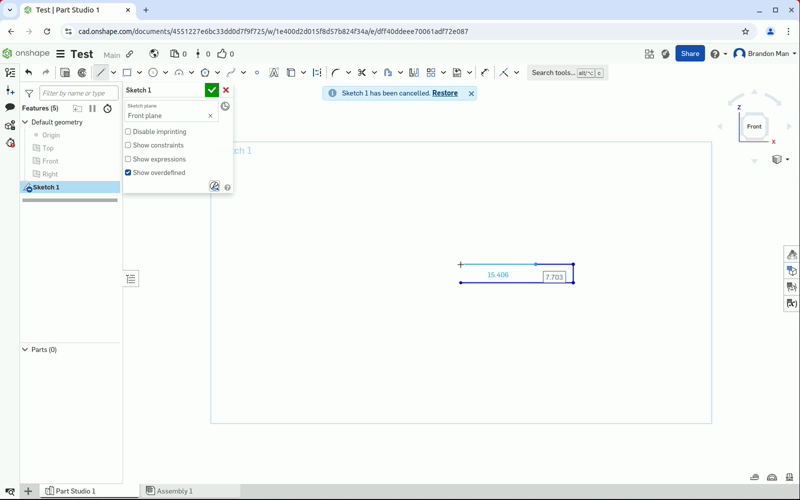
click(460, 264)
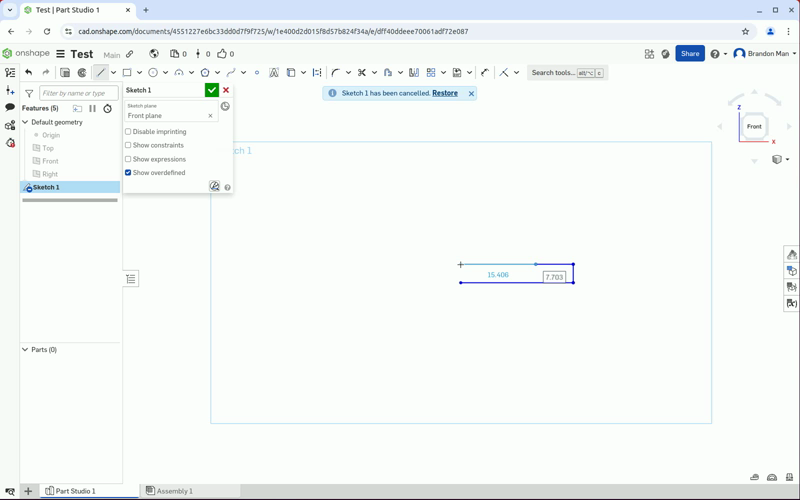
key_up(shift)
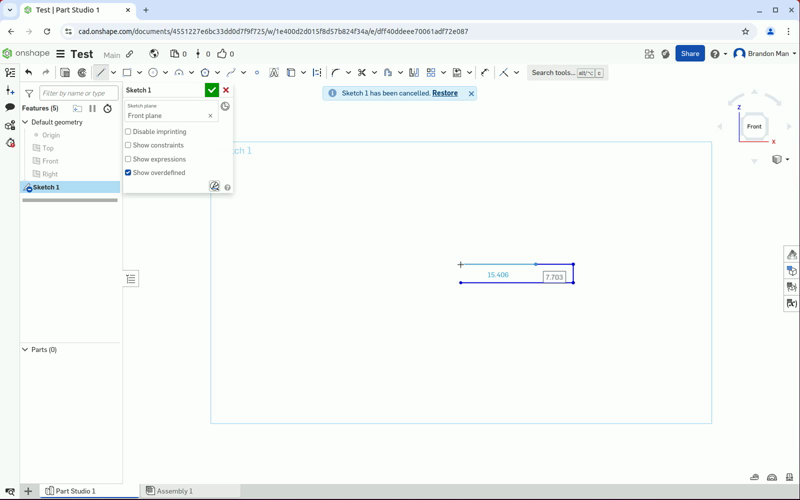
mouse_move(490, 264)
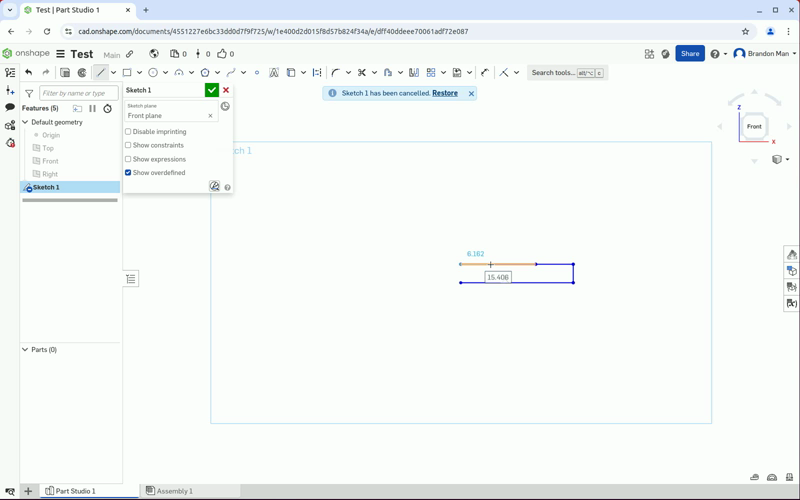
key_down(shift)
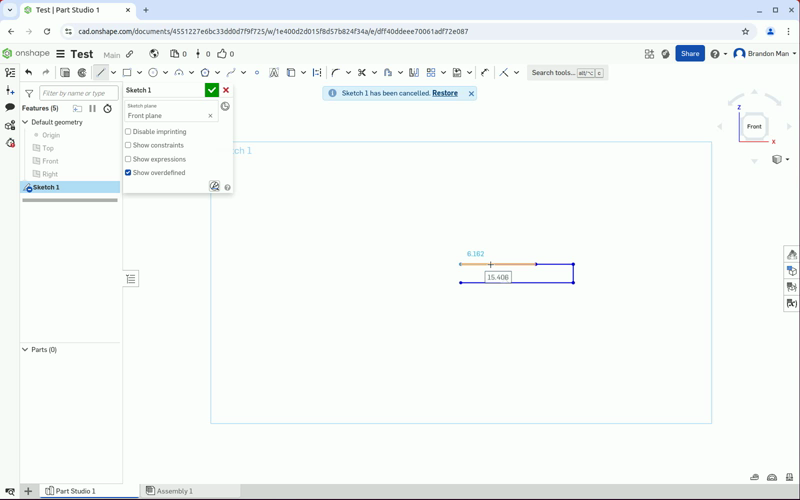
mouse_move(460, 282)
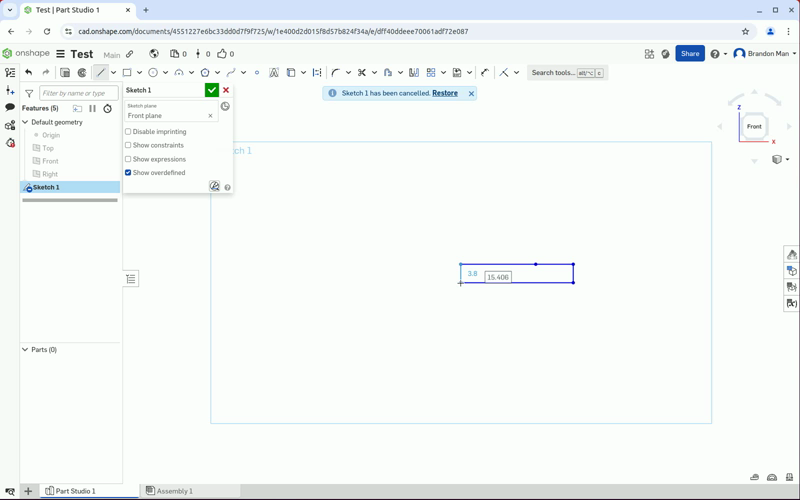
key_up(shift)
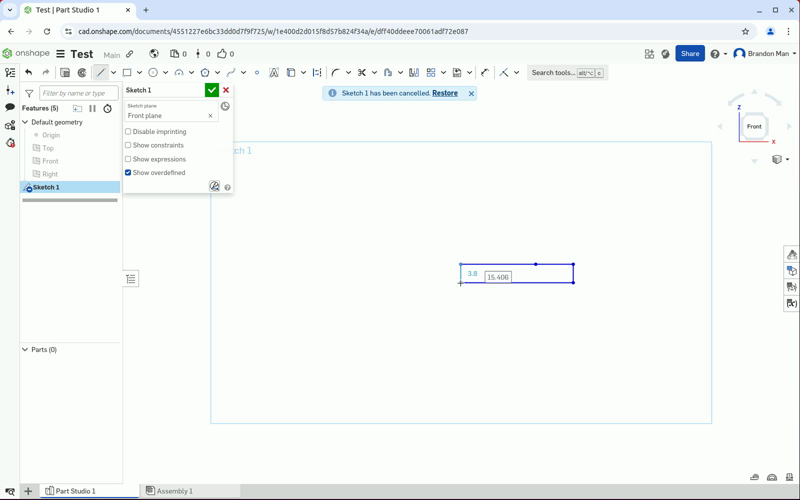
click(460, 282)
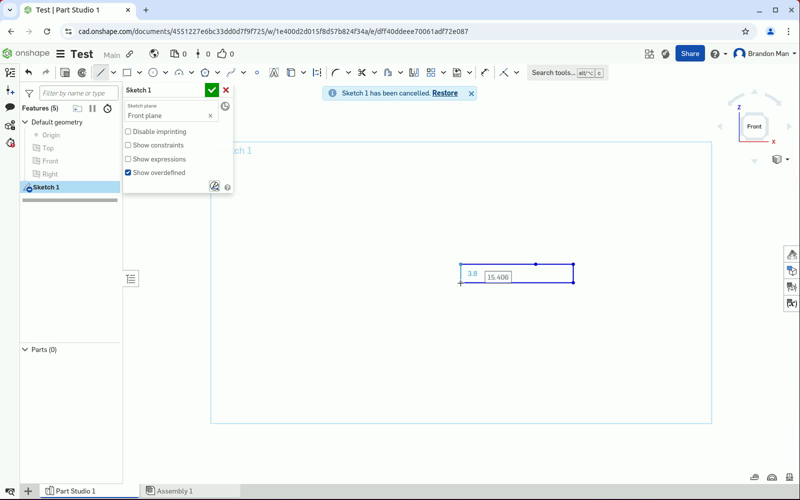
key(esc)
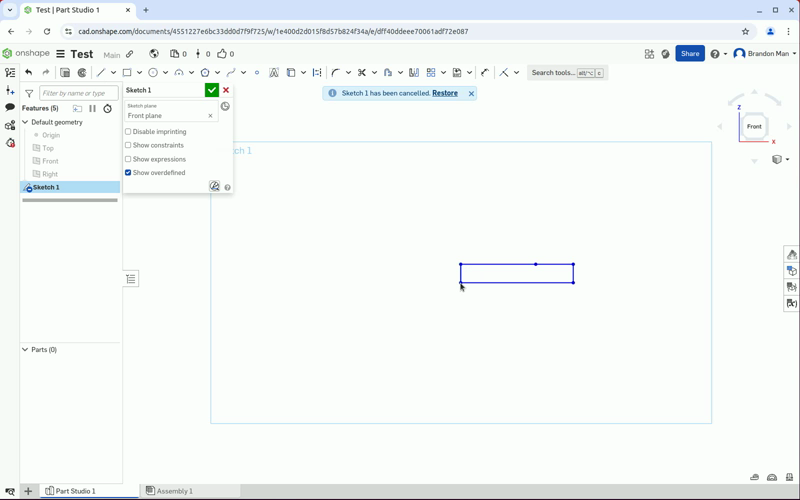
mouse_move(511, 268)
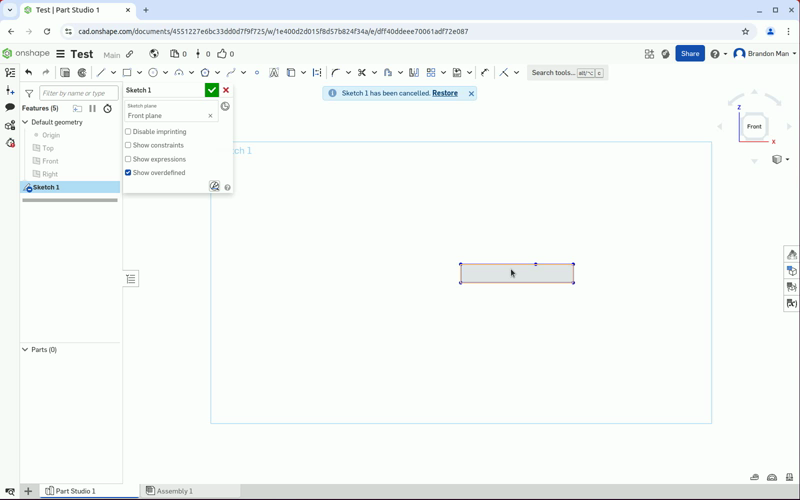
click(511, 268)
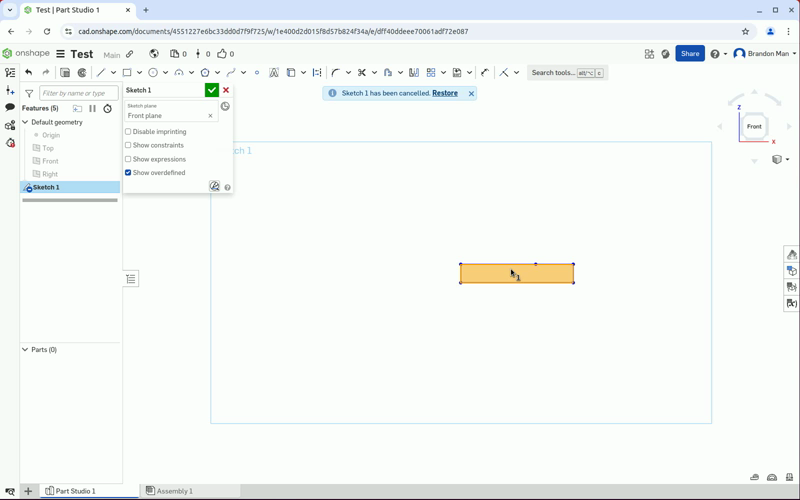
mouse_move(73, 352)
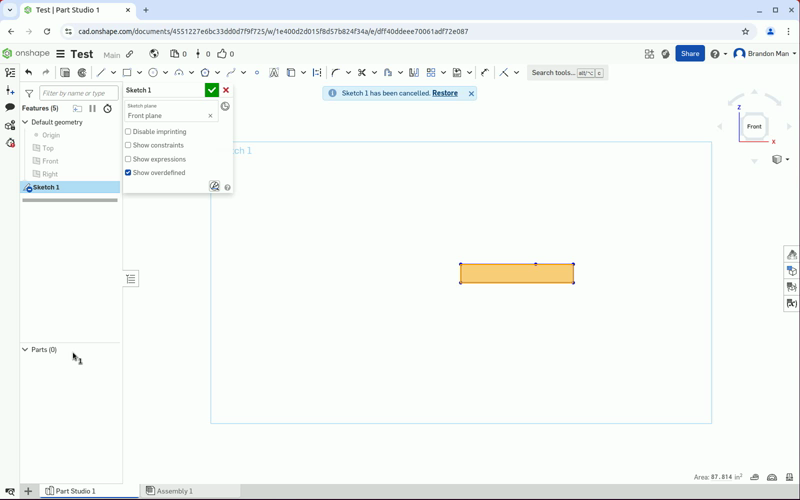
key(shift+y)
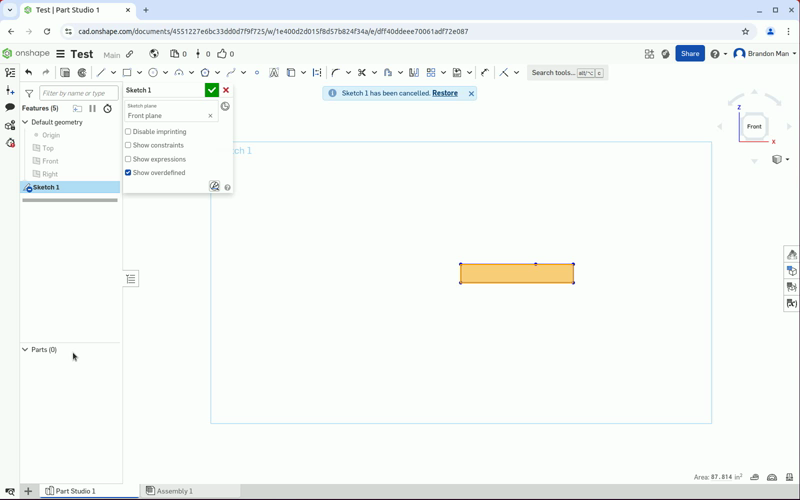
key(shift+e)
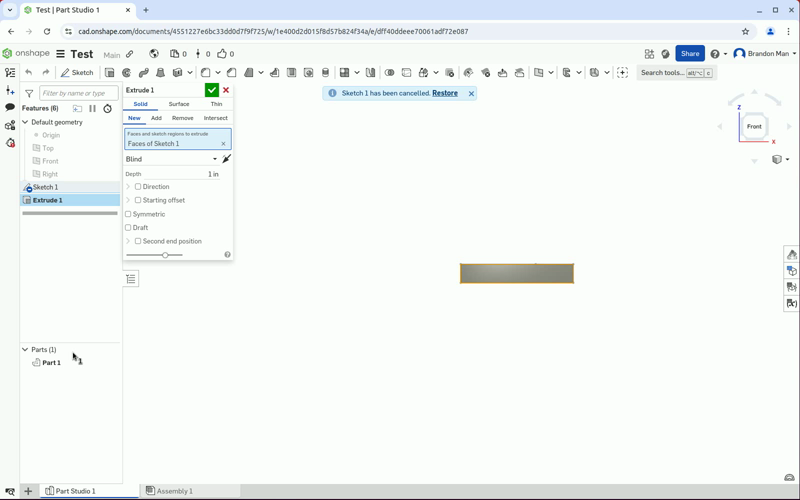
mouse_move(143, 106)
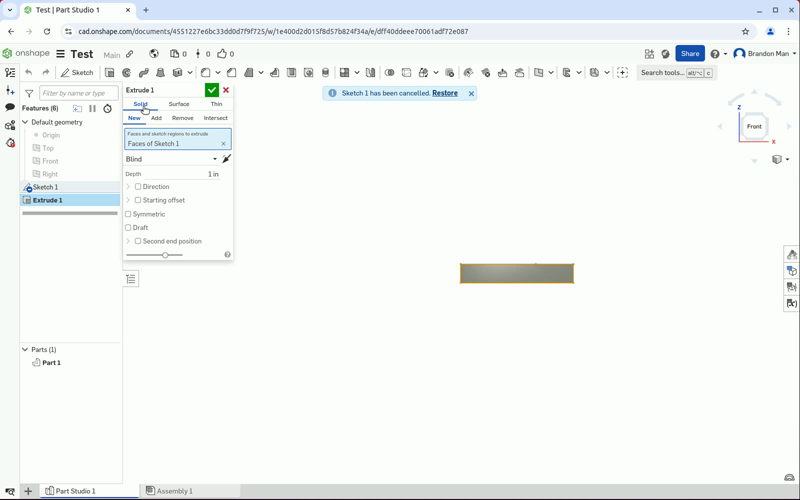
click(143, 106)
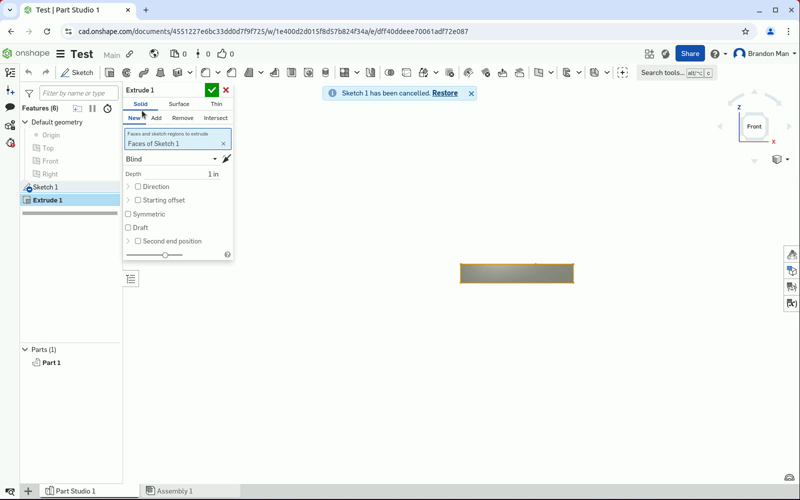
mouse_move(137, 120)
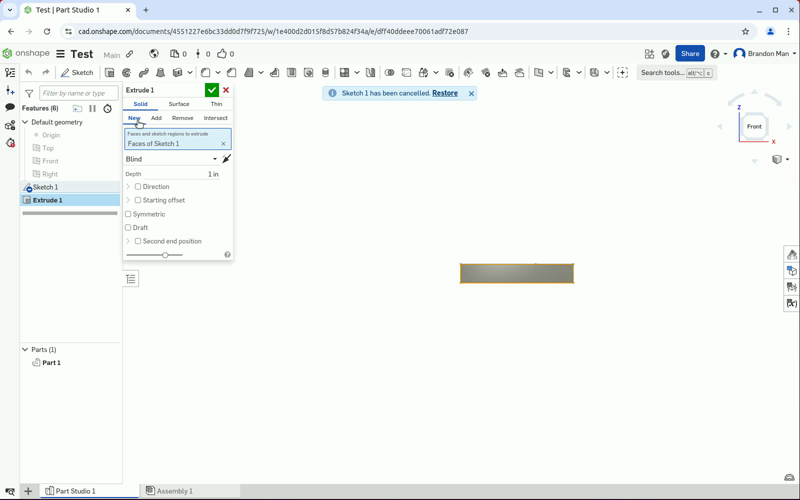
click(137, 120)
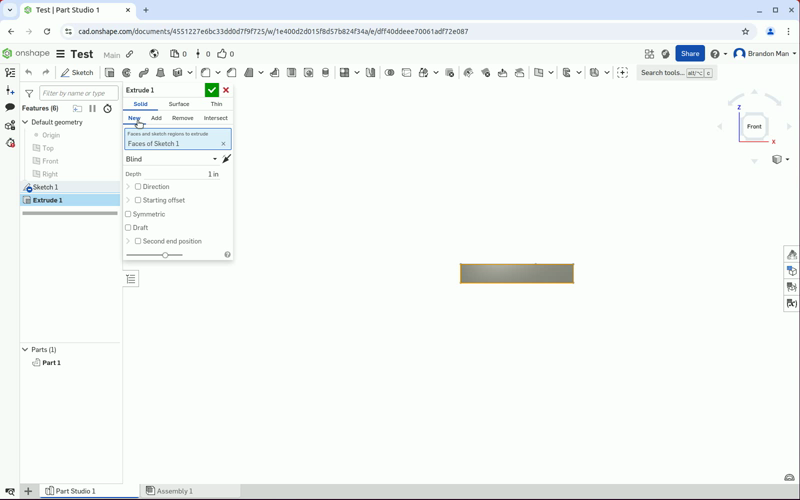
key(tab, 4)
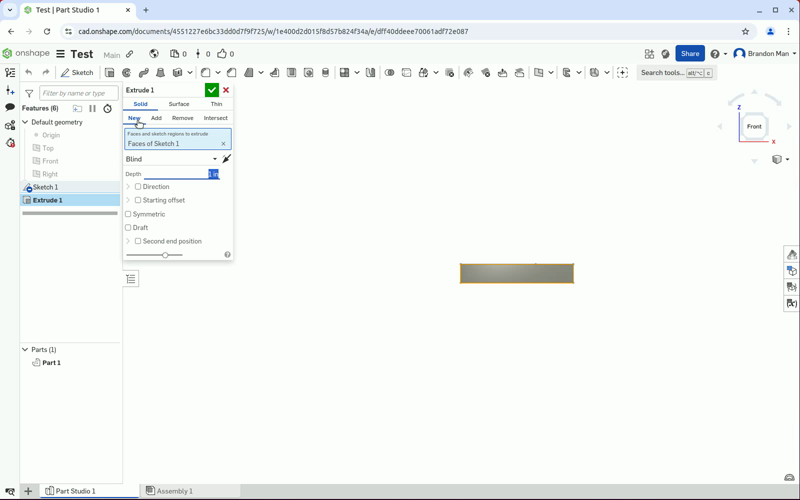
text(15.406)
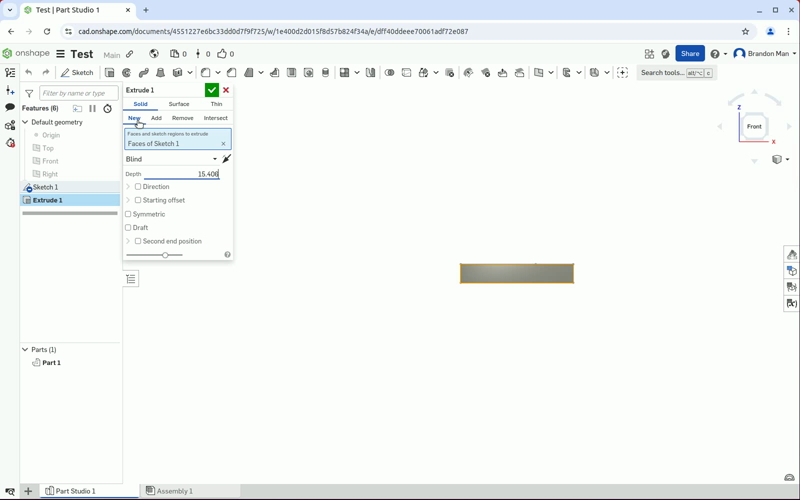
key(tab, 3)
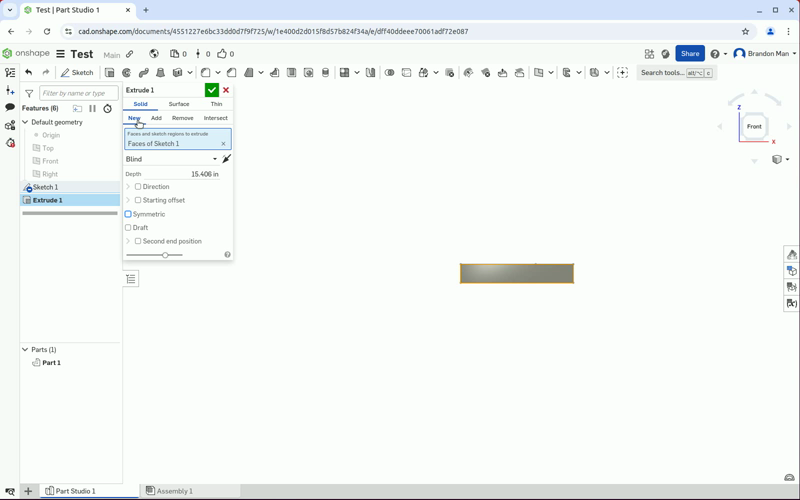
key(space)
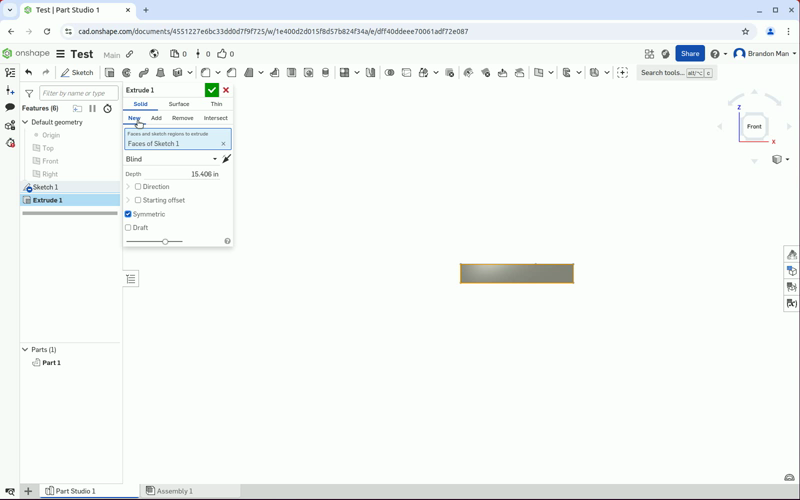
key(enter)
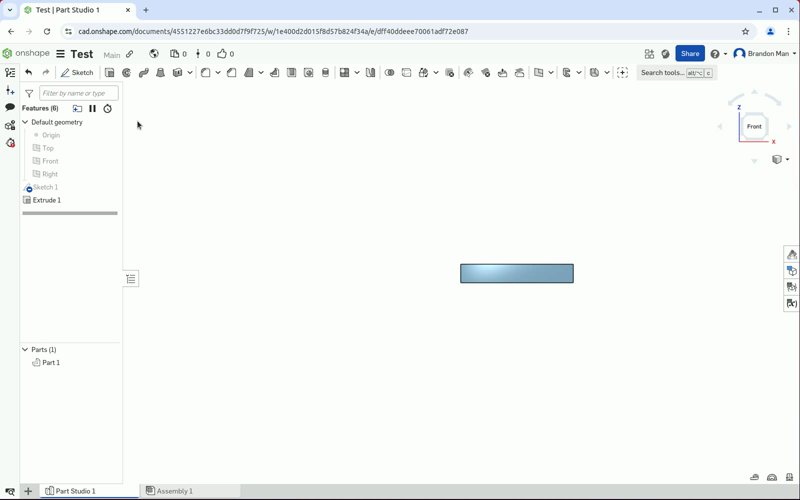
key(shift+h)
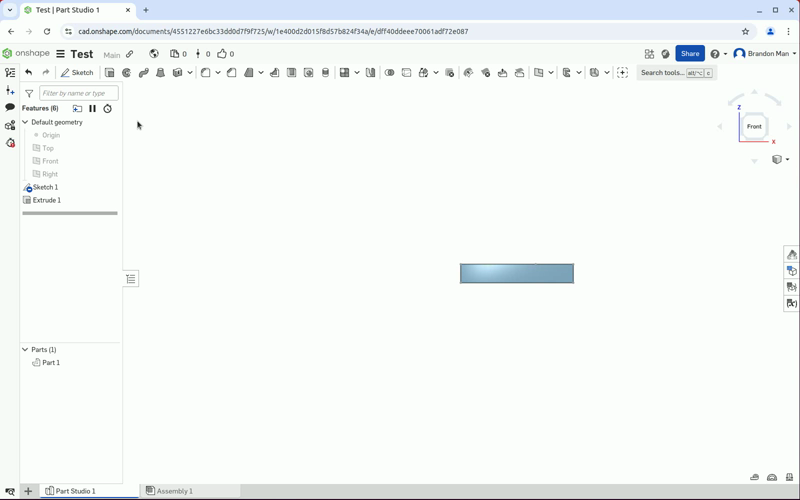
key(shift+h)
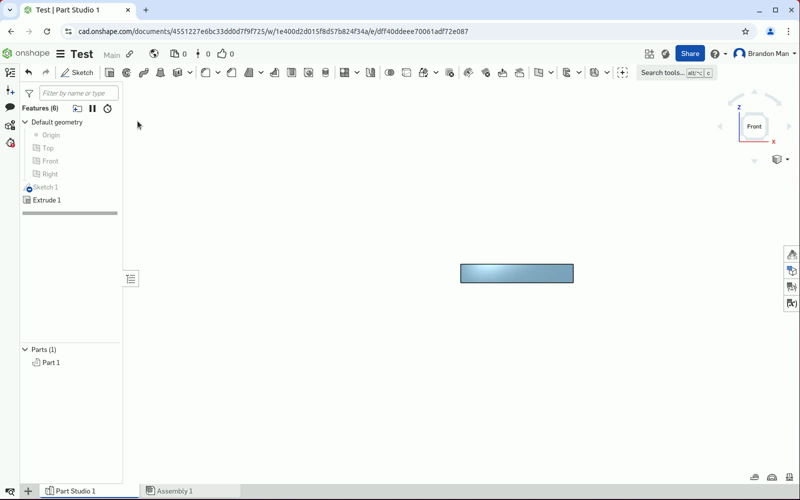
mouse_move(73, 189)
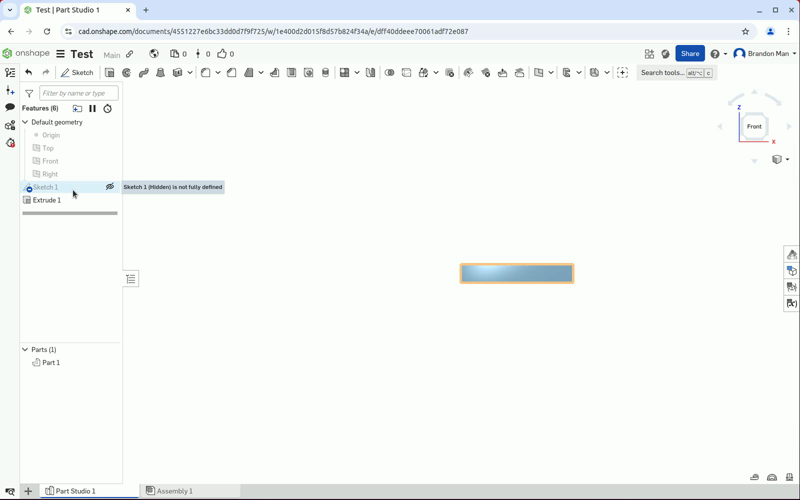
click(73, 189)
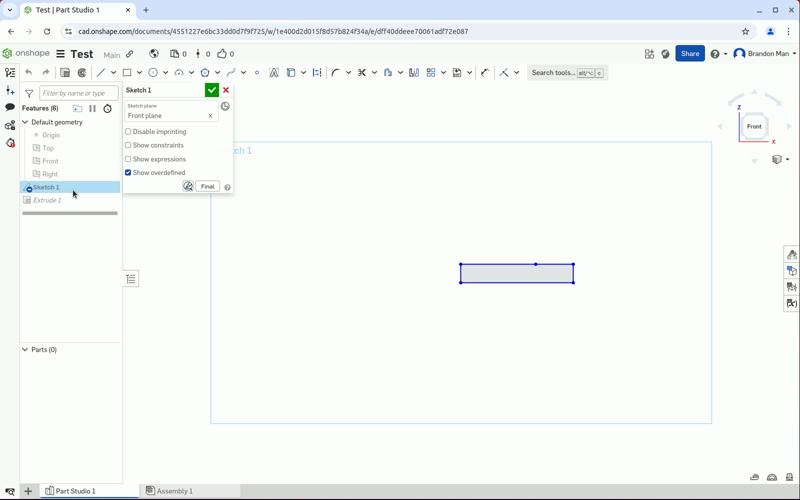
mouse_move(229, 92)
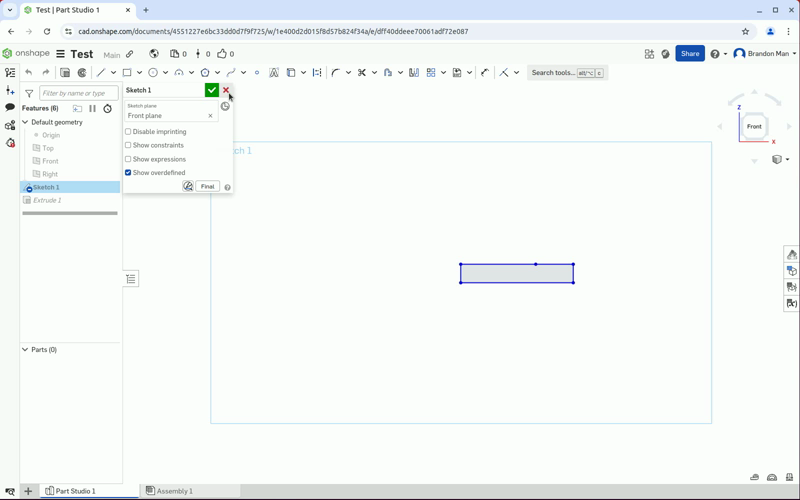
click(229, 92)
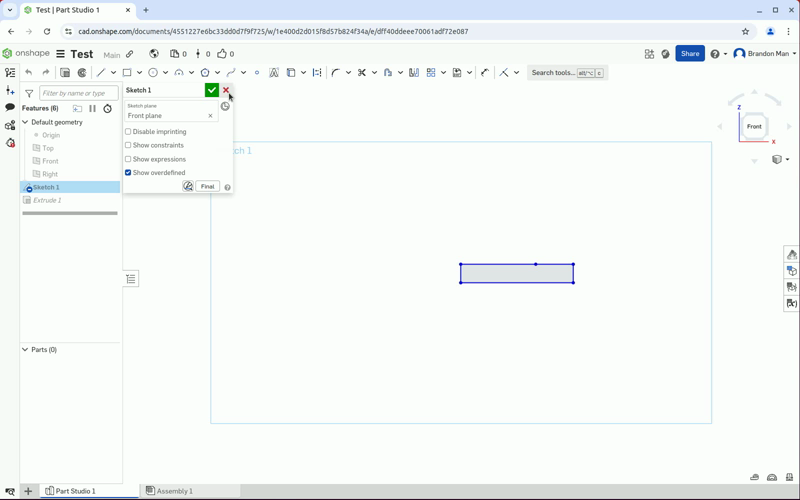
key(shift+s)
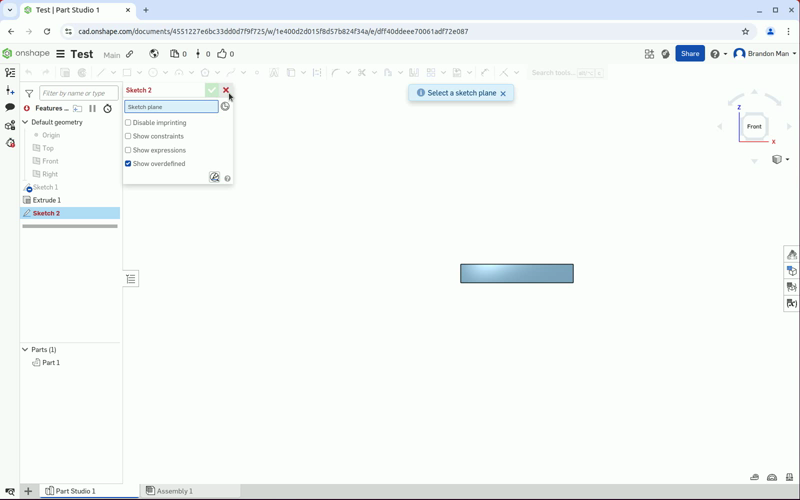
mouse_move(73, 163)
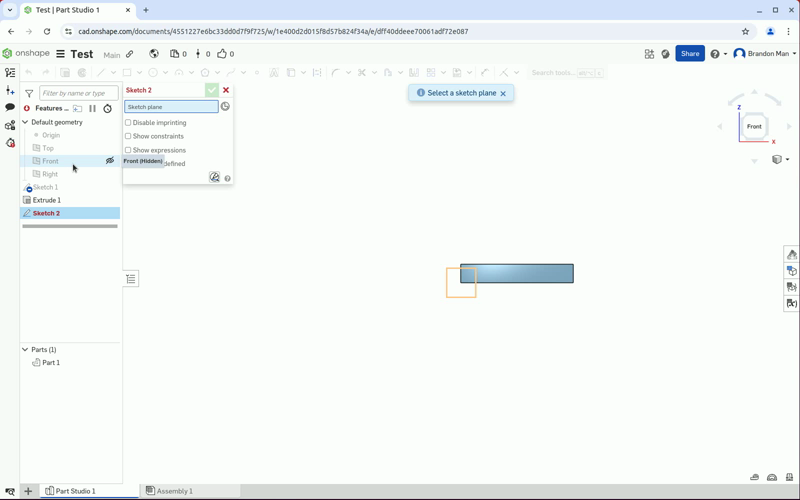
click(73, 163)
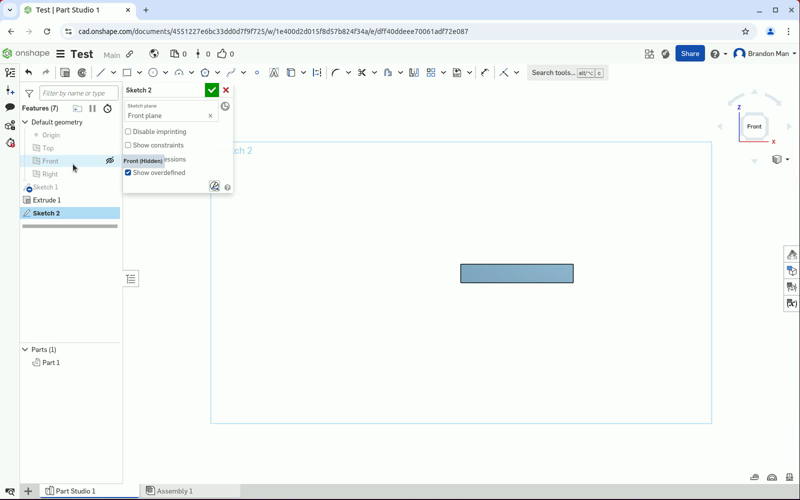
mouse_move(73, 352)
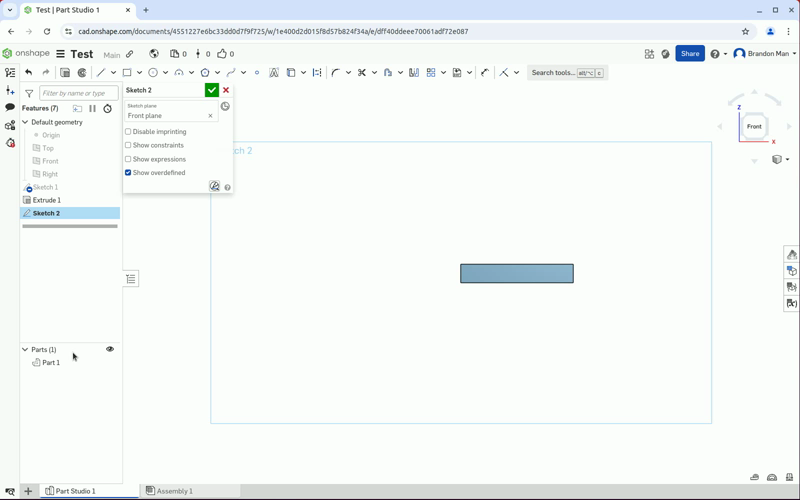
key(y)
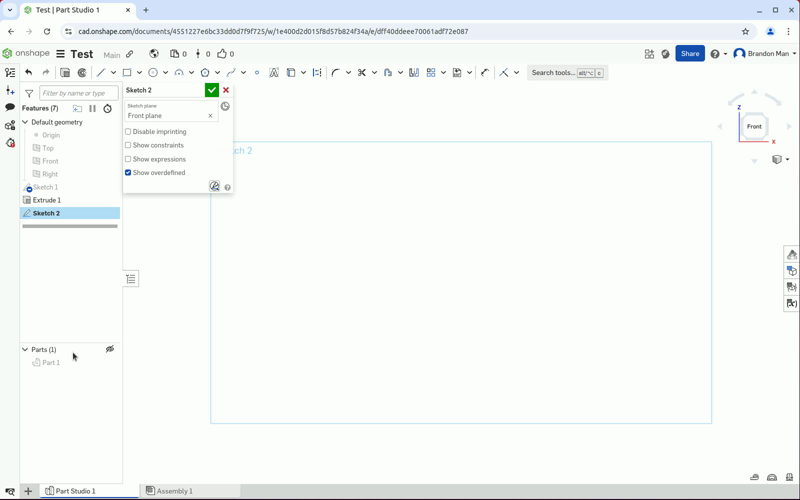
key(l)
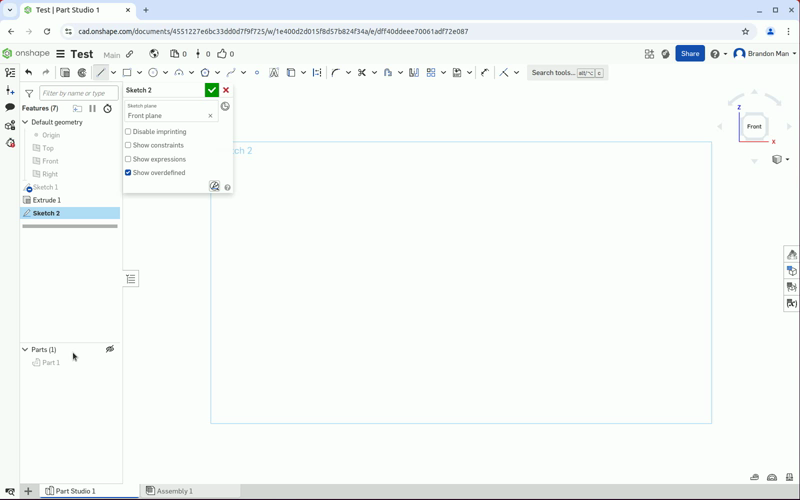
key_down(shift)
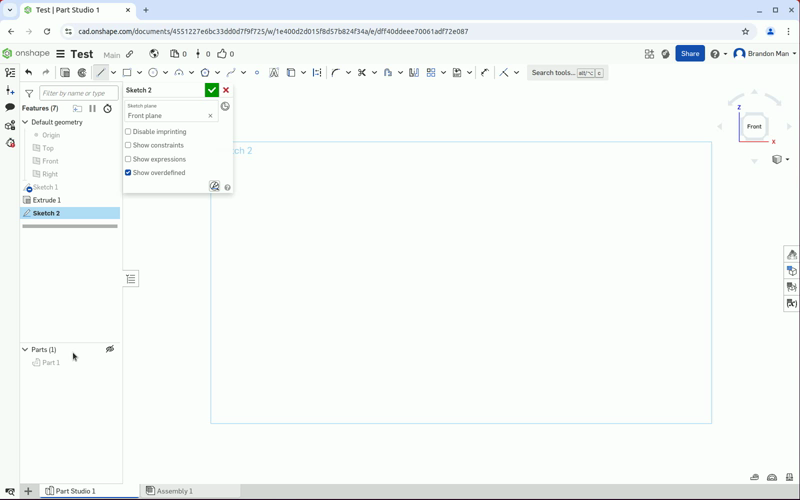
mouse_move(460, 245)
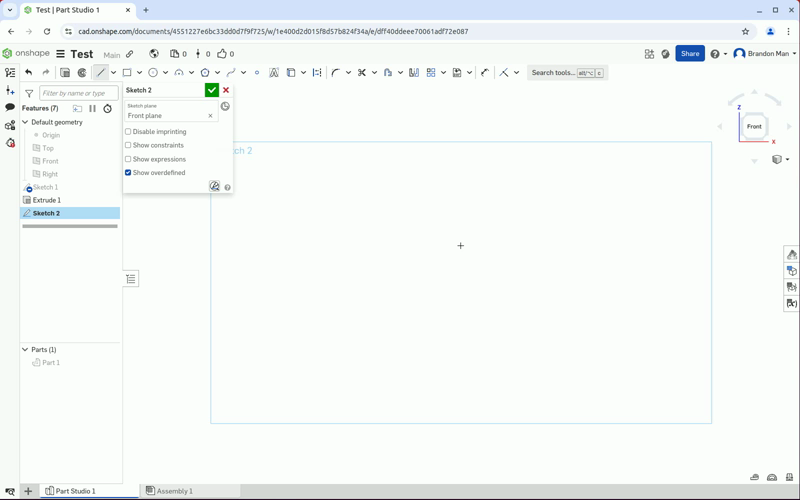
click(460, 245)
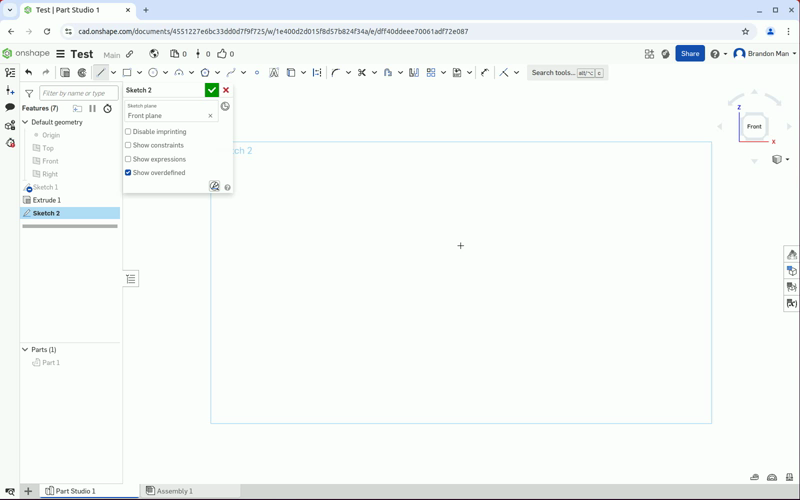
key_up(shift)
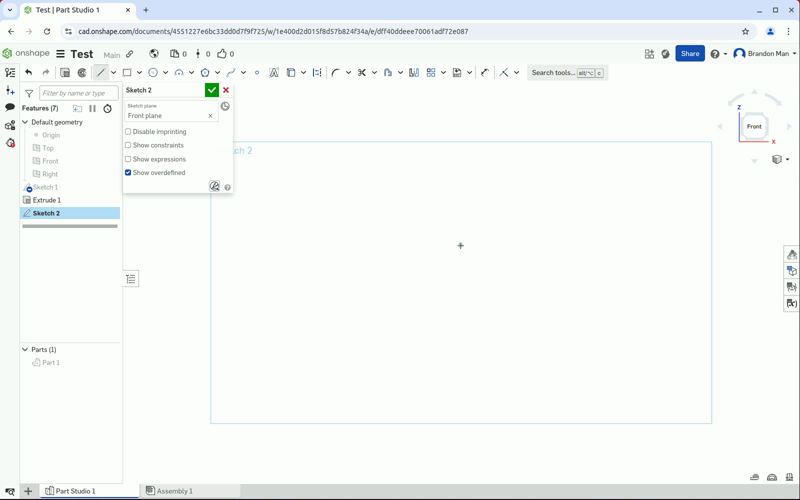
key_down(shift)
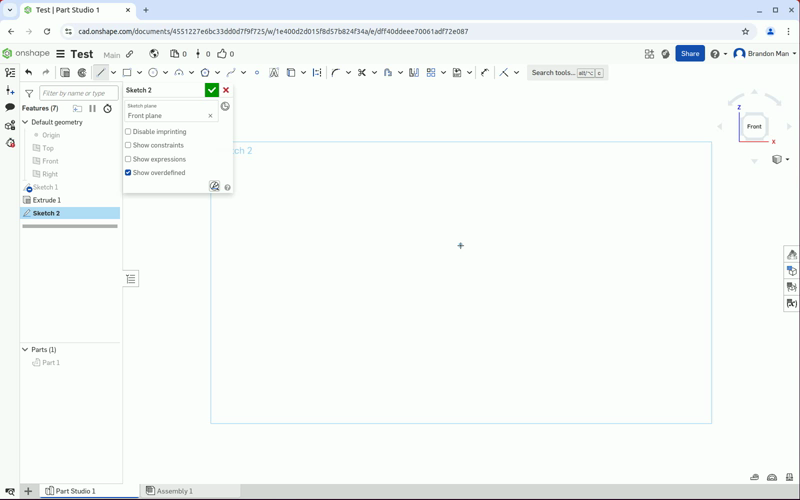
mouse_move(490, 245)
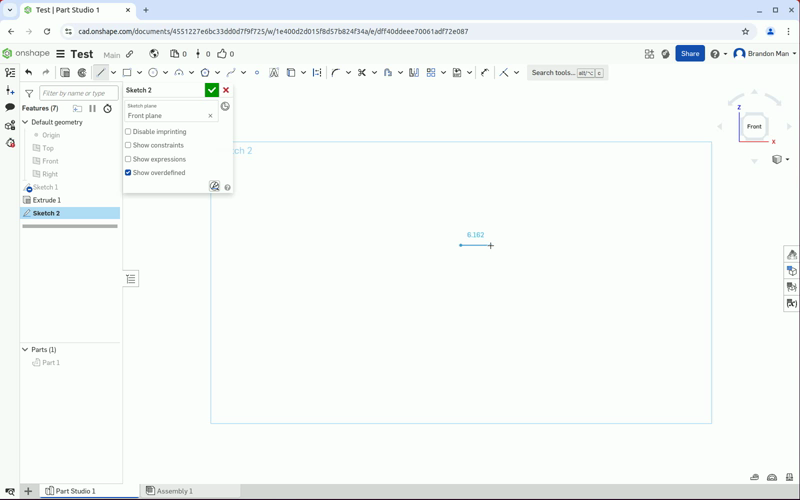
mouse_move(499, 245)
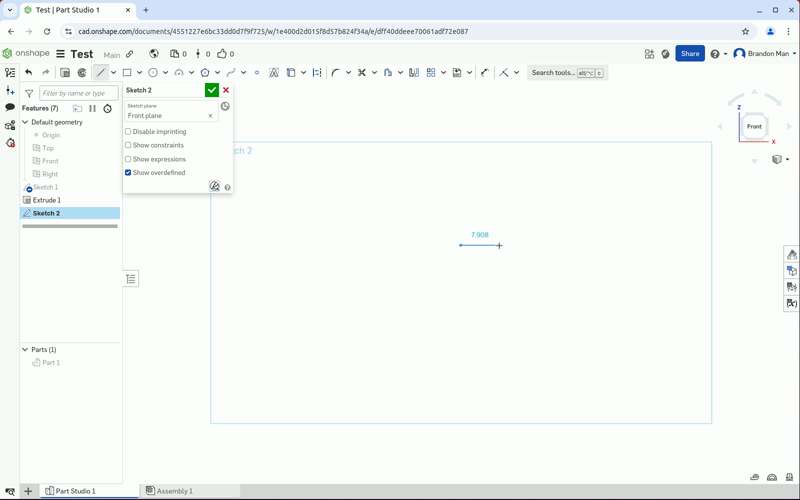
click(499, 245)
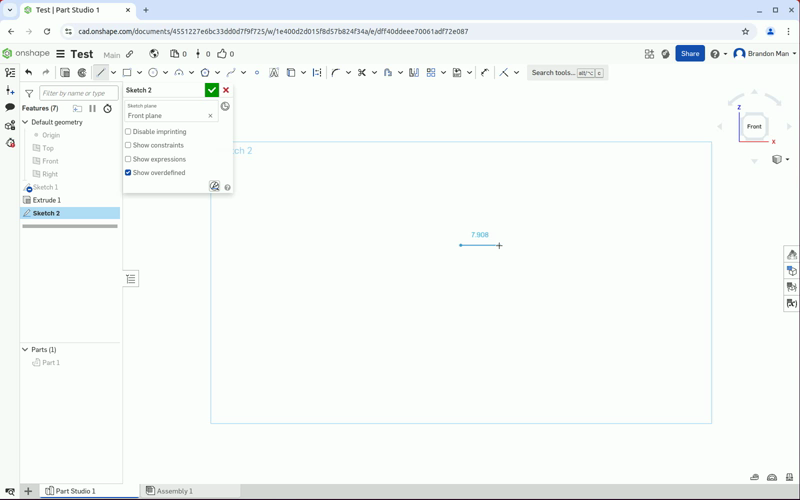
key_up(shift)
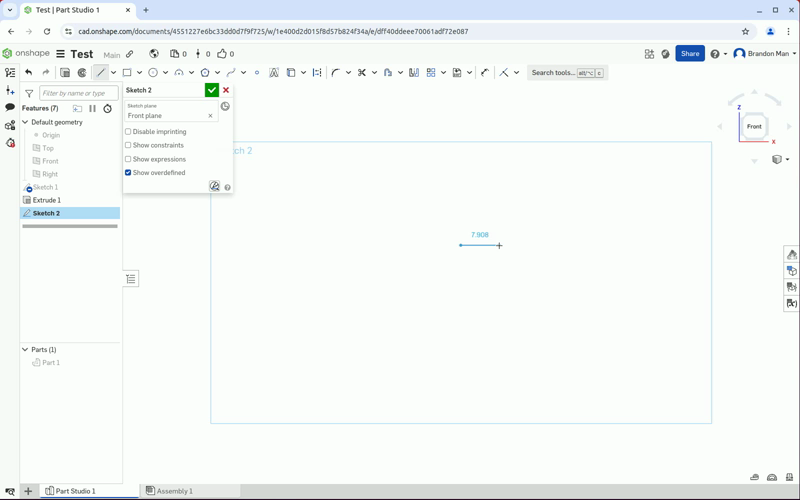
key_down(shift)
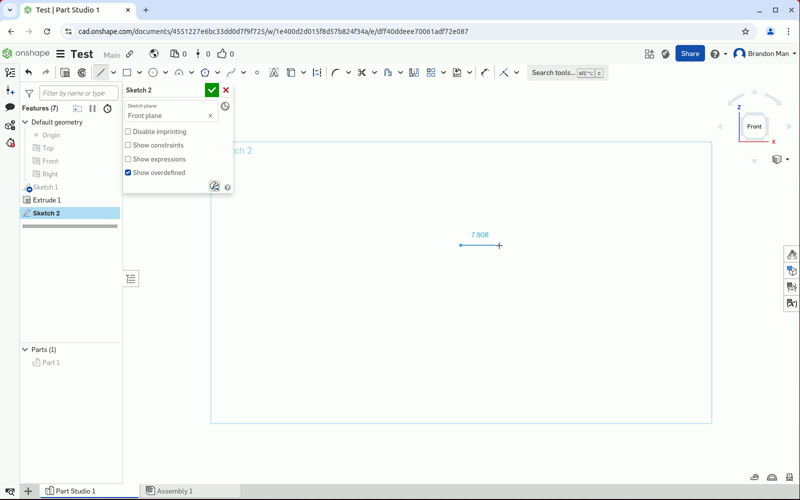
mouse_move(529, 245)
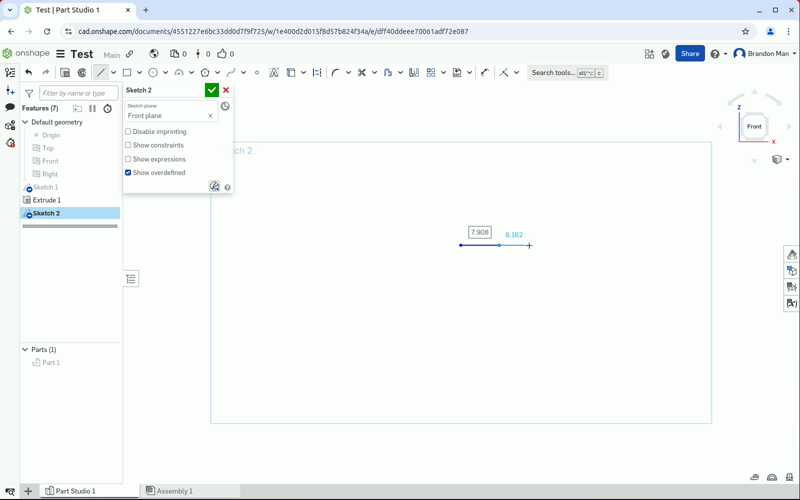
mouse_move(499, 207)
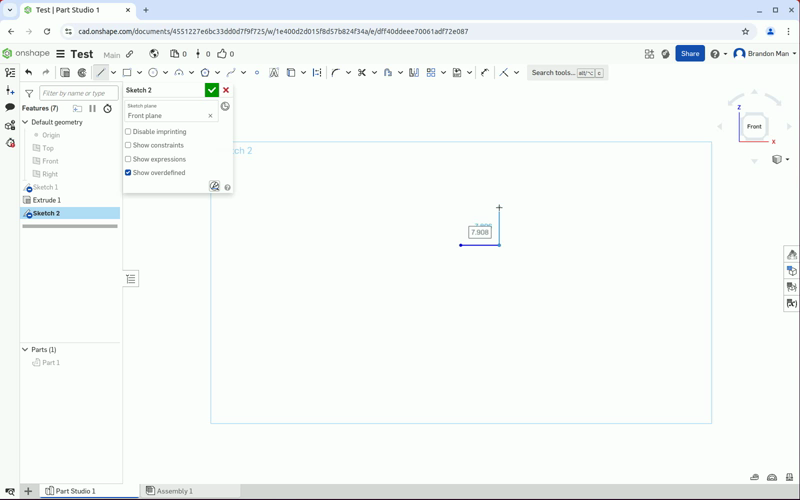
click(499, 207)
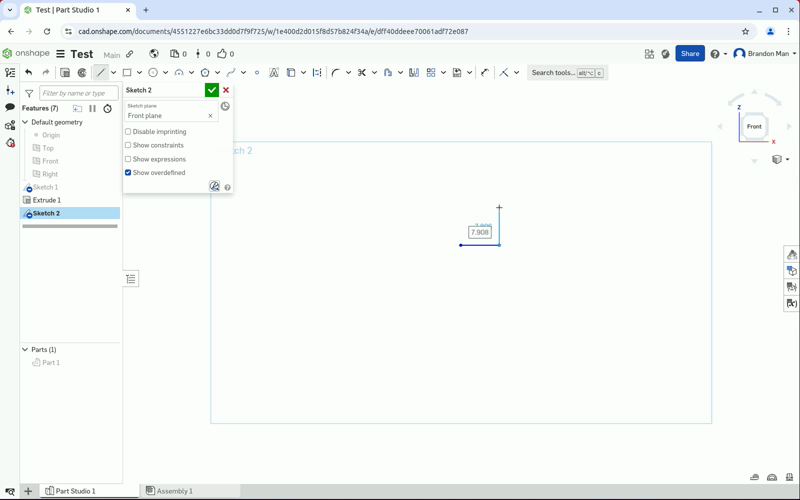
key_up(shift)
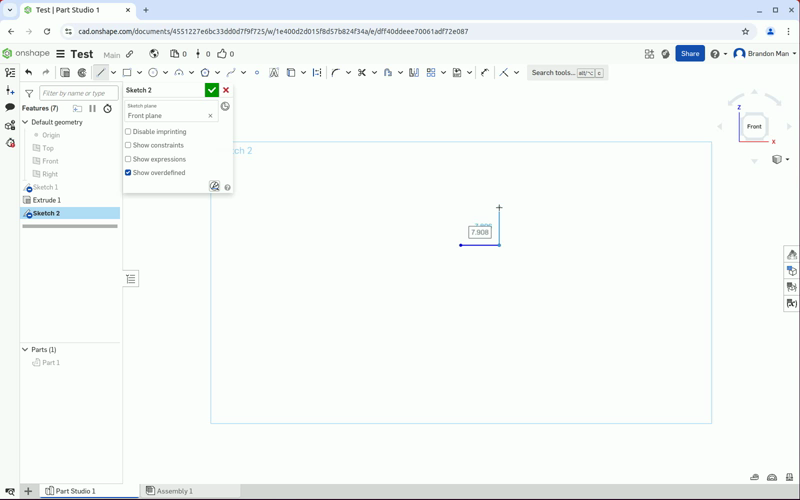
key_down(shift)
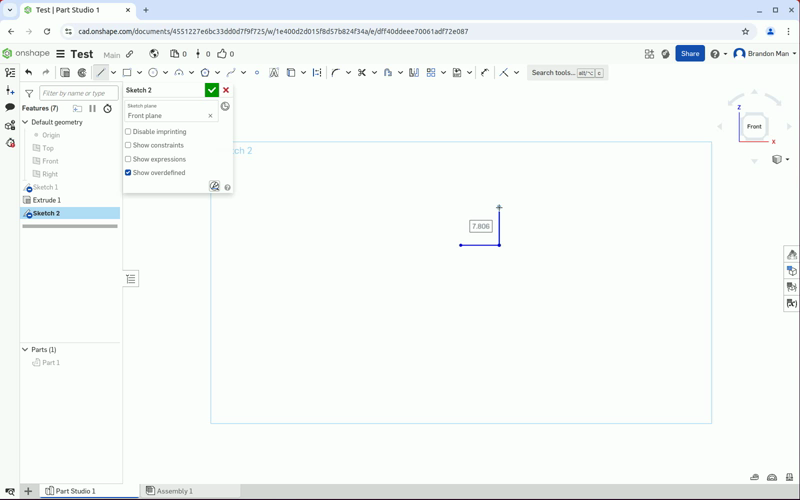
mouse_move(529, 207)
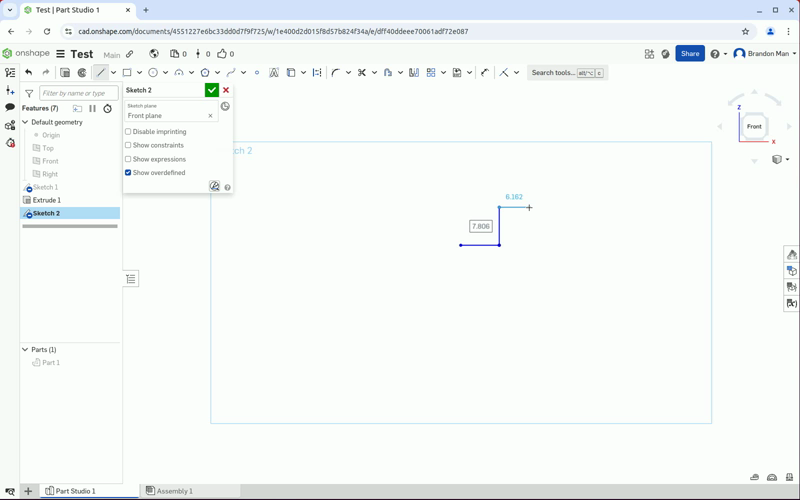
mouse_move(480, 207)
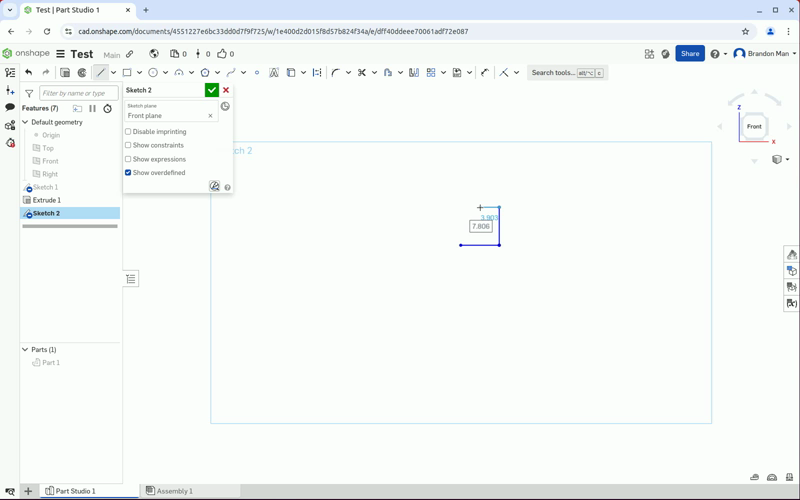
click(480, 207)
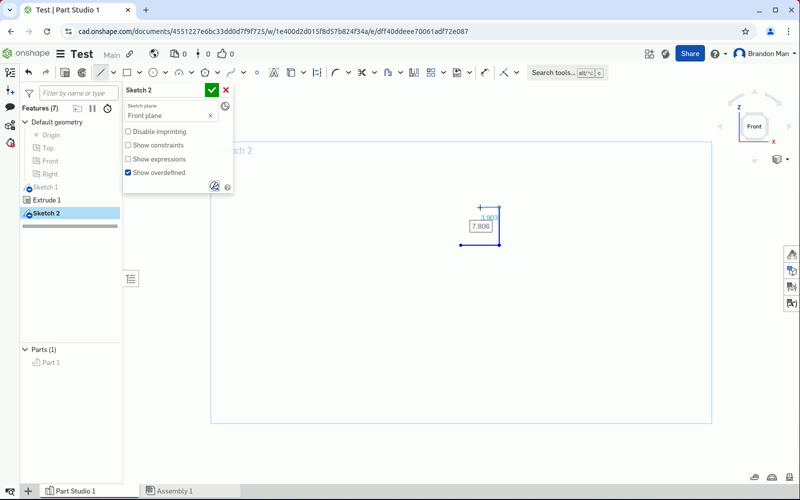
key_up(shift)
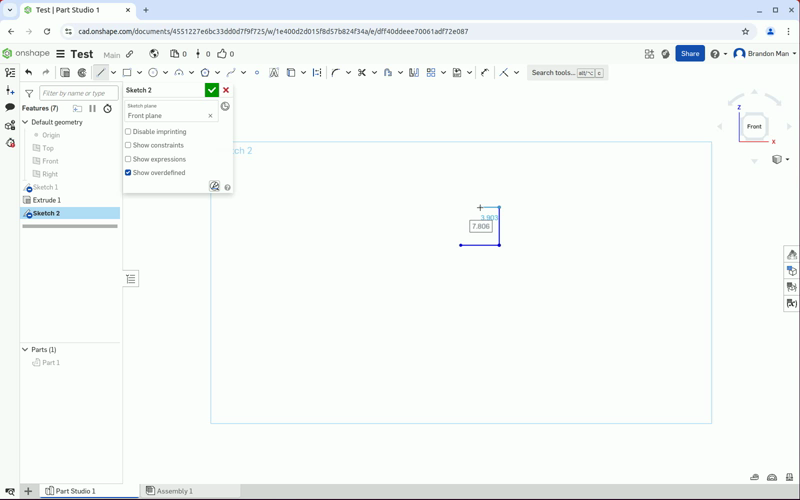
key_down(shift)
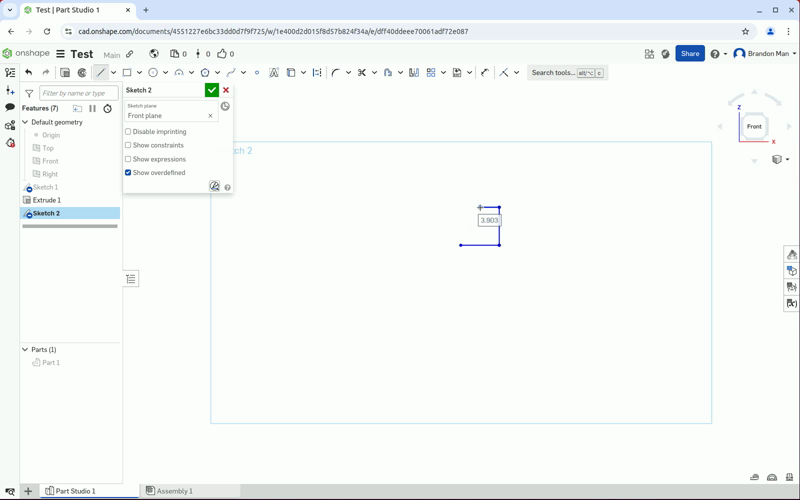
mouse_move(510, 207)
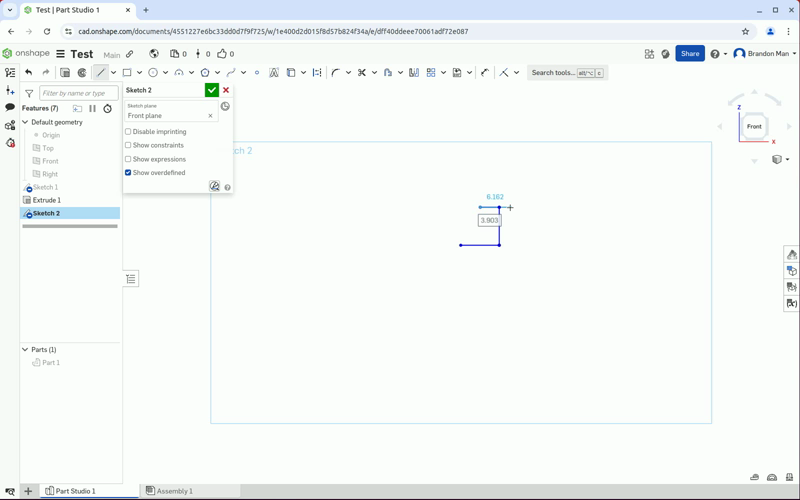
mouse_move(460, 226)
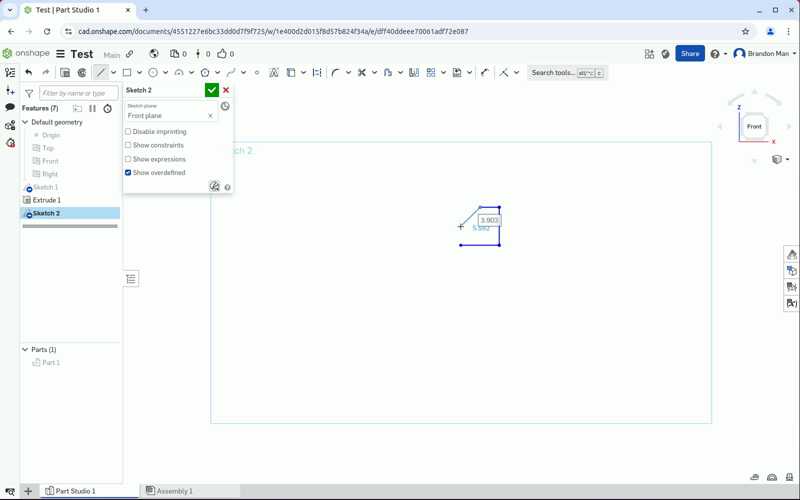
click(460, 226)
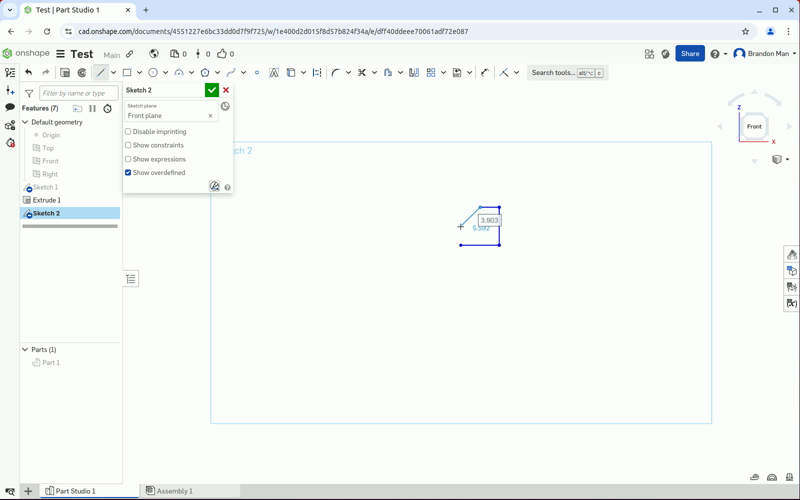
key_up(shift)
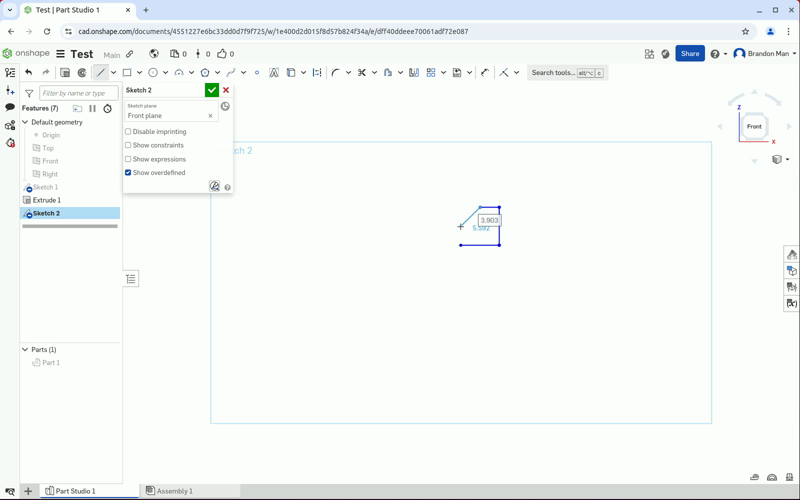
mouse_move(490, 226)
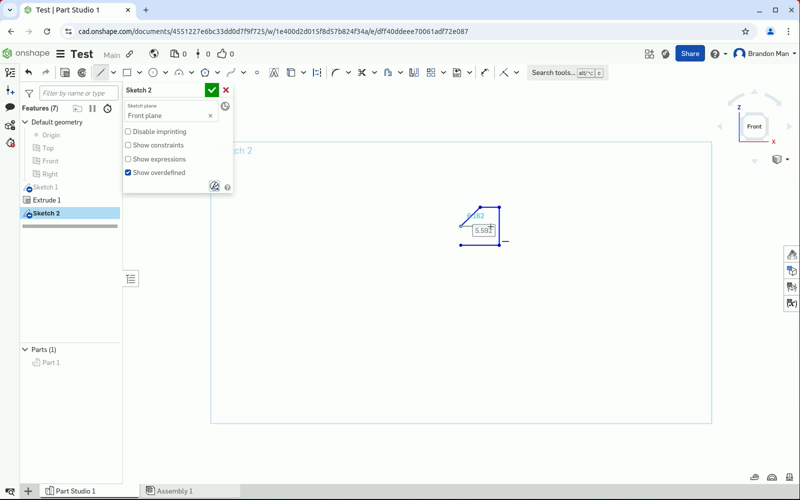
key_down(shift)
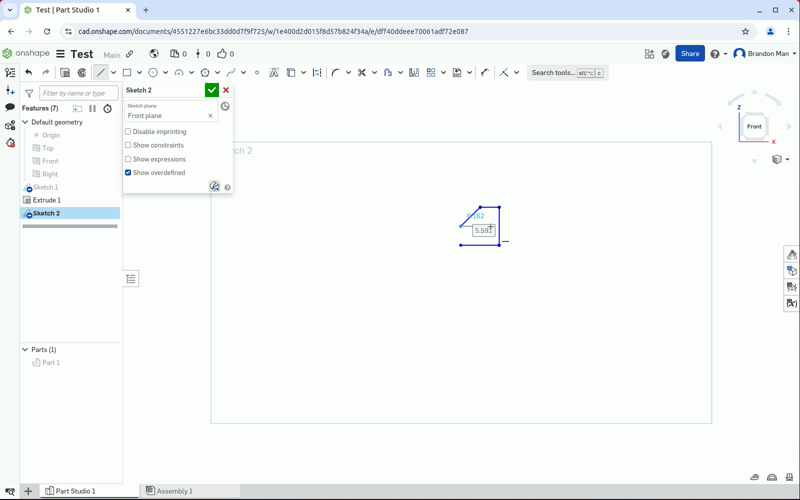
mouse_move(460, 245)
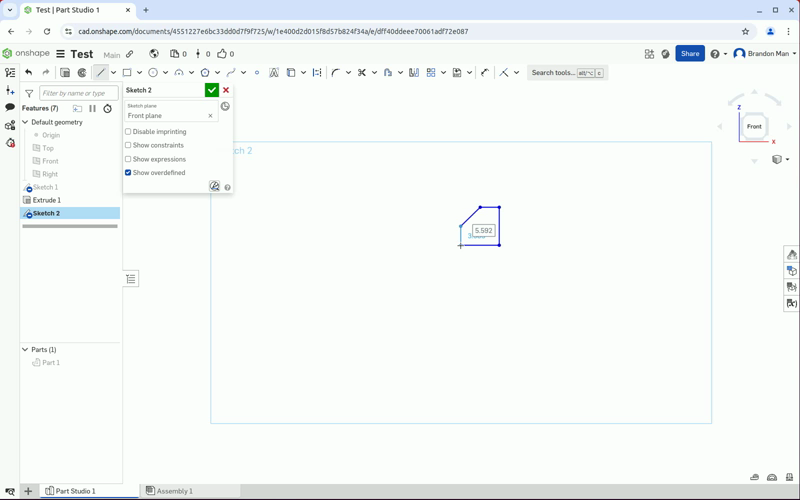
key_up(shift)
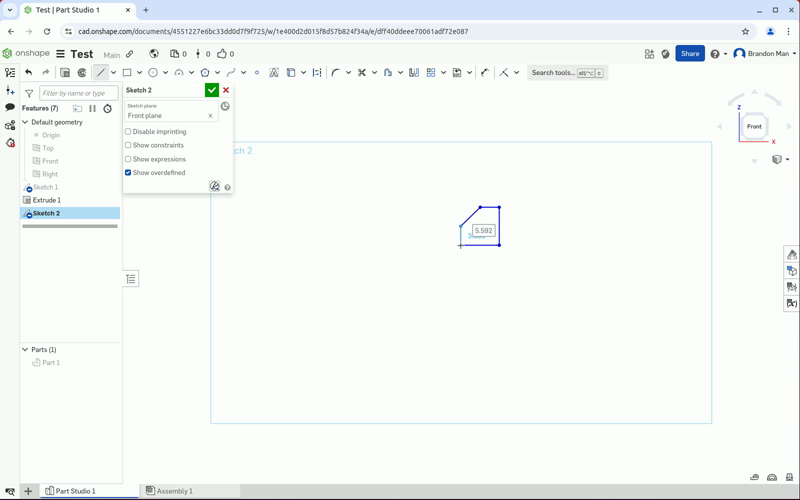
click(460, 245)
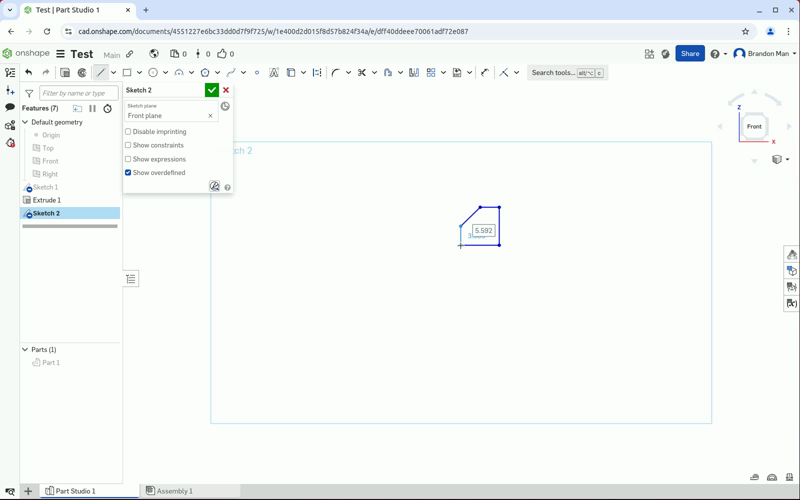
key(esc)
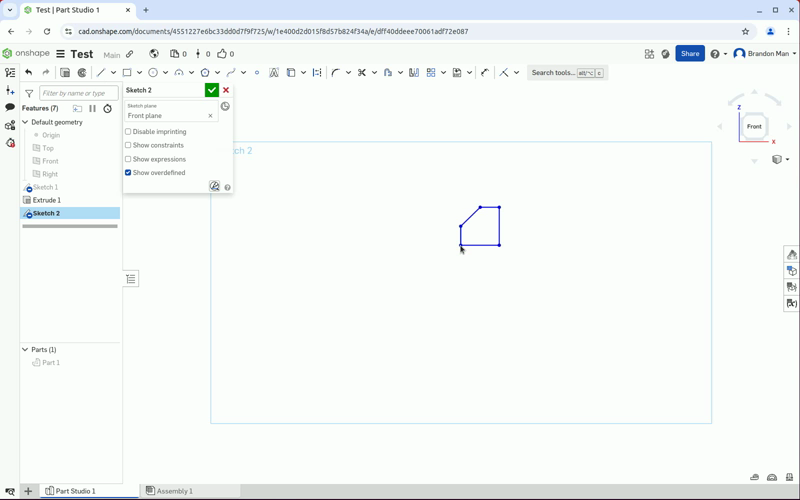
mouse_move(484, 216)
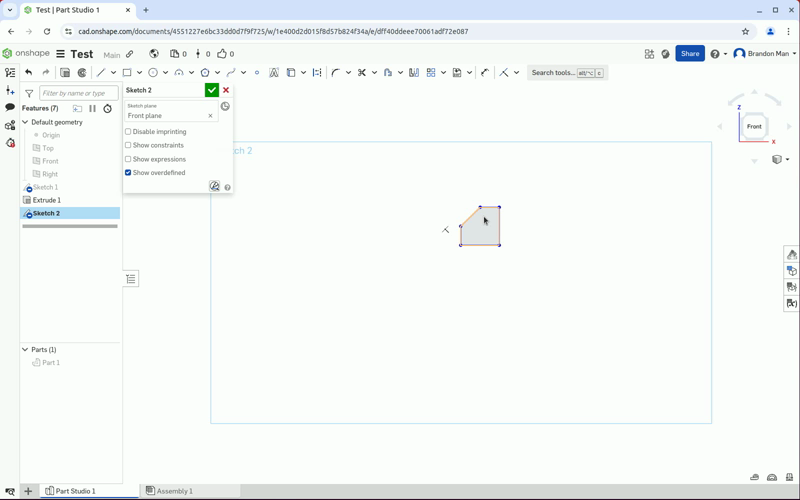
scroll(6)
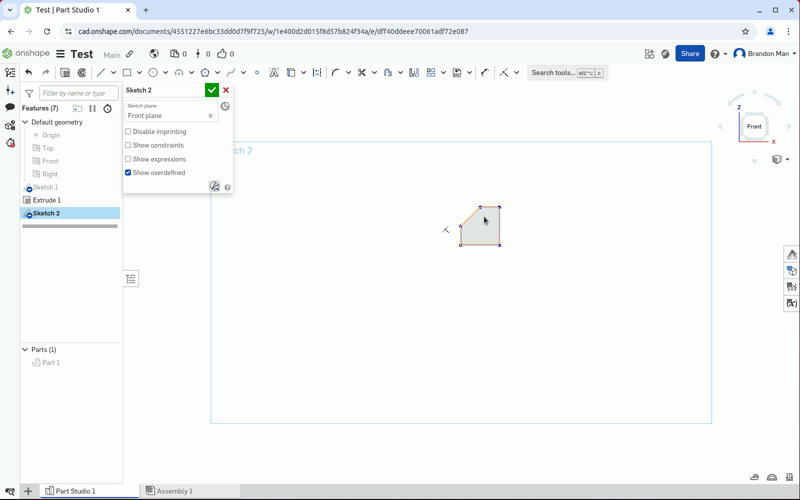
scroll(6)
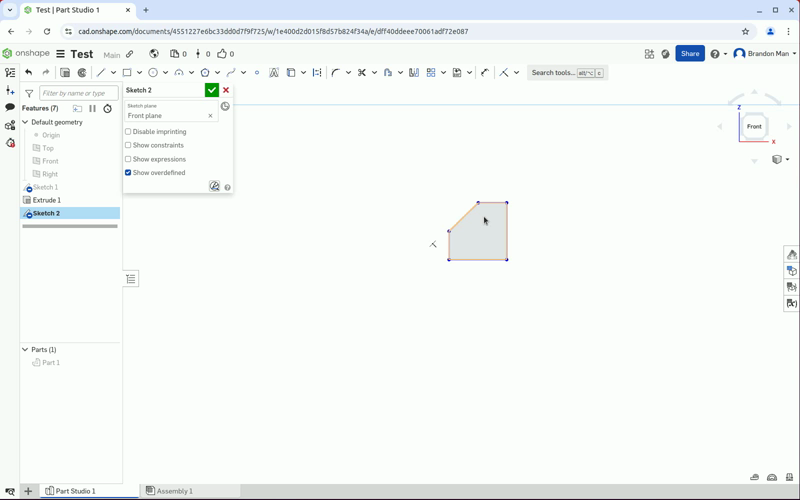
scroll(6)
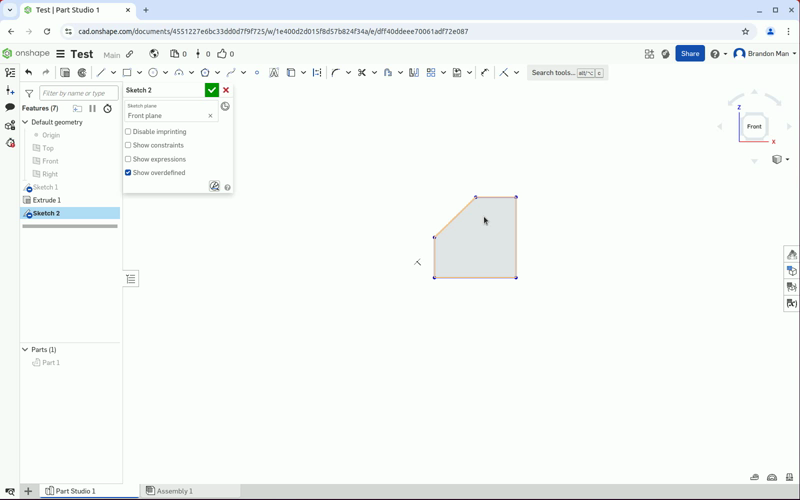
scroll(6)
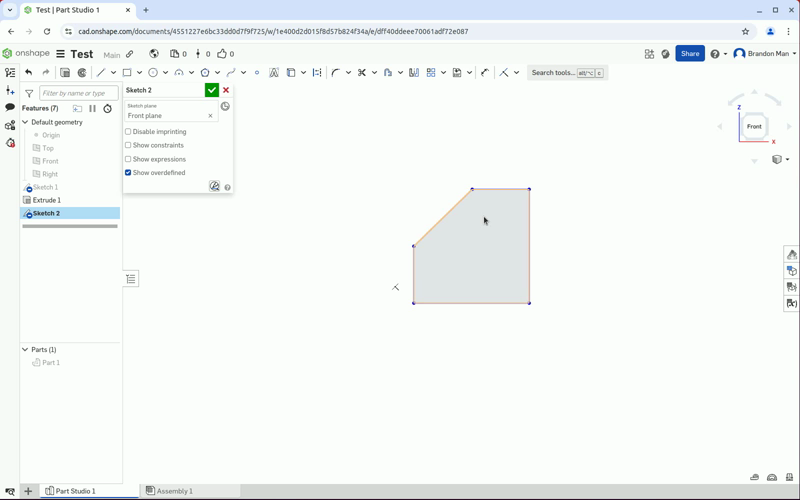
scroll(6)
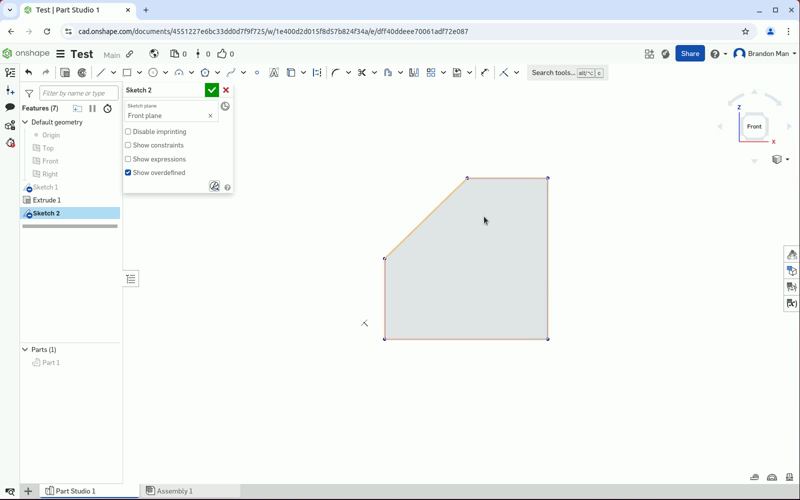
scroll(6)
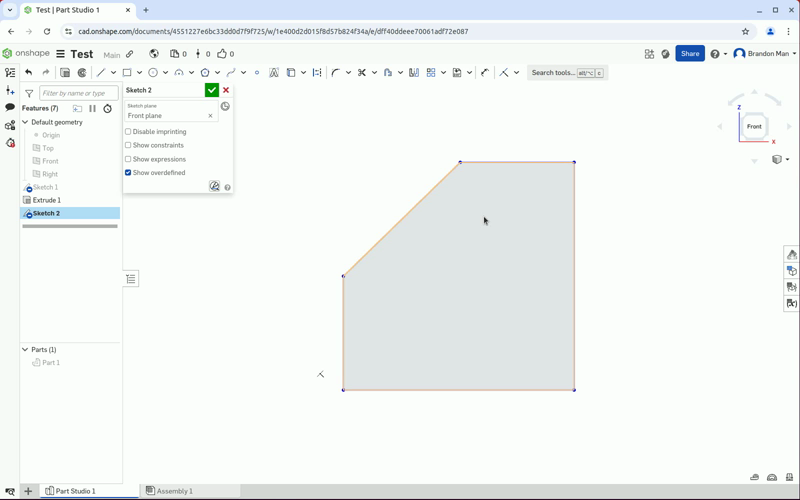
scroll(6)
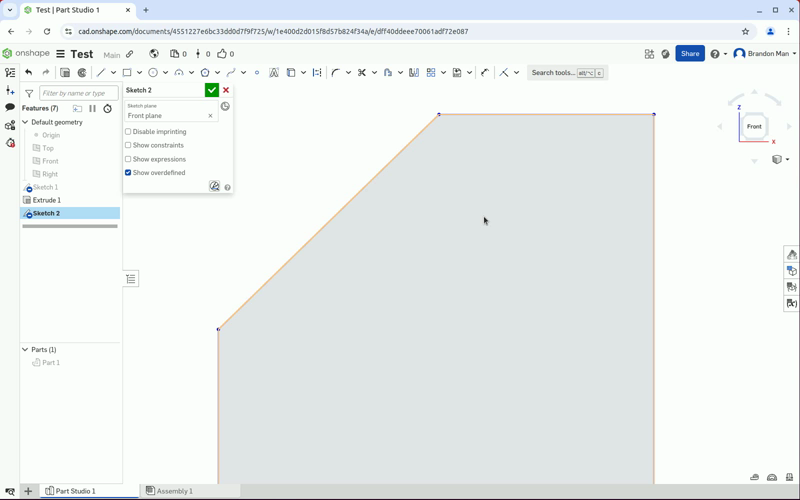
click(484, 216)
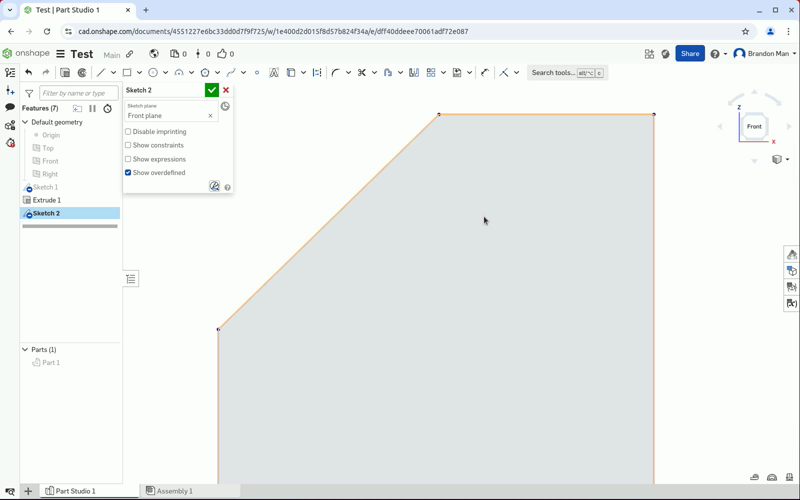
scroll(-6)
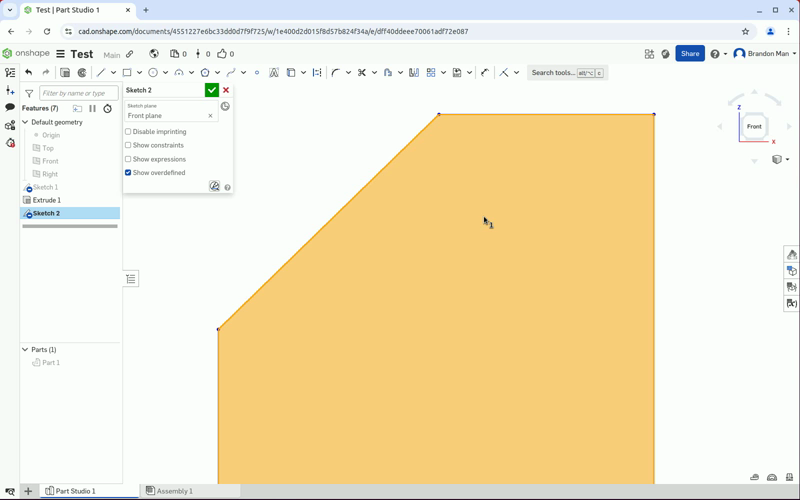
scroll(-6)
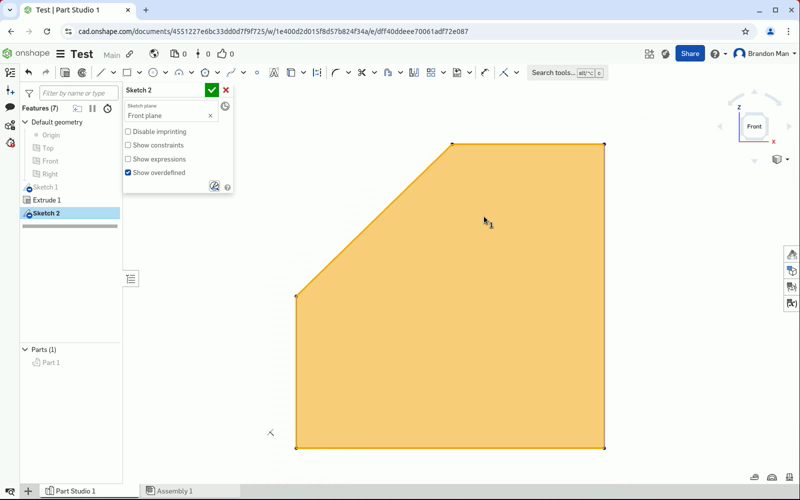
scroll(-6)
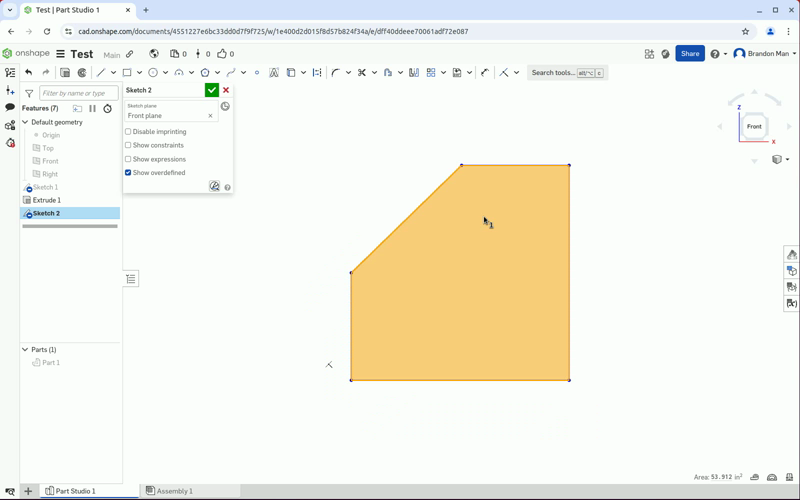
scroll(-6)
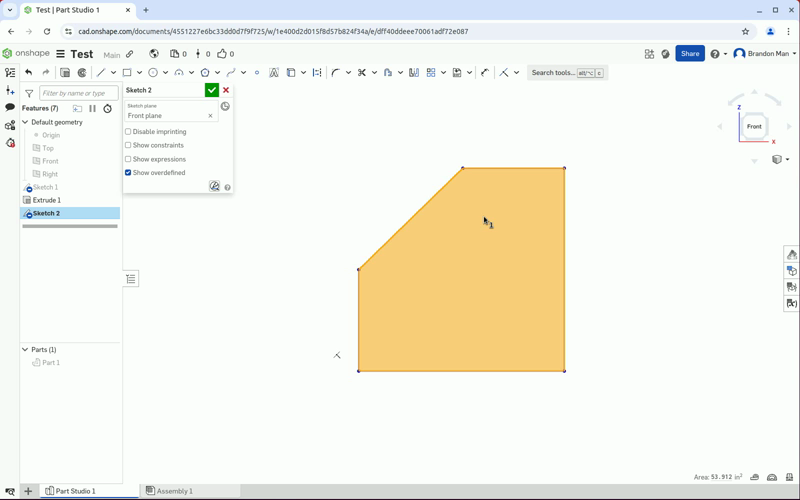
scroll(-6)
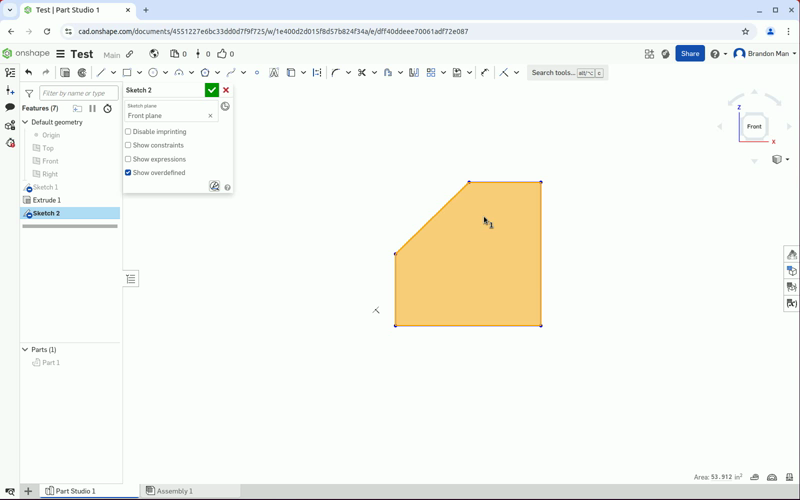
scroll(-6)
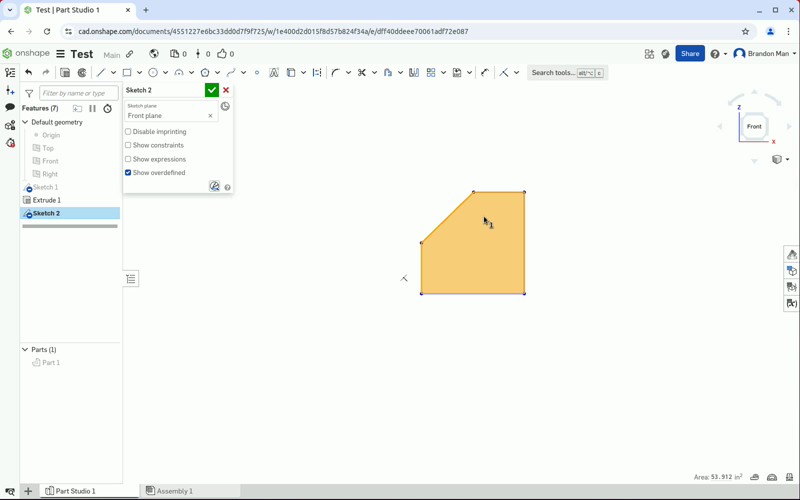
scroll(-6)
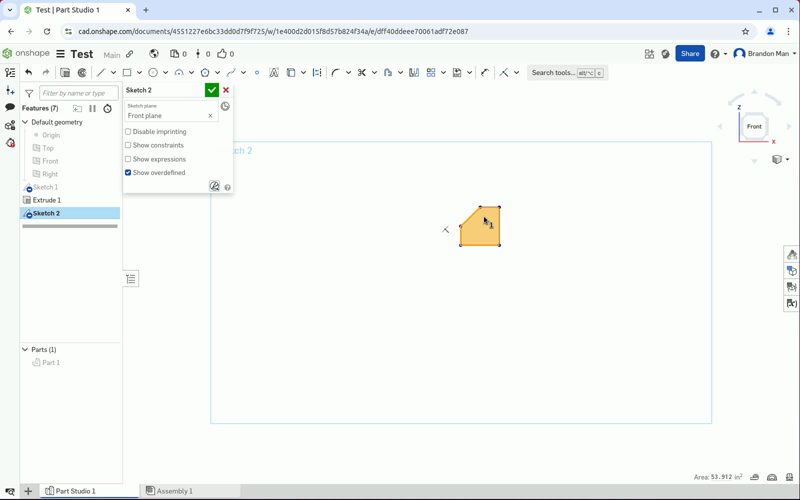
mouse_move(73, 352)
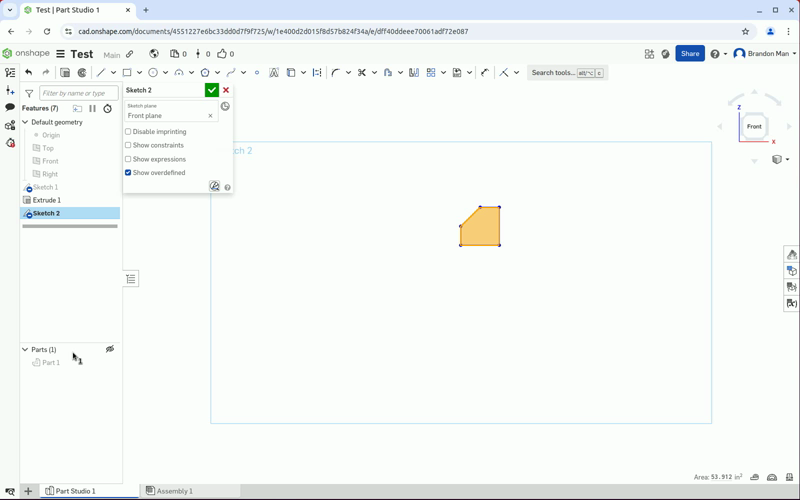
key(shift+y)
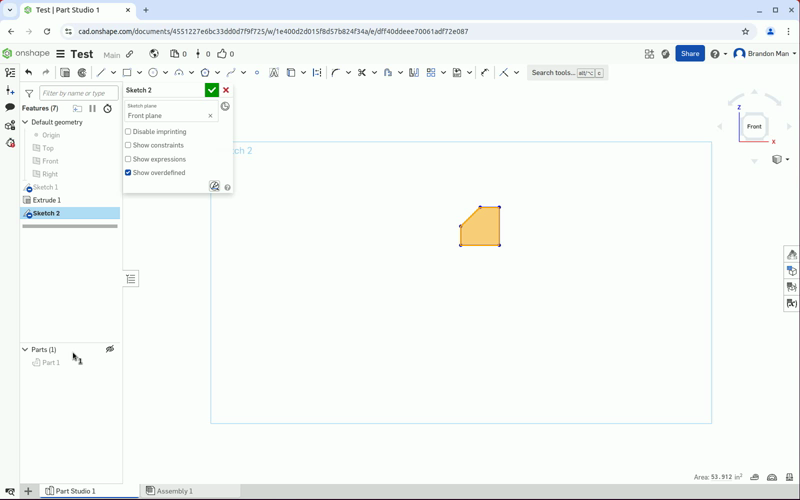
key(shift+e)
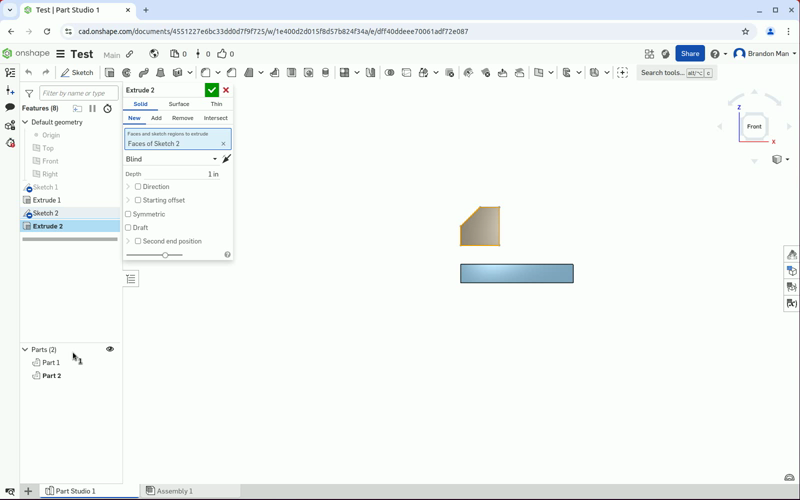
mouse_move(143, 106)
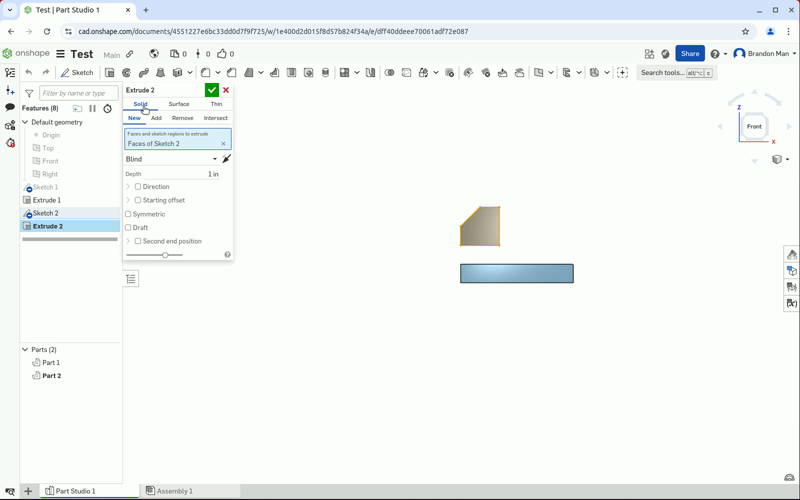
click(143, 106)
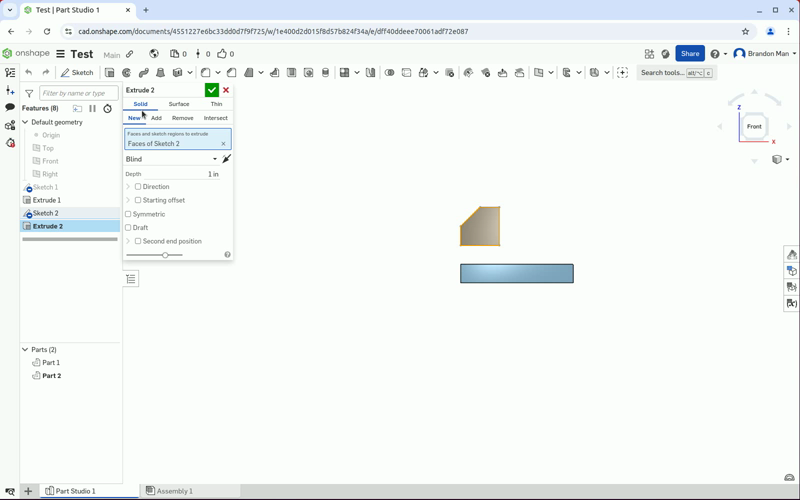
mouse_move(137, 120)
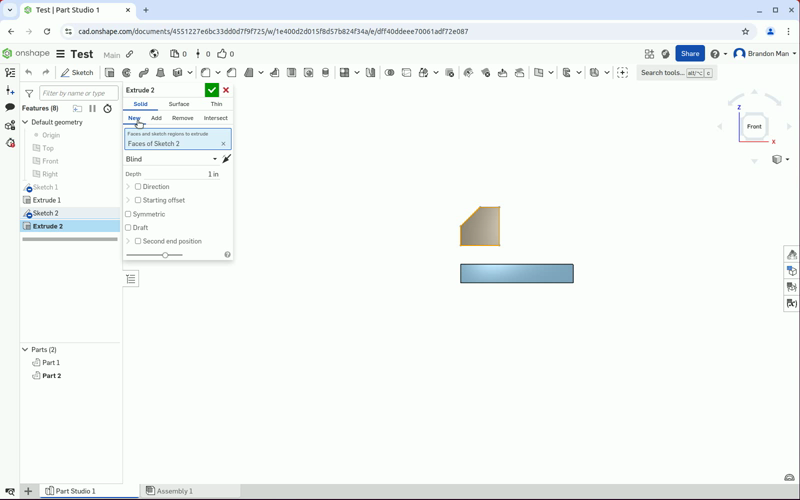
click(137, 120)
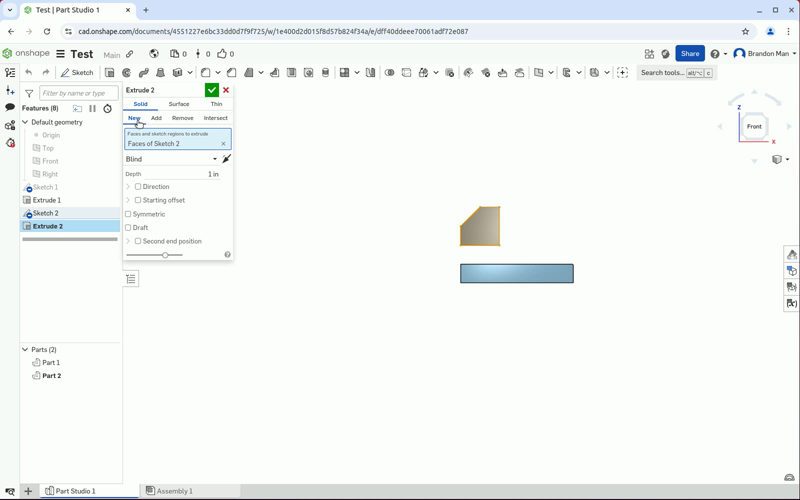
key(tab, 4)
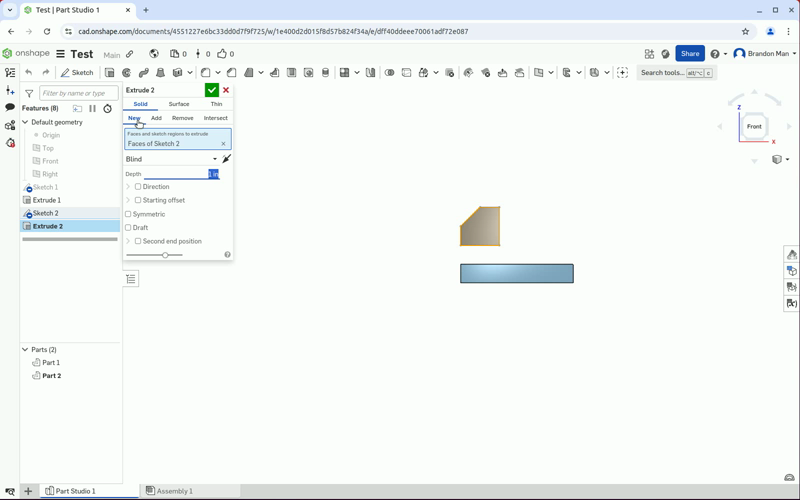
text(15.406)
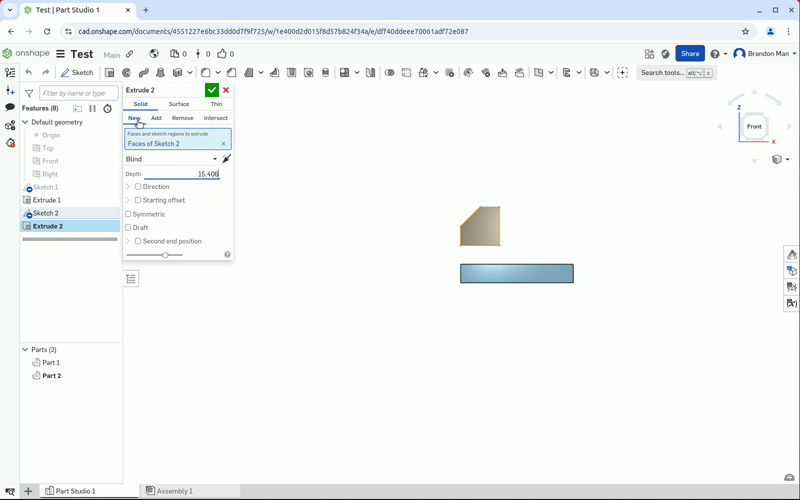
key(tab, 3)
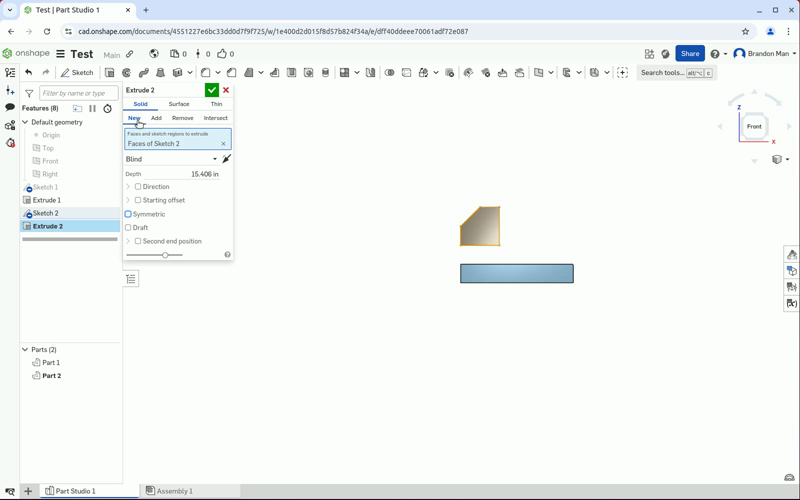
key(space)
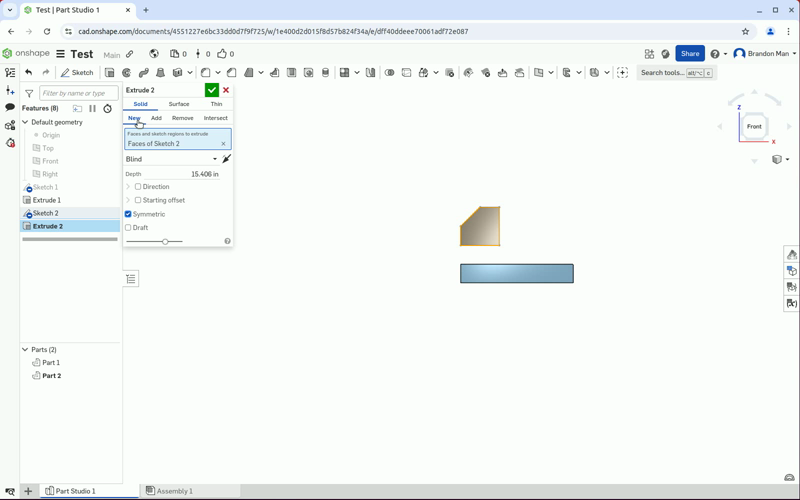
key(enter)
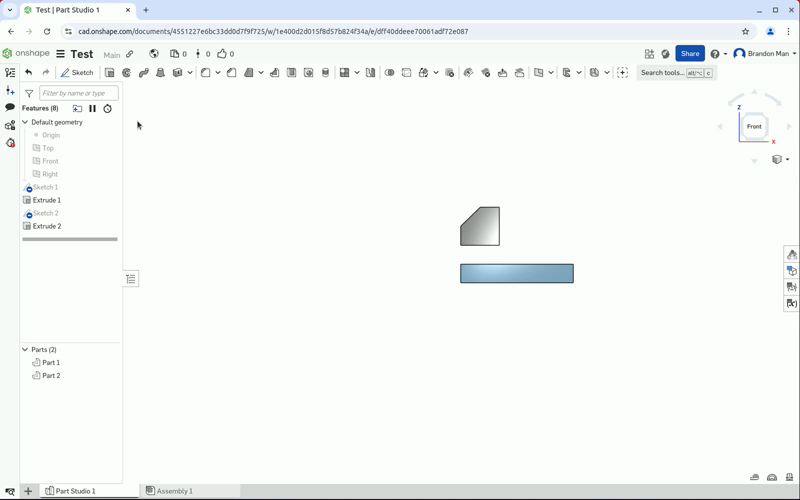
key(shift+h)
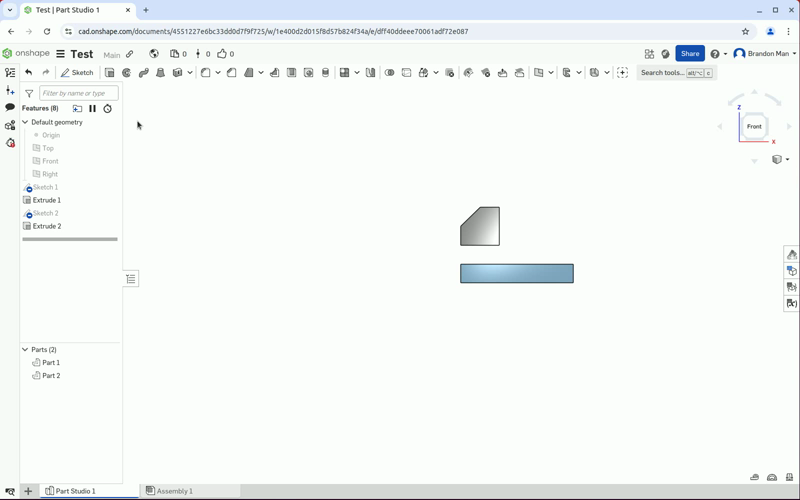
key(shift+h)
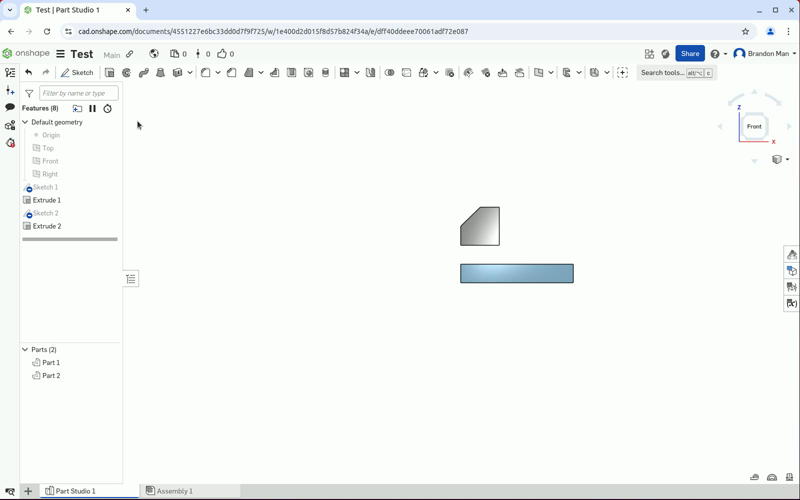
mouse_move(73, 189)
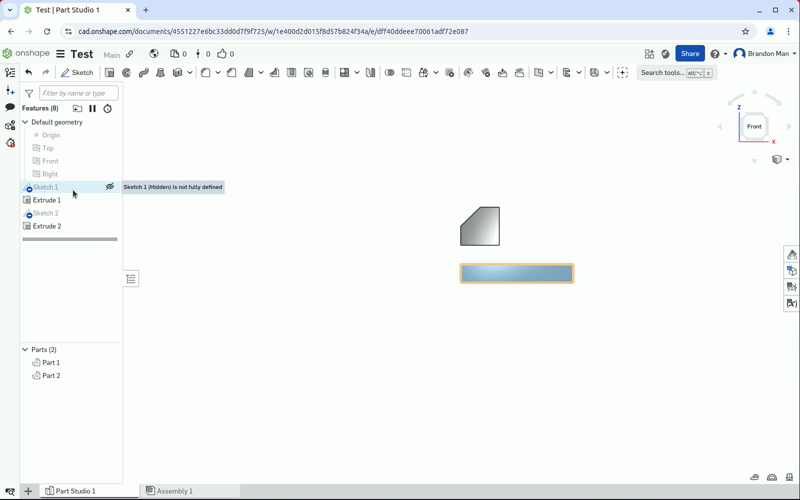
click(73, 189)
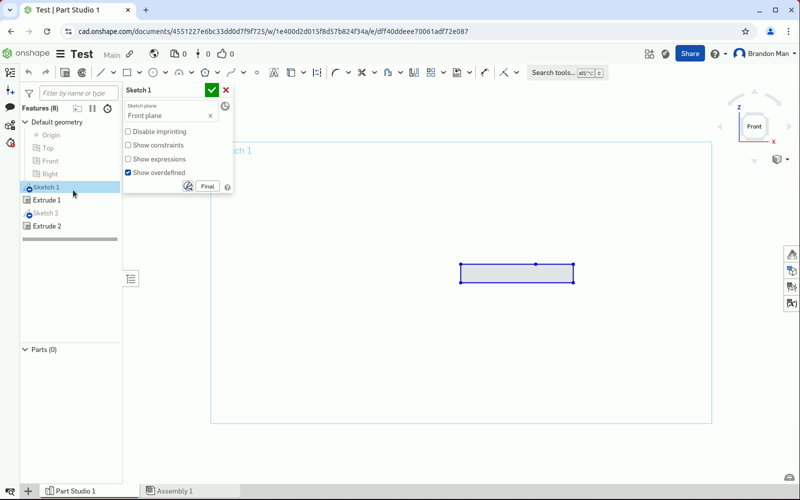
mouse_move(229, 92)
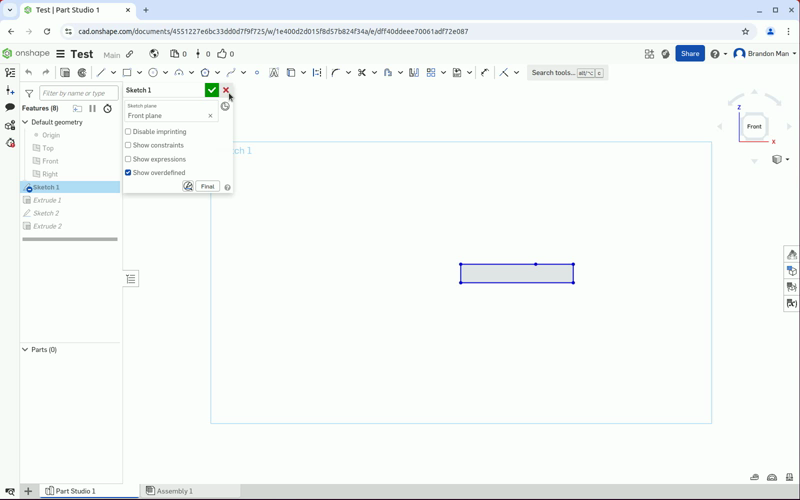
click(229, 92)
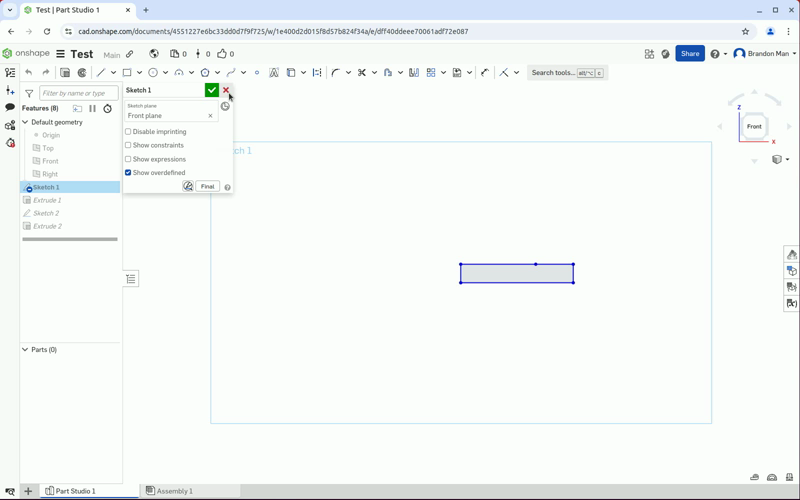
key(shift+s)
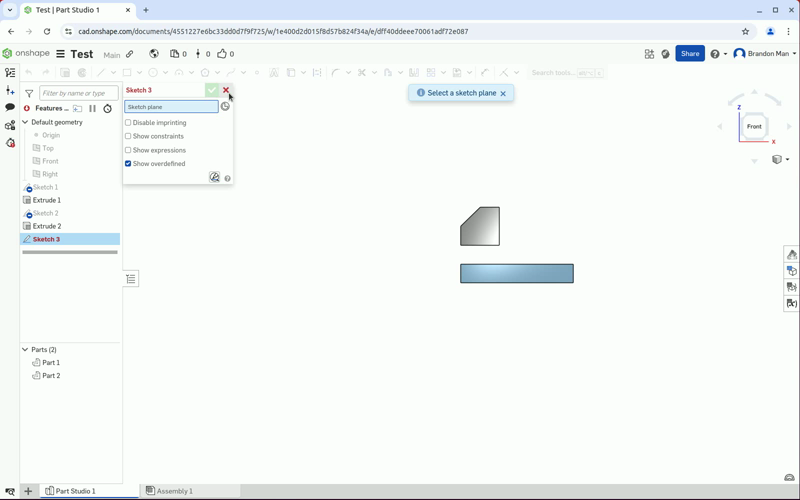
mouse_move(73, 163)
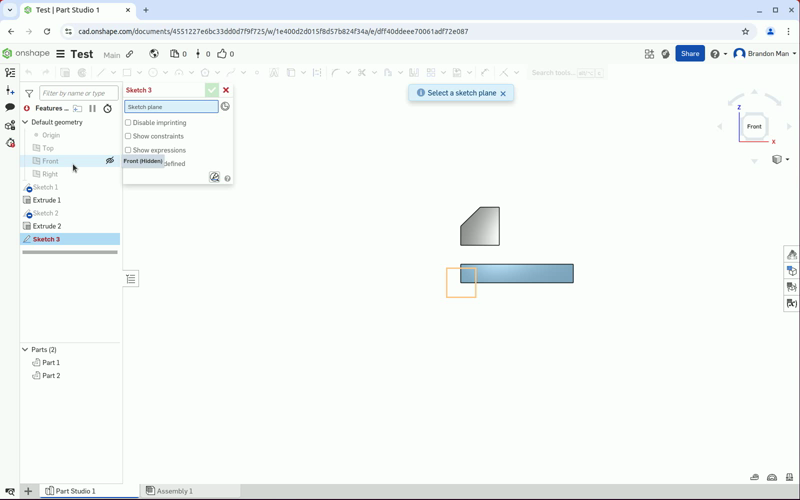
click(73, 163)
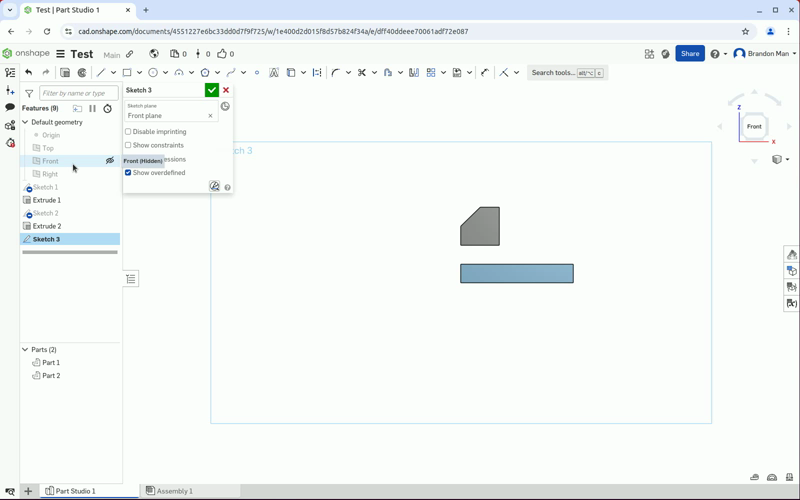
mouse_move(73, 352)
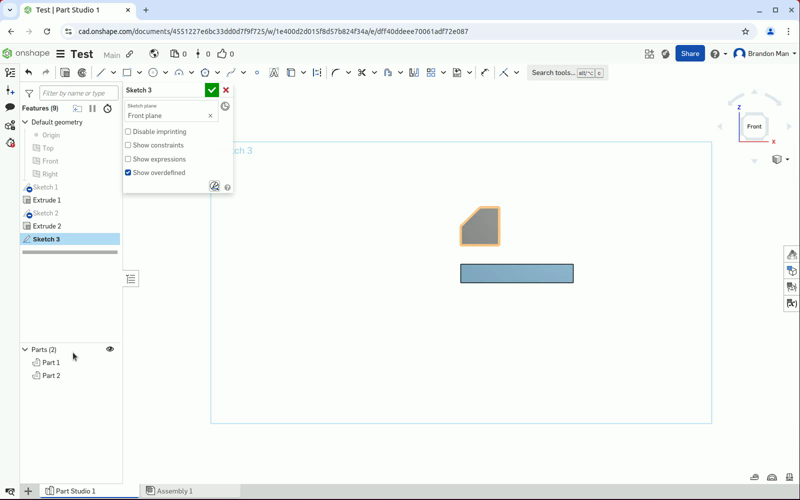
key(y)
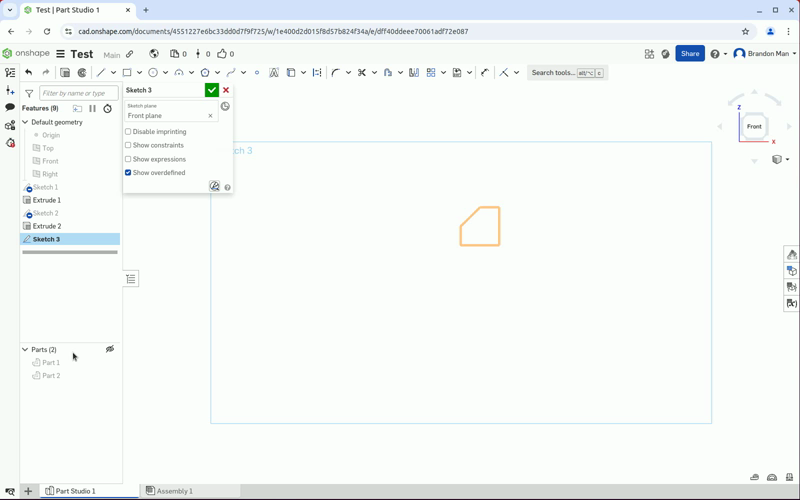
key(l)
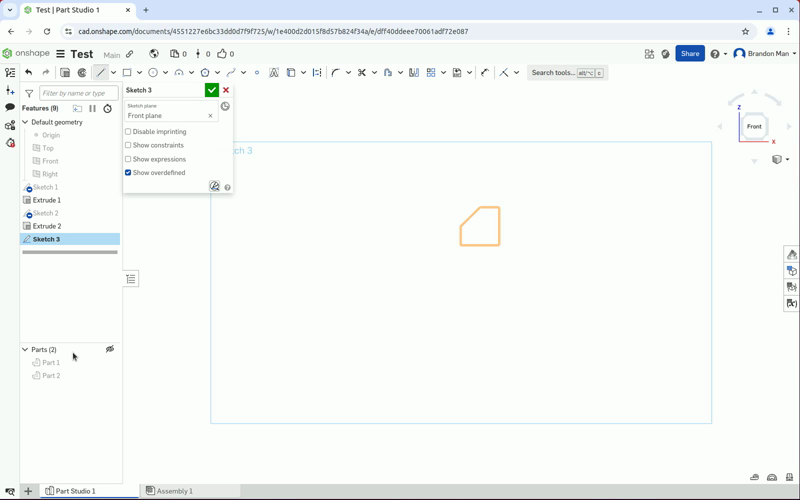
key_down(shift)
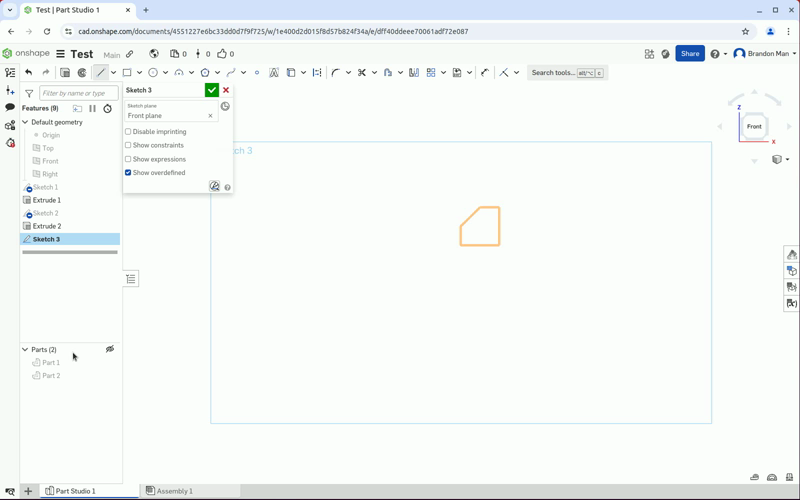
mouse_move(460, 264)
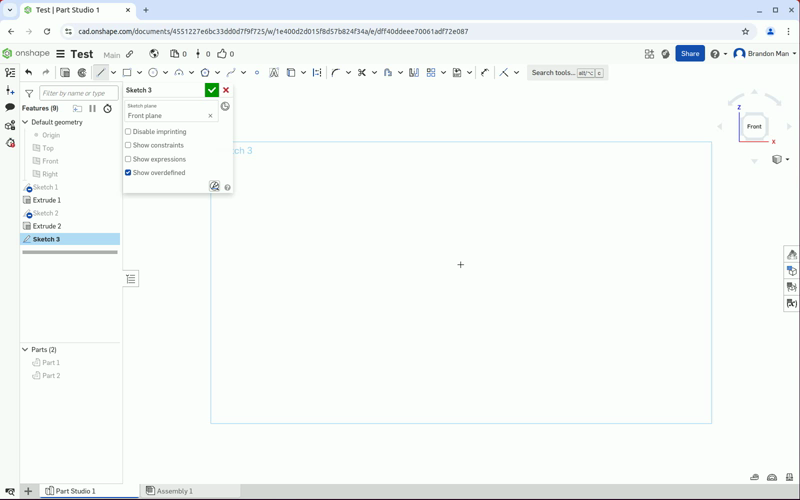
click(460, 264)
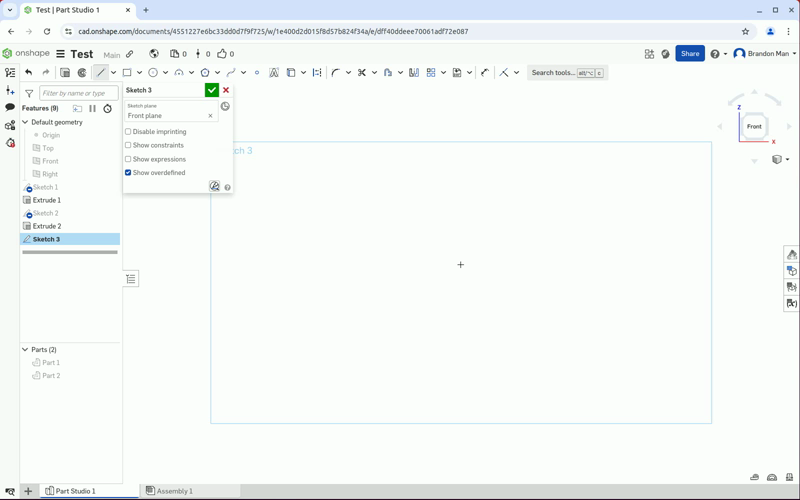
key_up(shift)
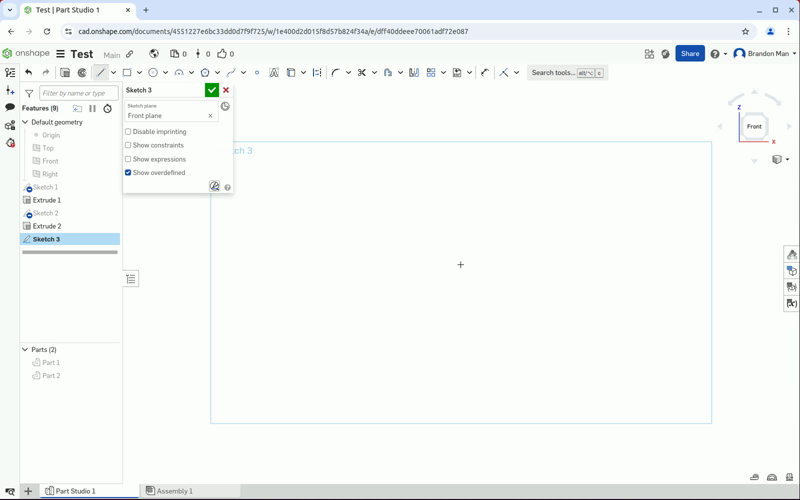
key_down(shift)
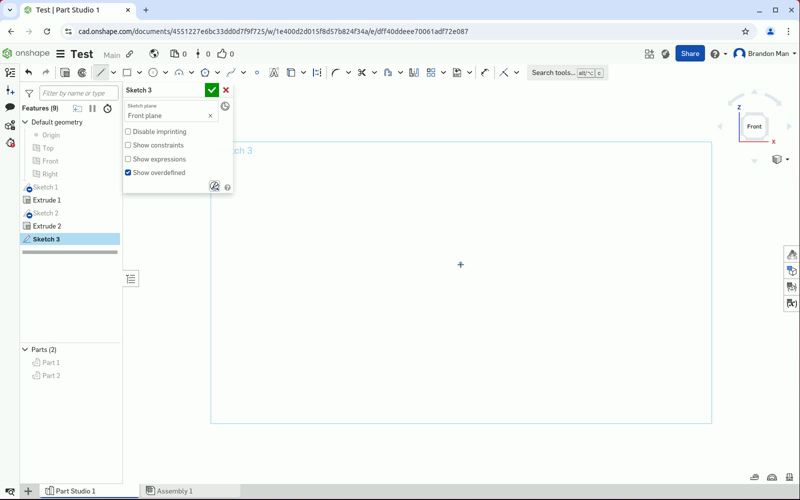
mouse_move(536, 264)
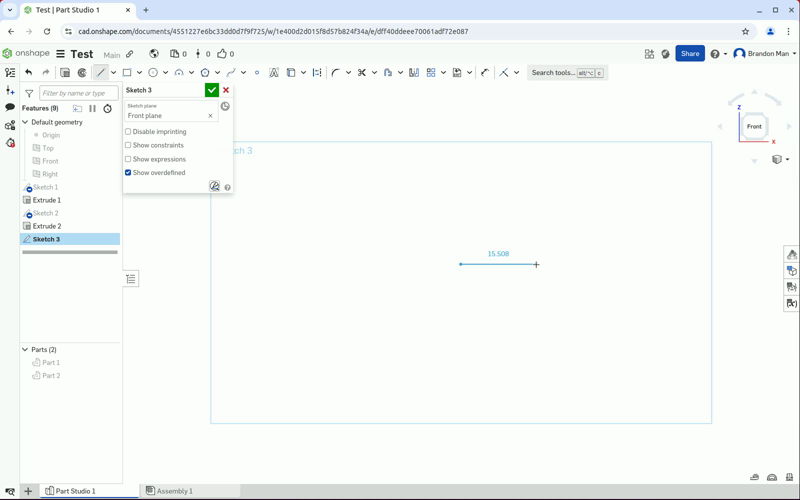
click(536, 264)
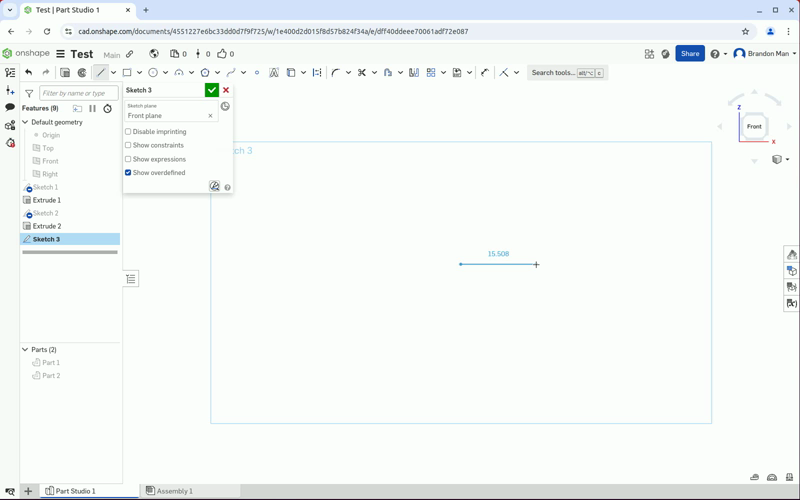
key_up(shift)
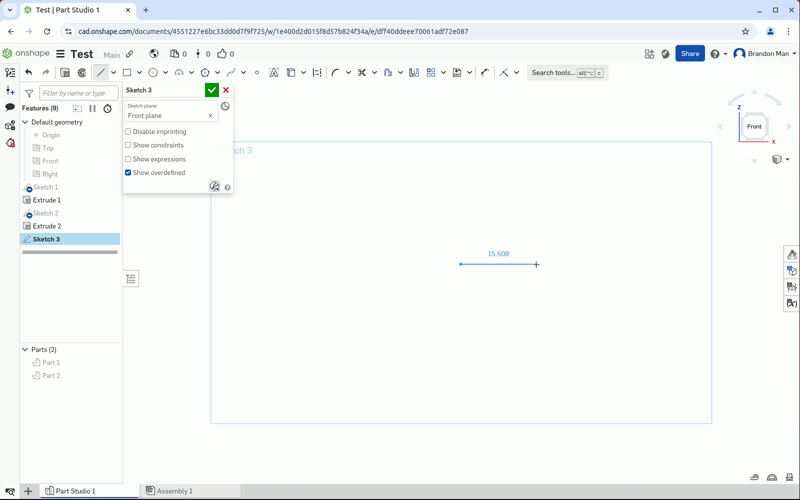
key_down(shift)
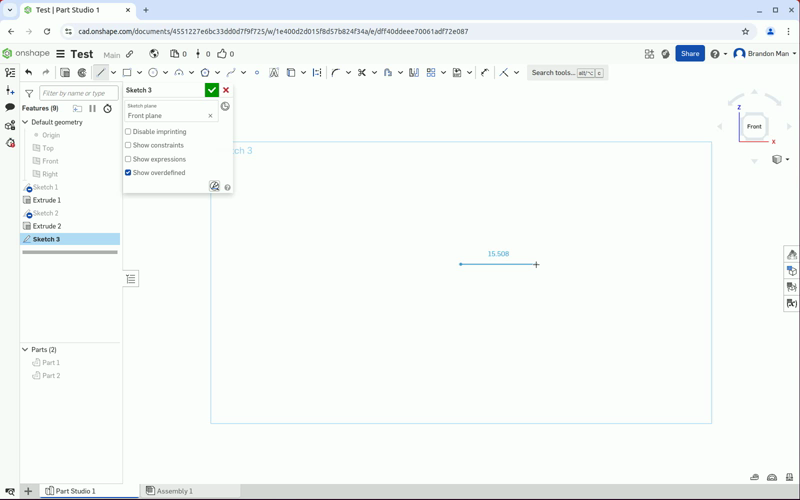
mouse_move(566, 264)
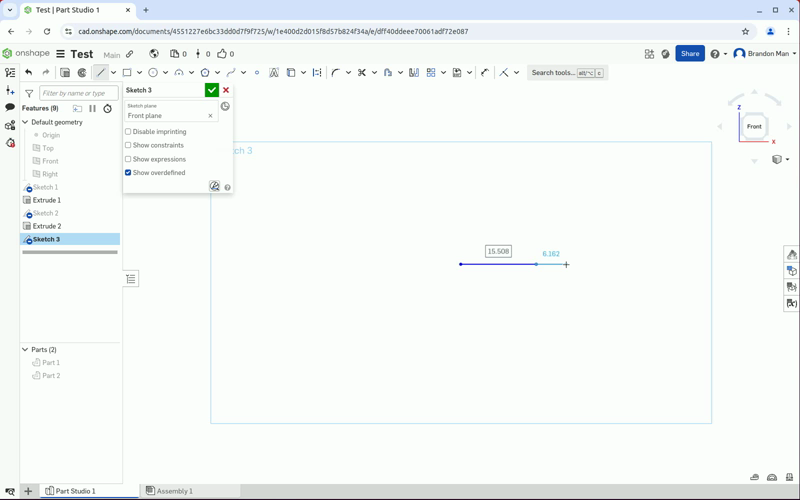
mouse_move(536, 245)
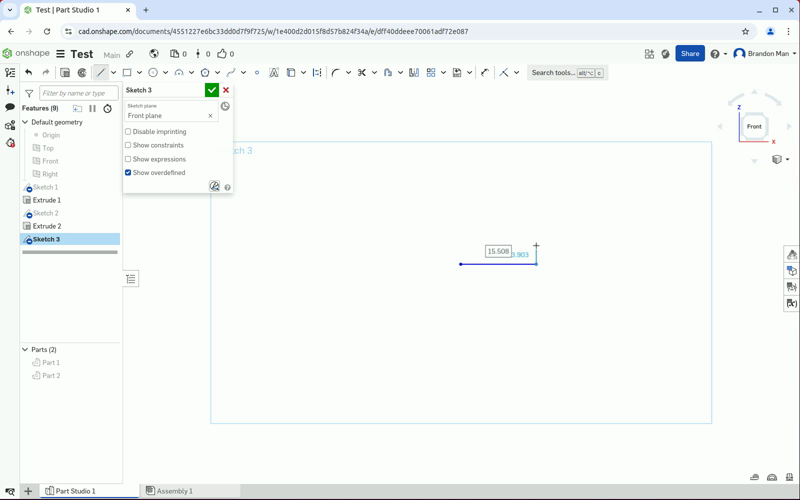
click(536, 245)
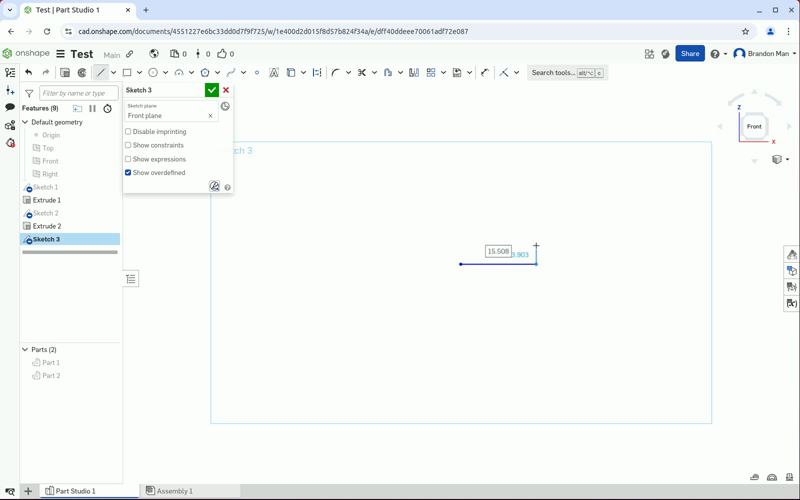
key_up(shift)
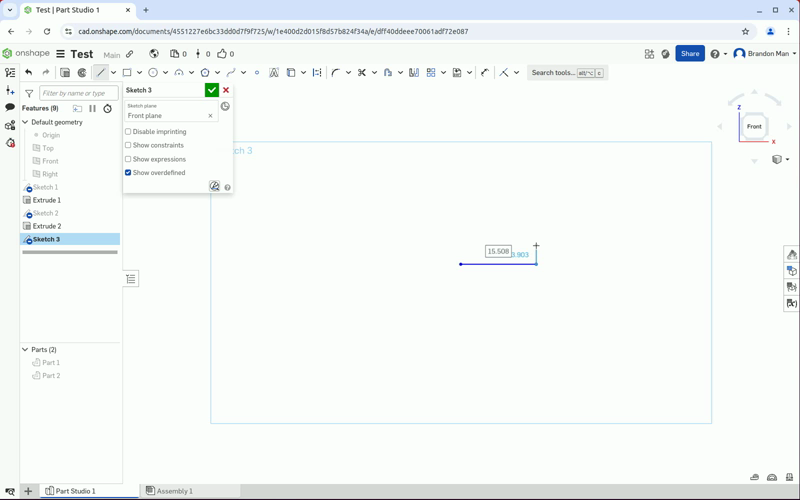
key_down(shift)
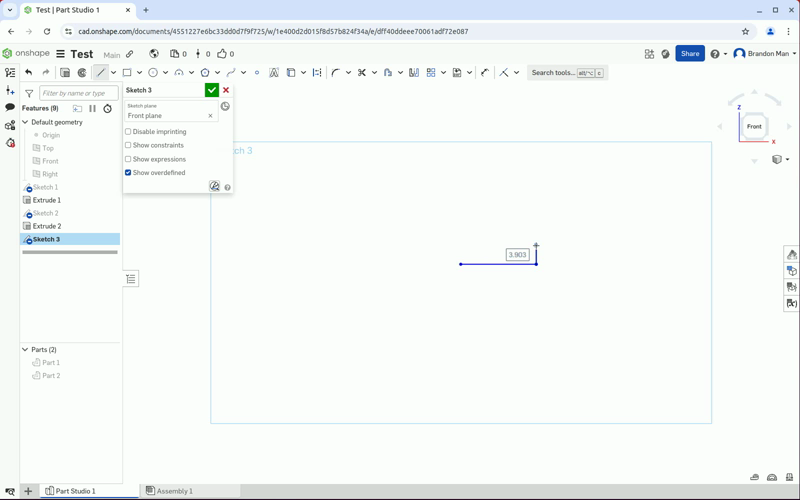
mouse_move(566, 245)
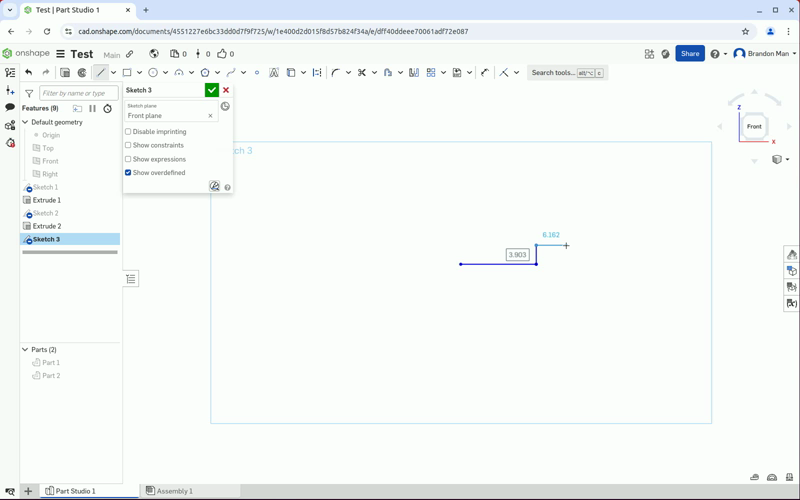
mouse_move(498, 245)
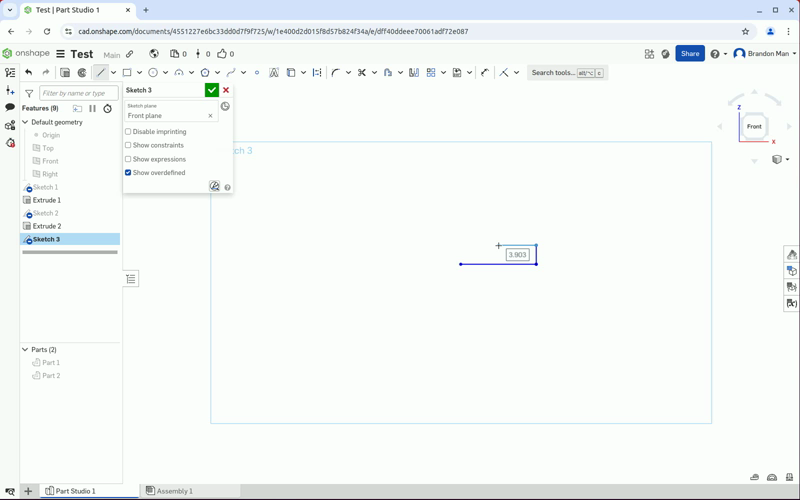
click(498, 245)
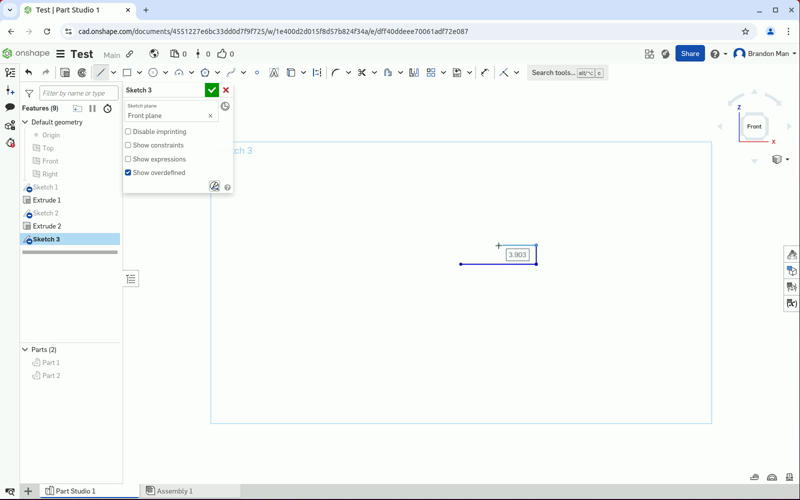
key_up(shift)
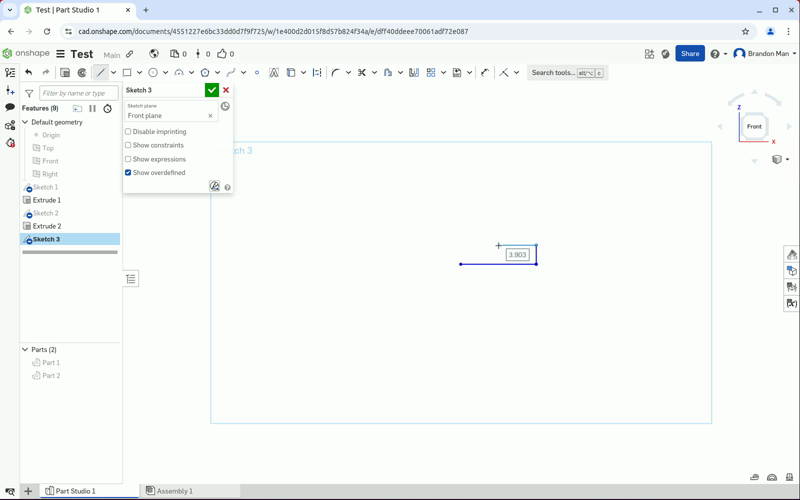
key_down(shift)
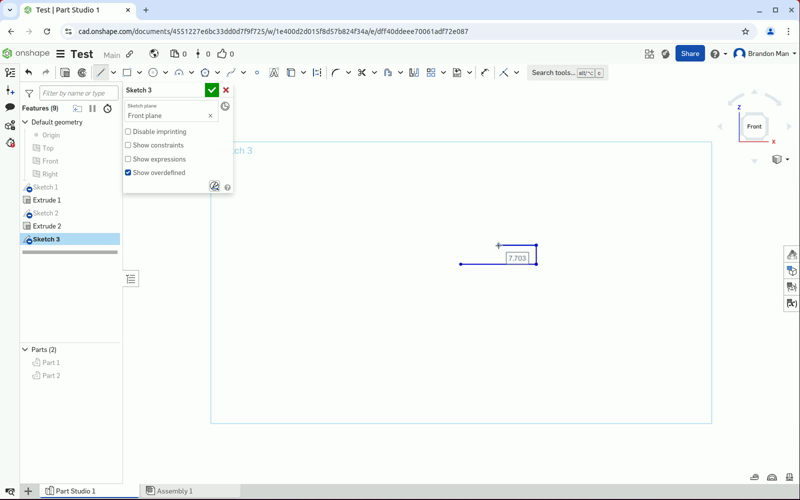
mouse_move(528, 245)
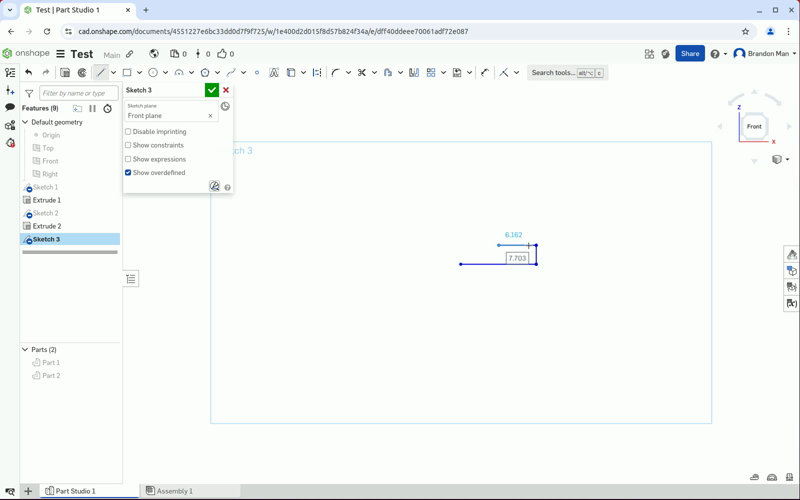
mouse_move(460, 245)
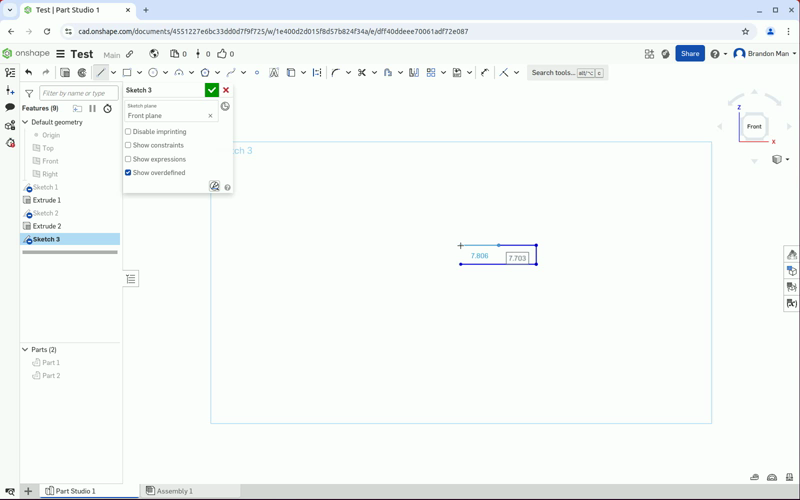
click(460, 245)
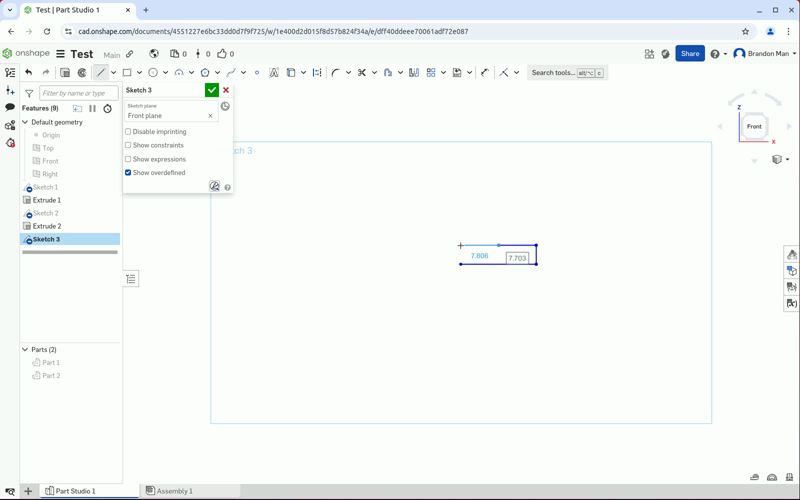
key_up(shift)
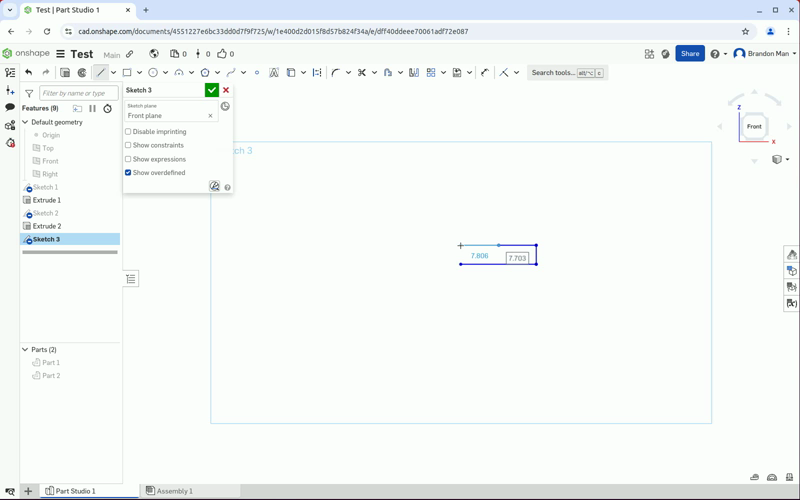
mouse_move(490, 245)
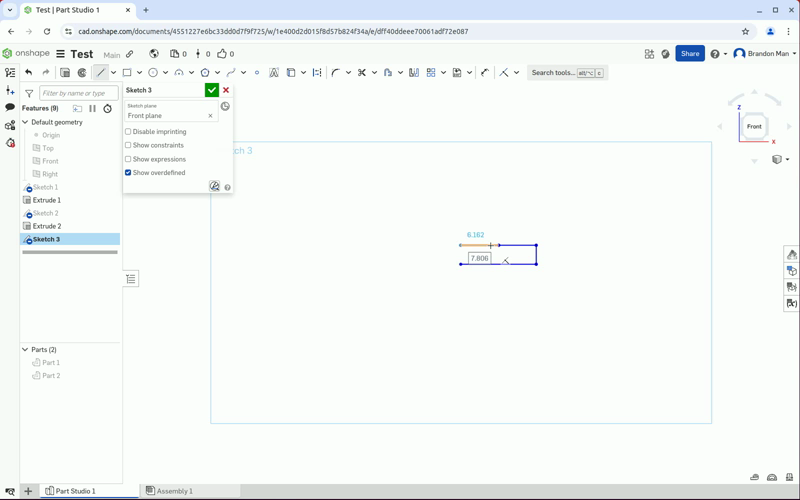
key_down(shift)
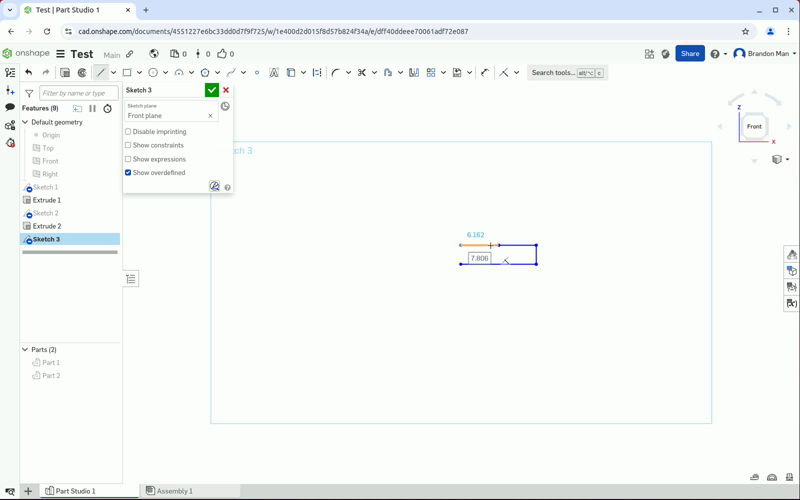
mouse_move(460, 264)
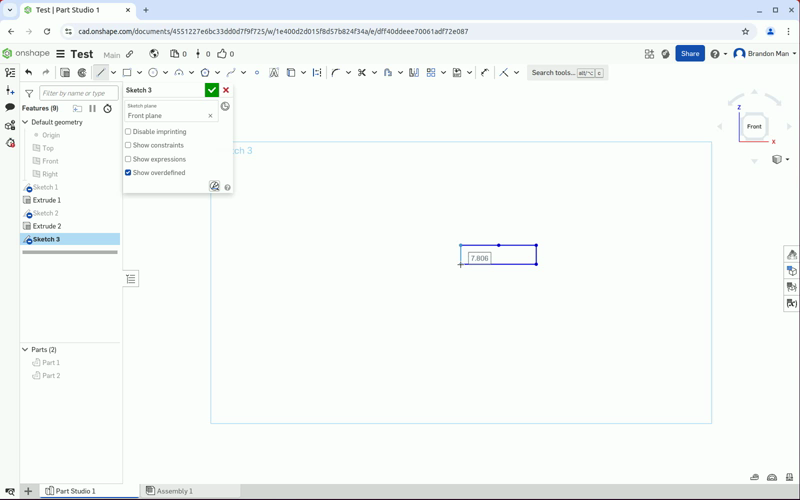
key_up(shift)
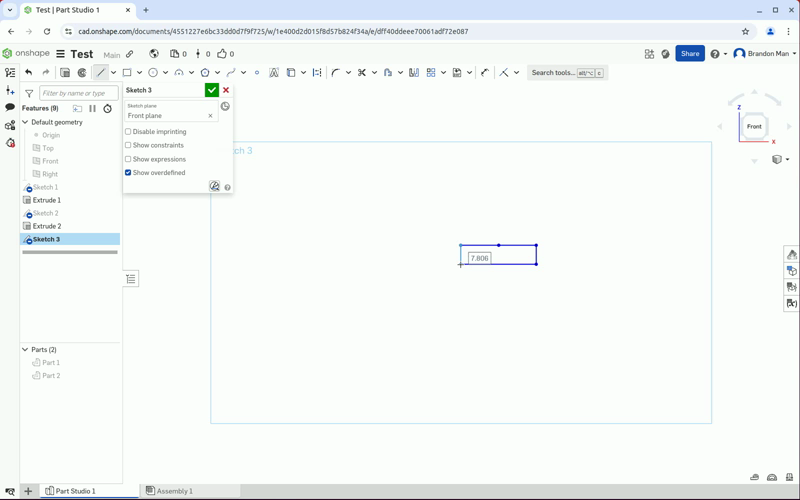
click(460, 264)
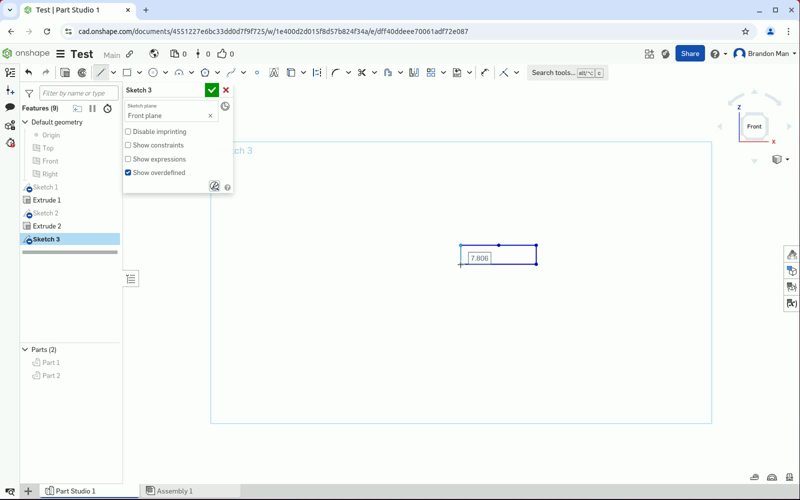
key(esc)
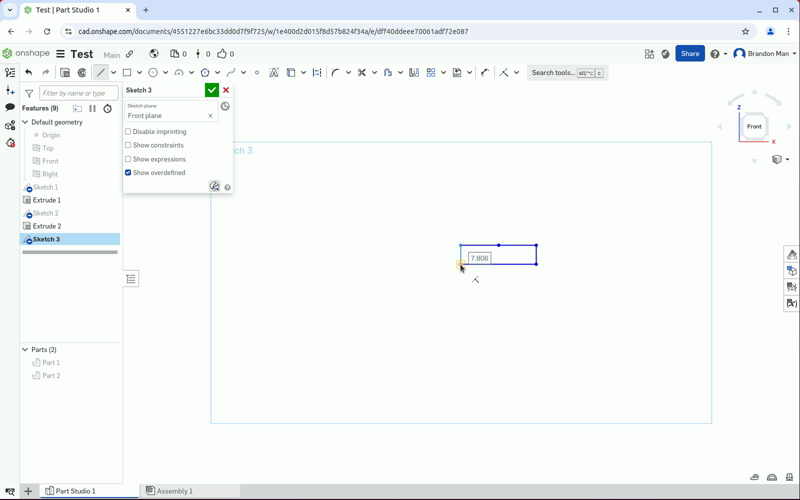
mouse_move(513, 256)
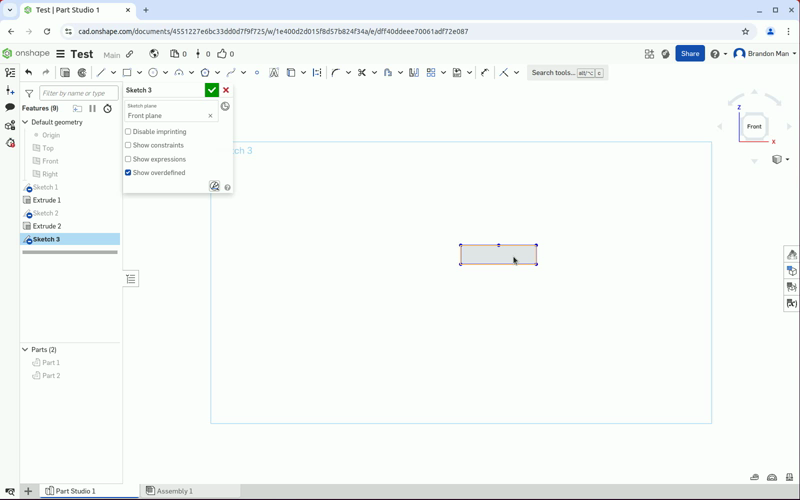
scroll(6)
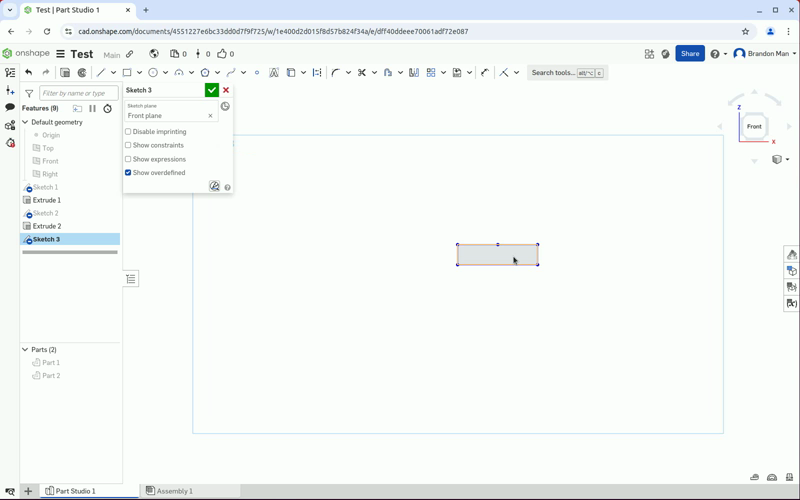
scroll(6)
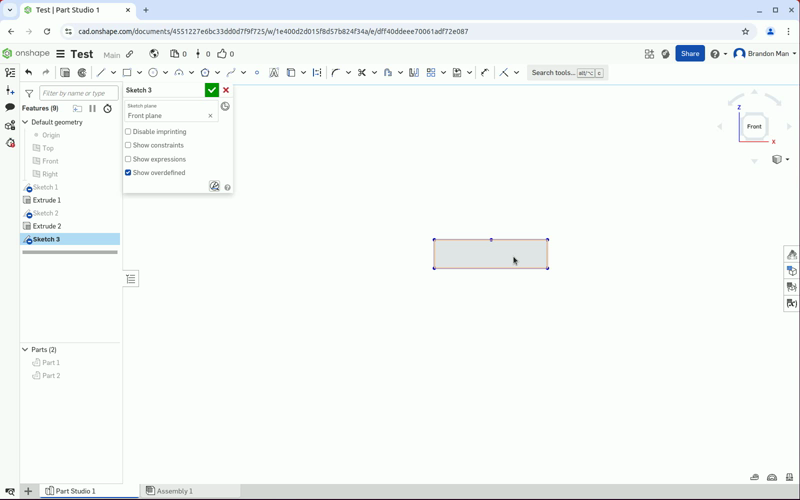
scroll(6)
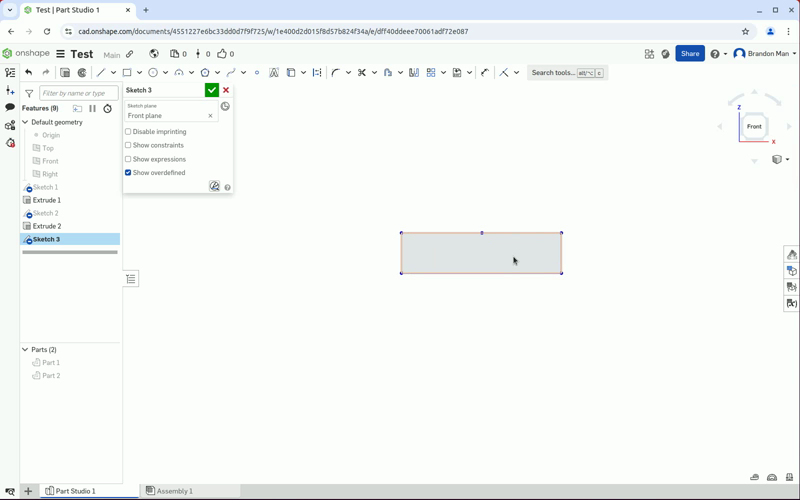
scroll(6)
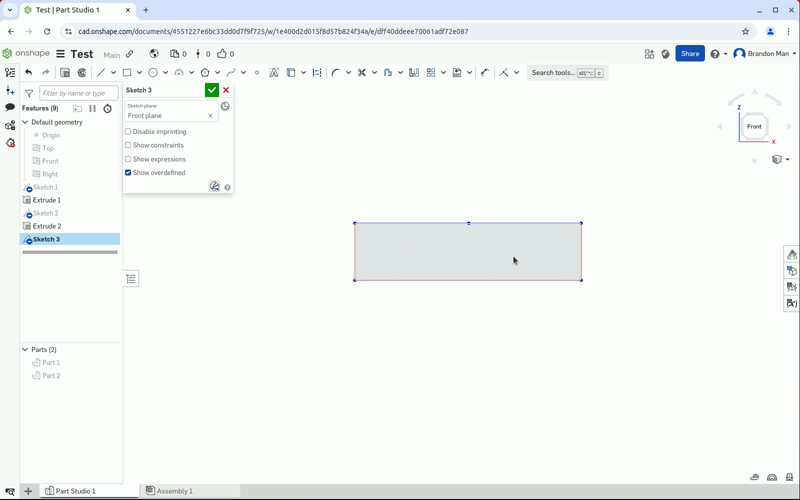
scroll(6)
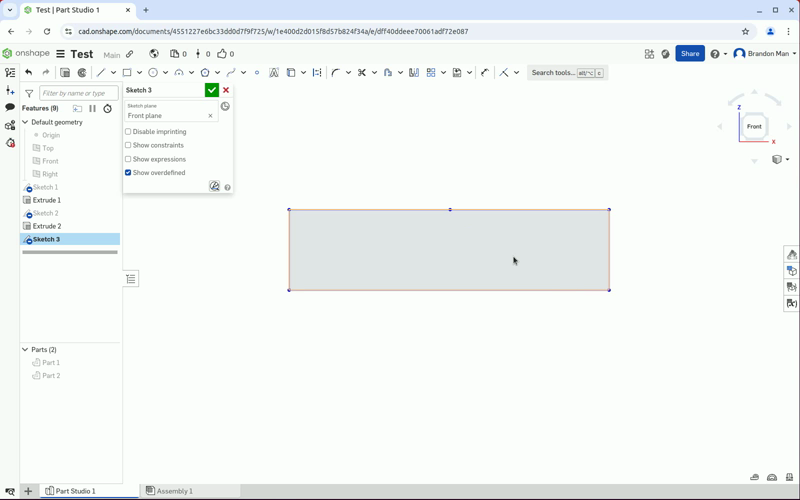
scroll(6)
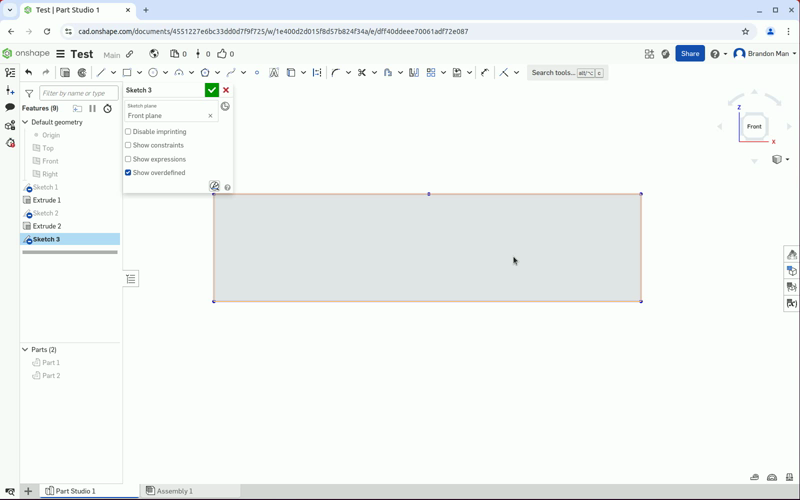
scroll(6)
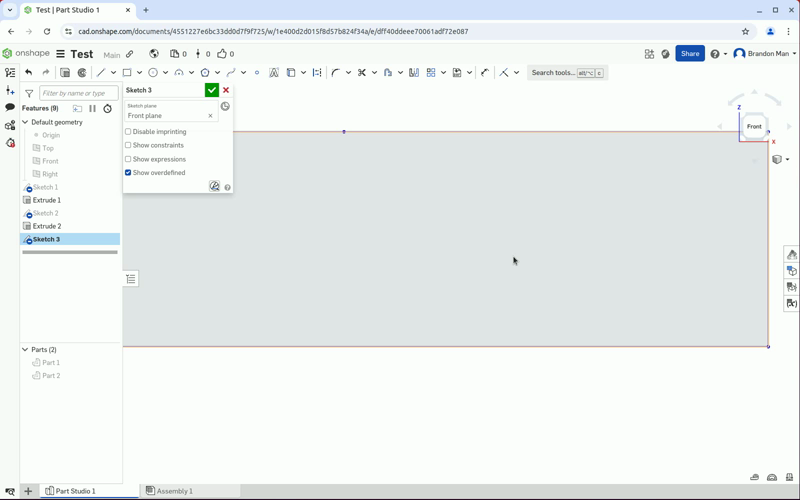
click(513, 256)
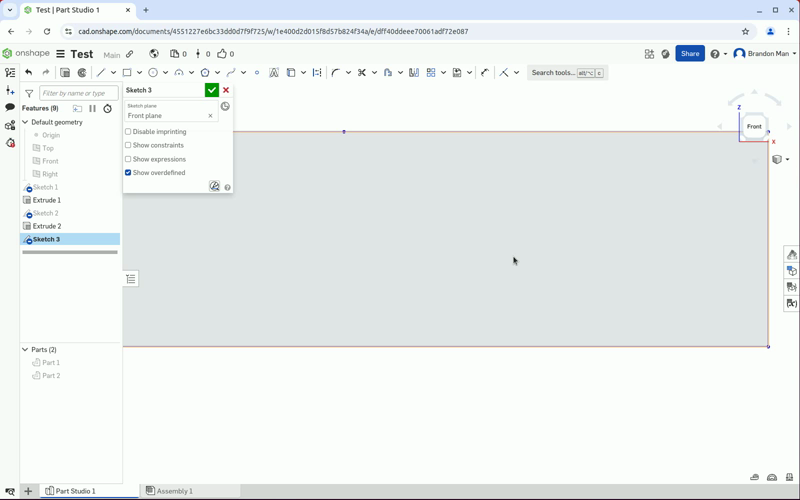
scroll(-6)
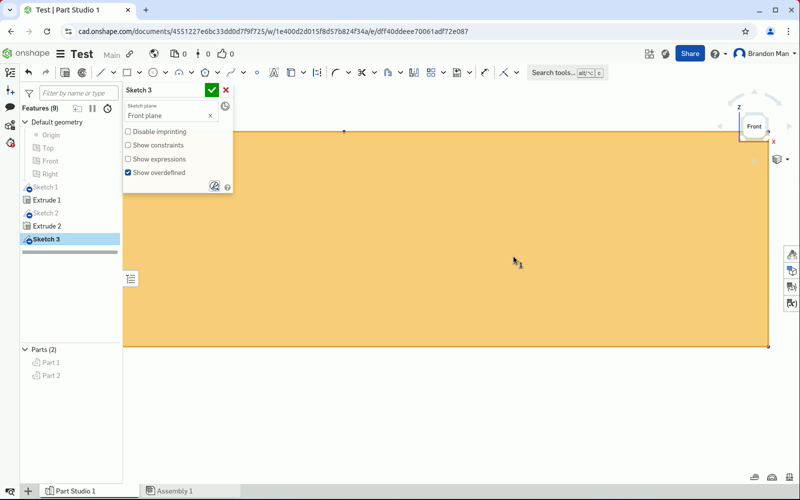
scroll(-6)
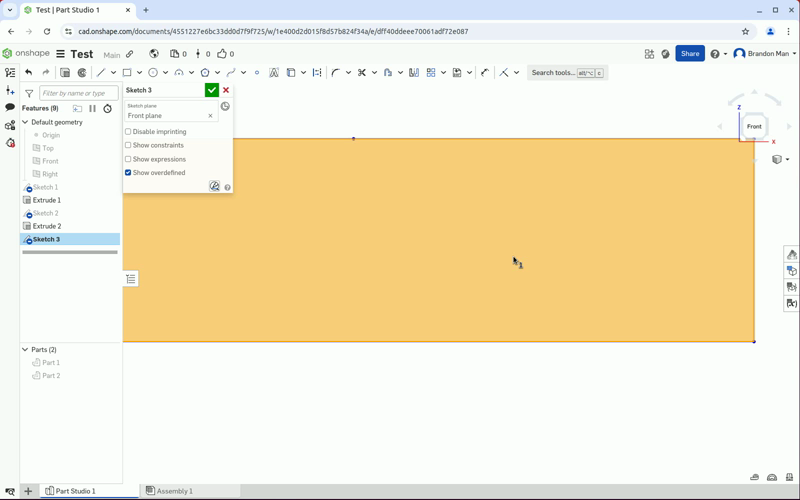
scroll(-6)
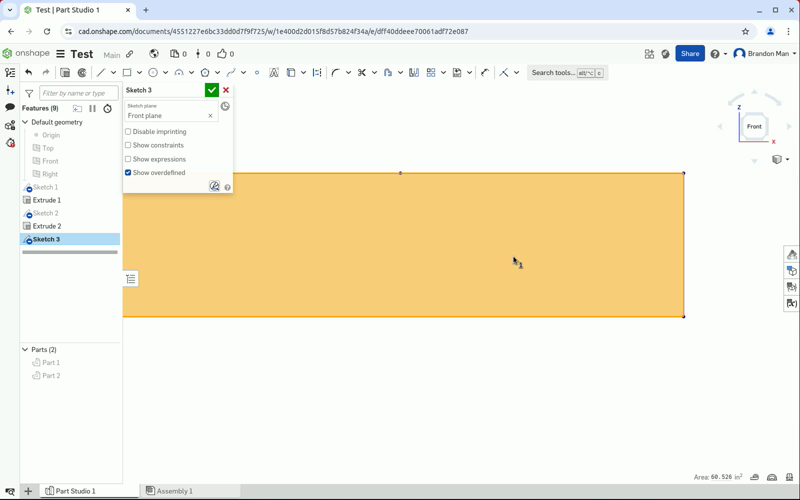
scroll(-6)
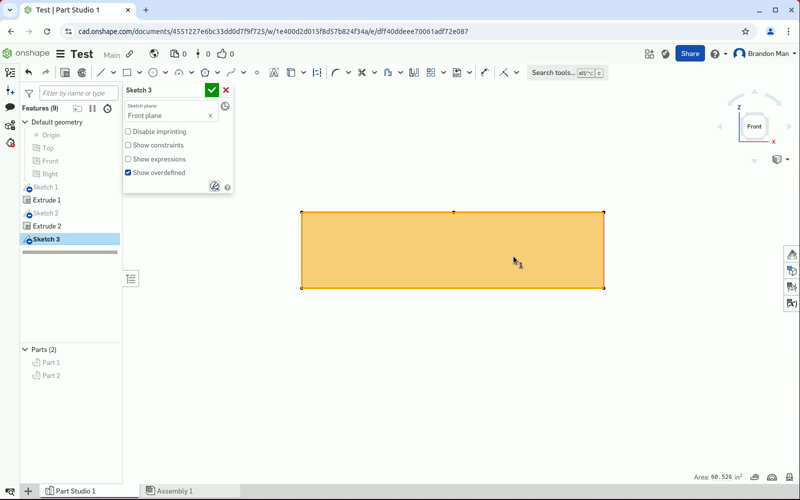
scroll(-6)
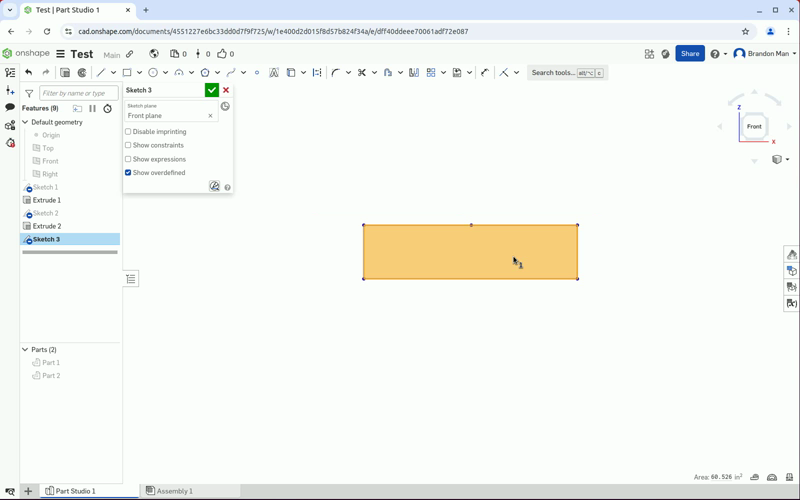
scroll(-6)
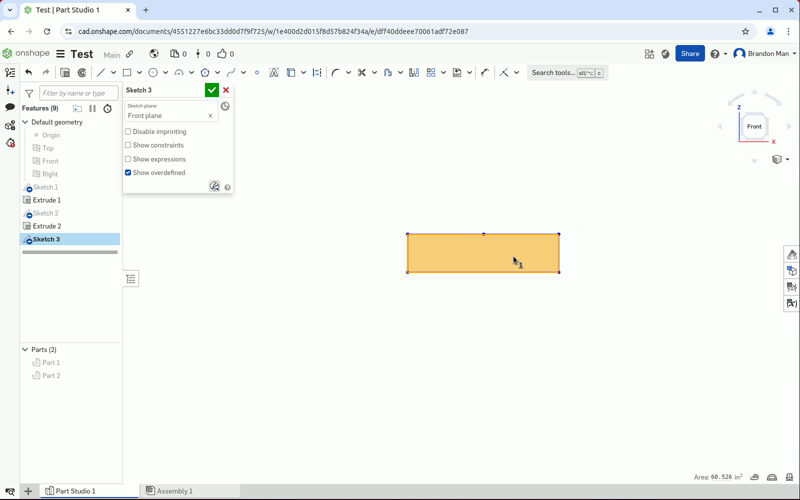
scroll(-6)
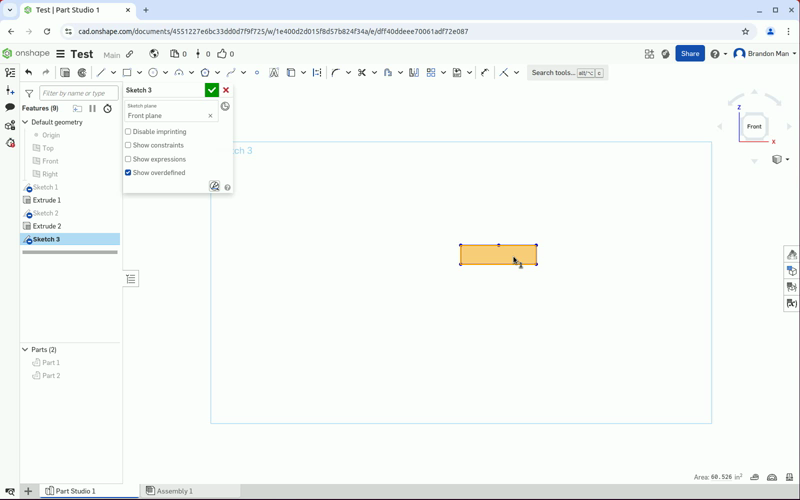
mouse_move(73, 352)
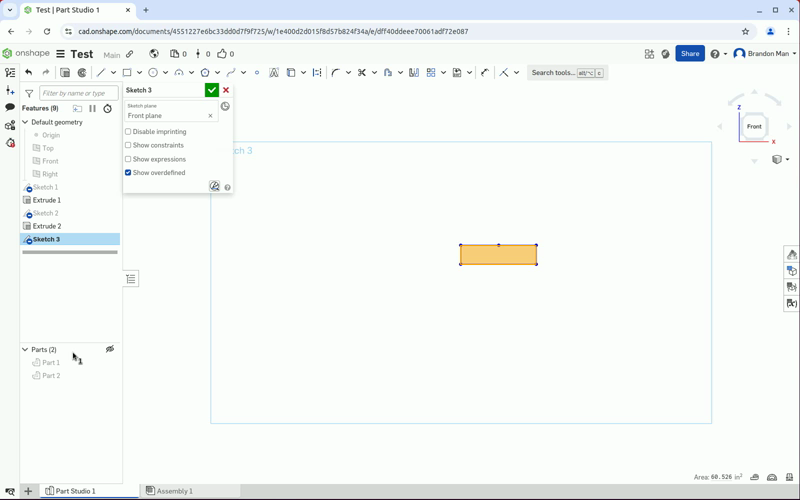
key(shift+y)
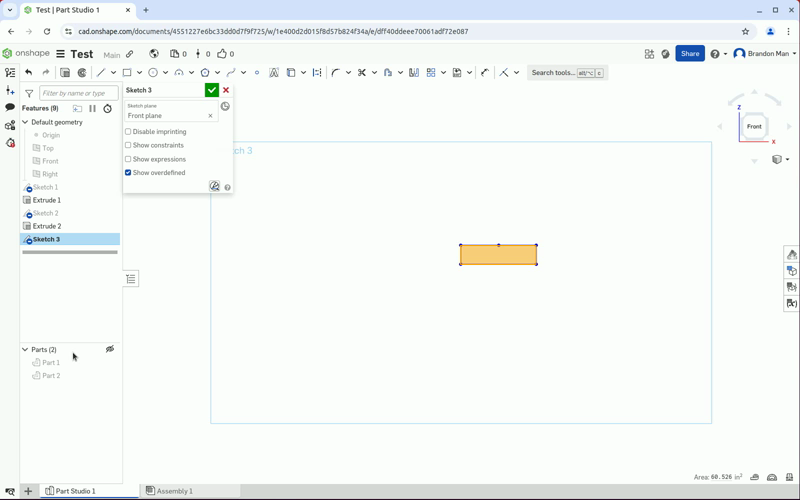
key(shift+e)
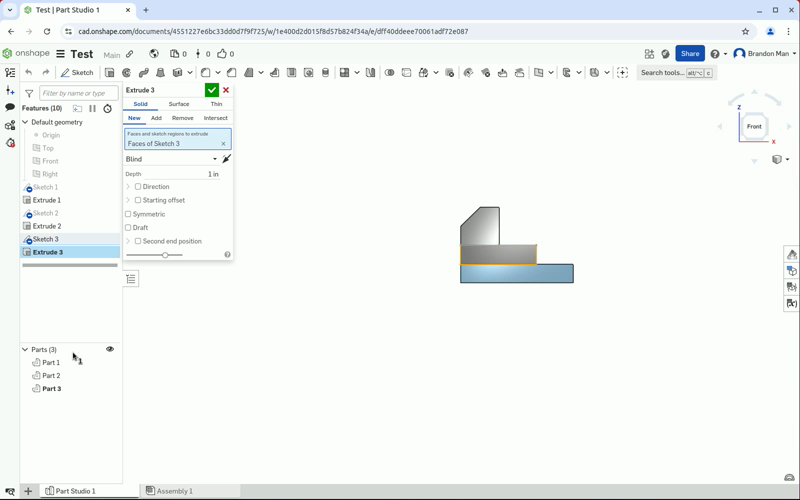
mouse_move(143, 106)
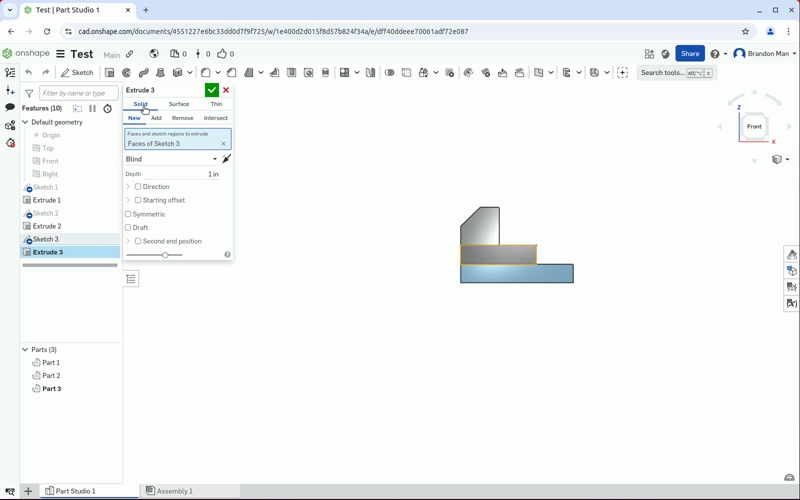
click(143, 106)
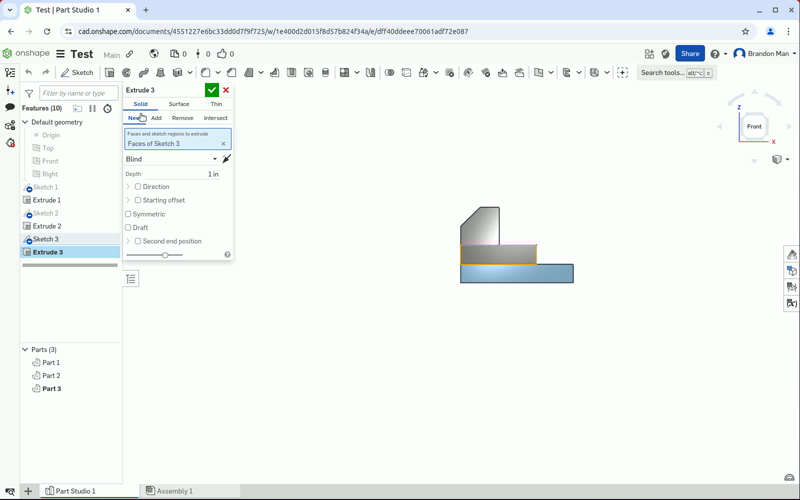
mouse_move(137, 120)
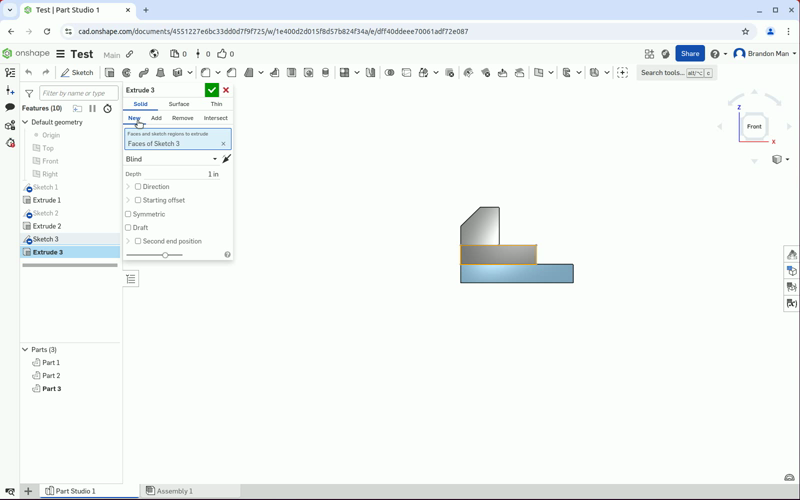
click(137, 120)
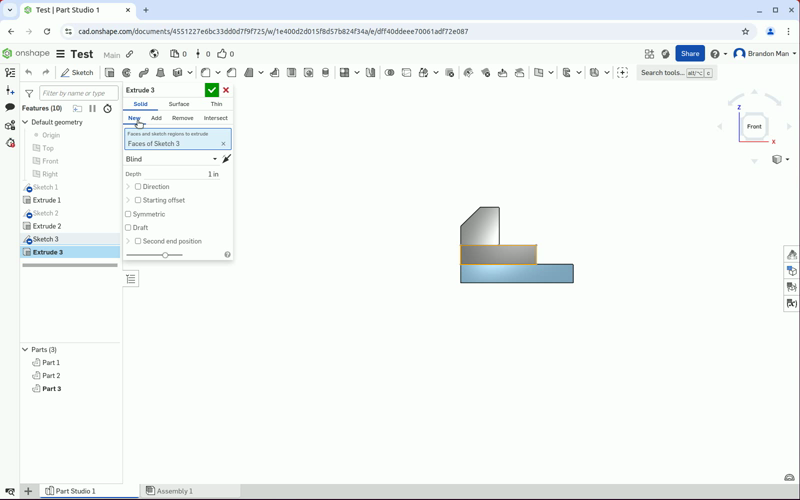
key(tab, 4)
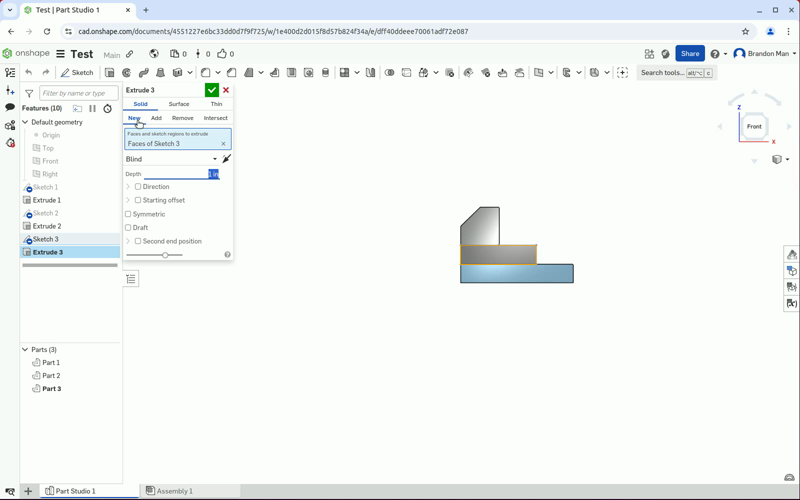
text(15.406)
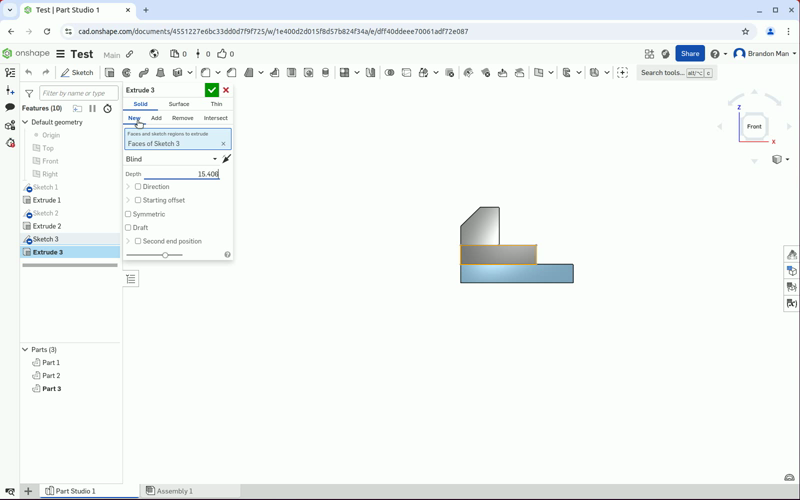
key(tab, 3)
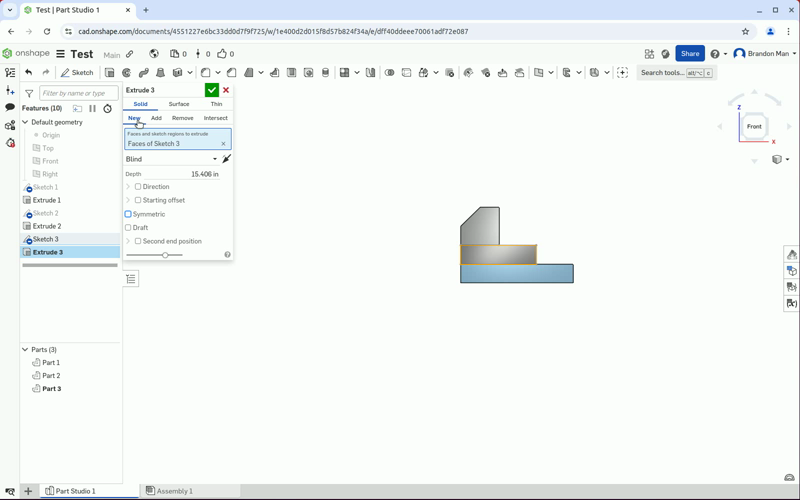
key(space)
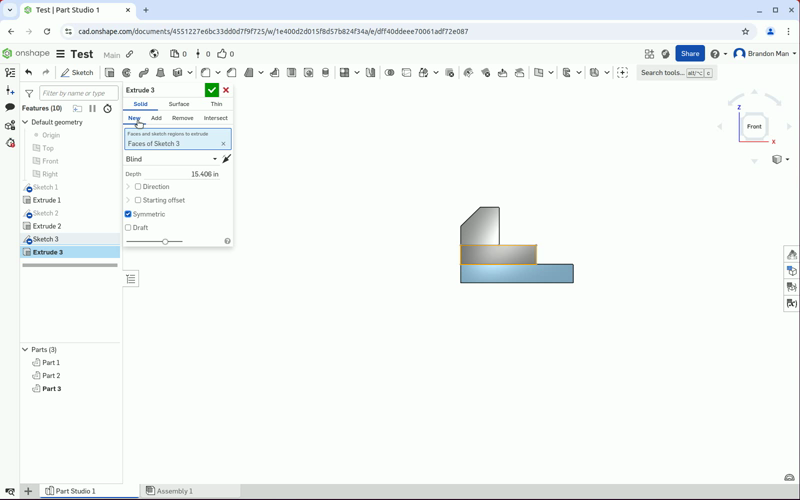
key(enter)
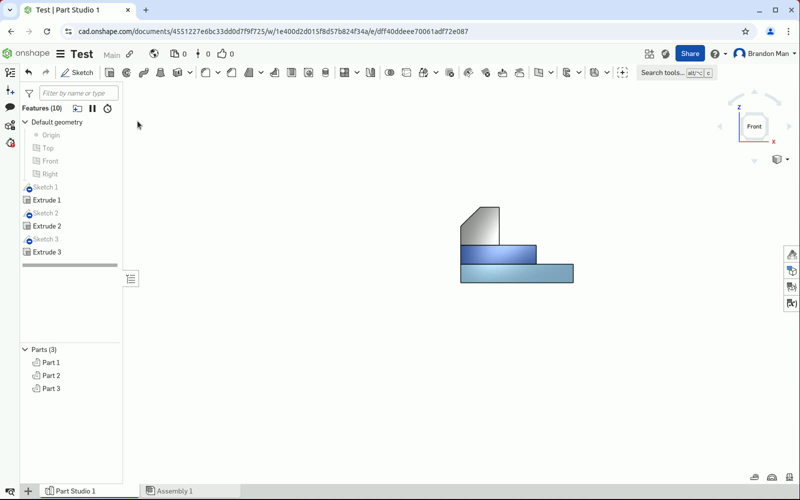
key(shift+h)
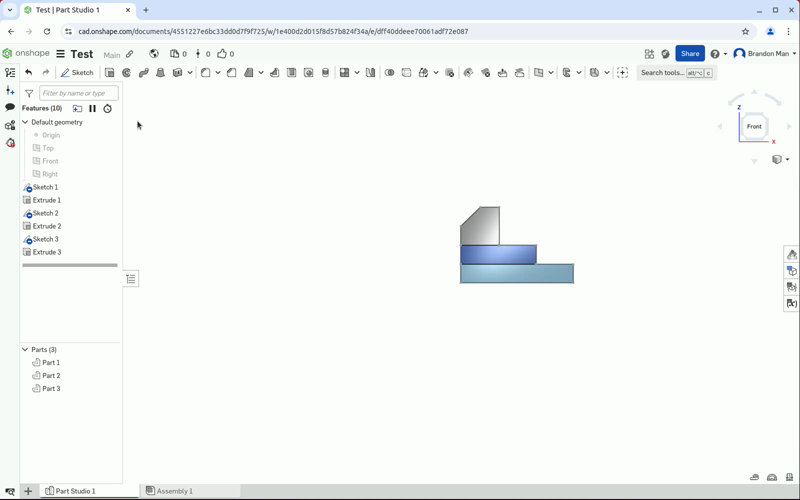
key(shift+h)
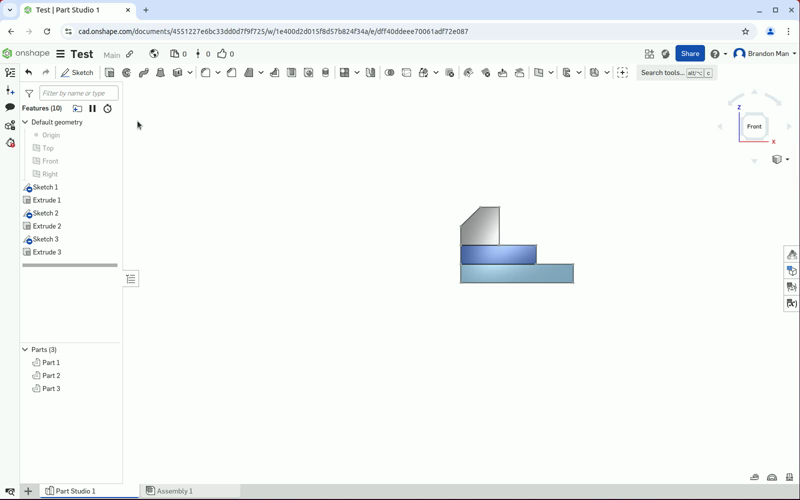
key(shift+7)
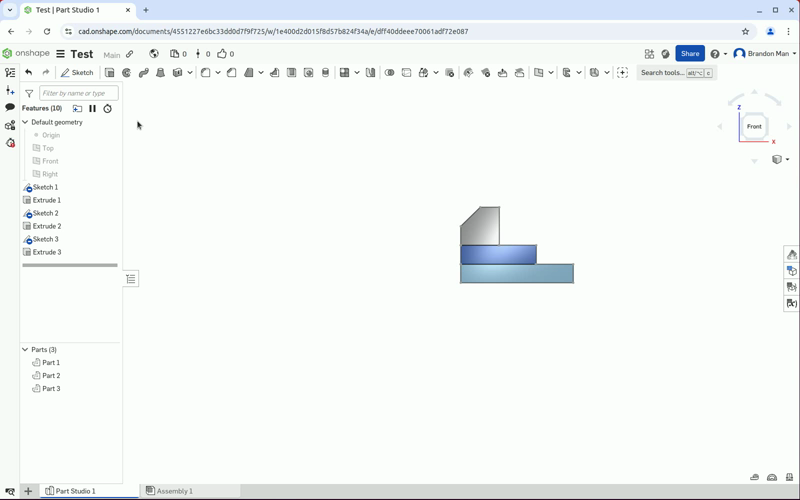
key(left, 2)
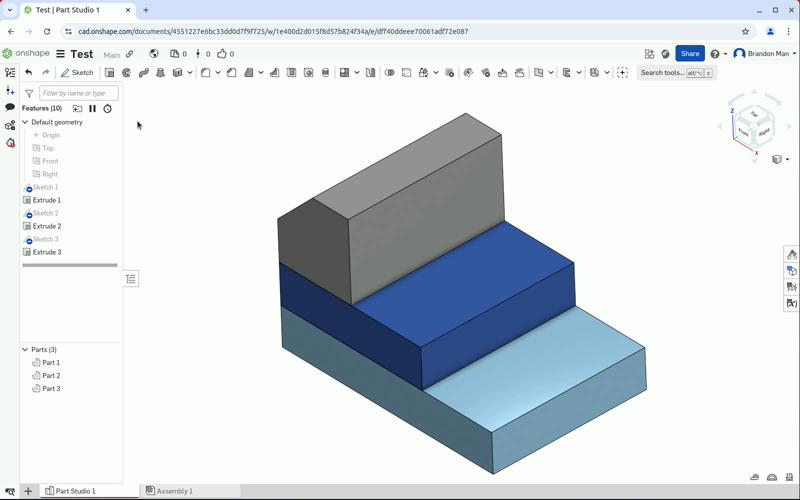
key(down, 2)
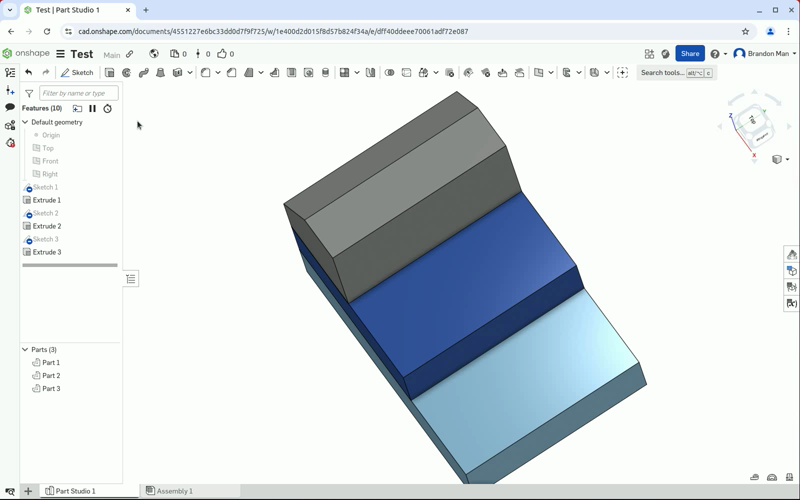
key(up, 2)
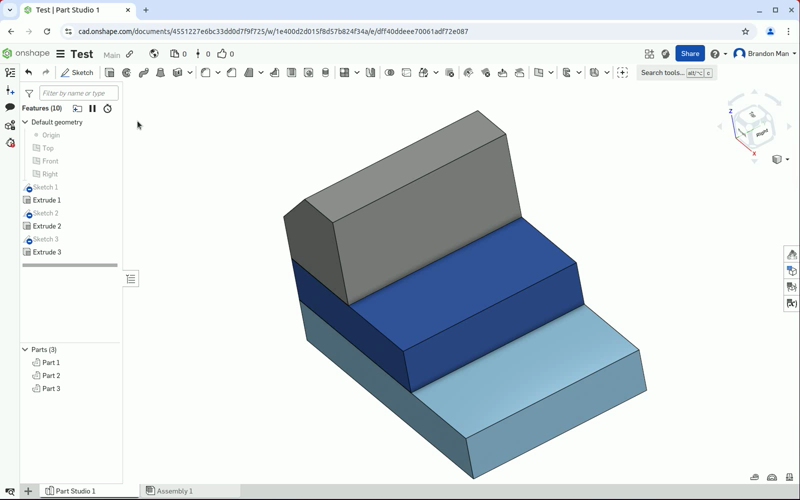
key(right, 2)
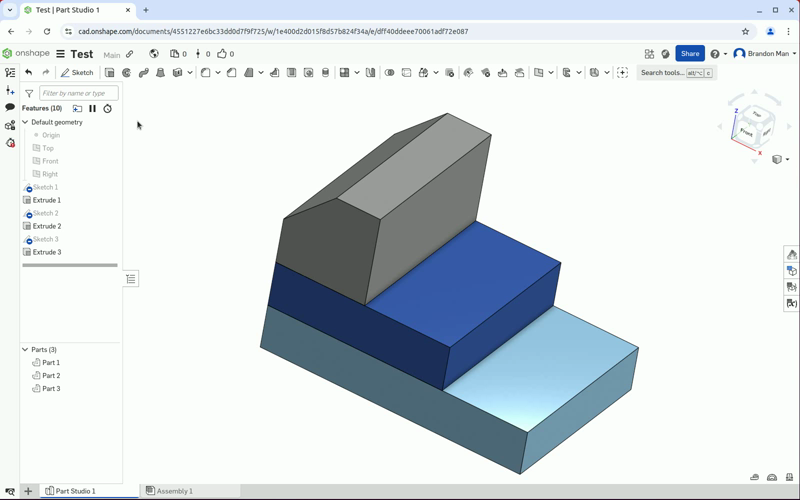
mouse_move(73, 189)
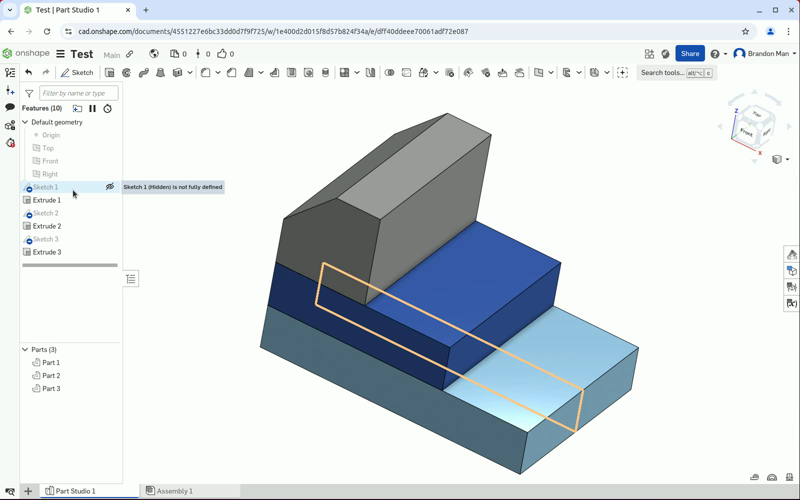
click(73, 189)